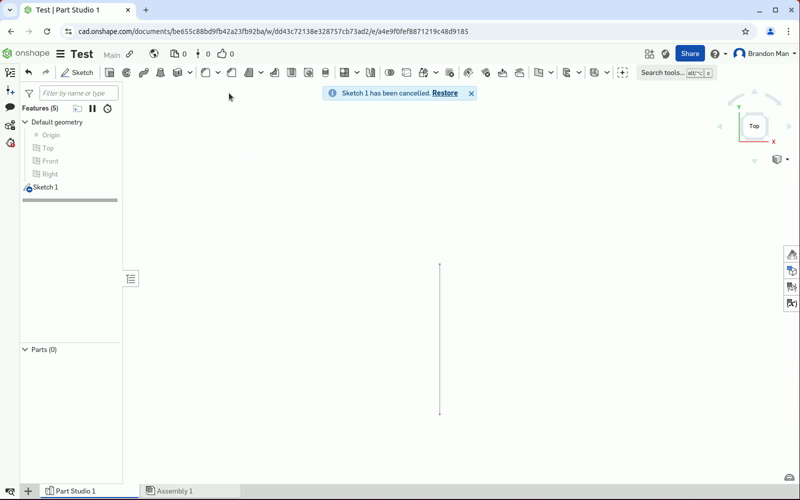
key(shift+h)
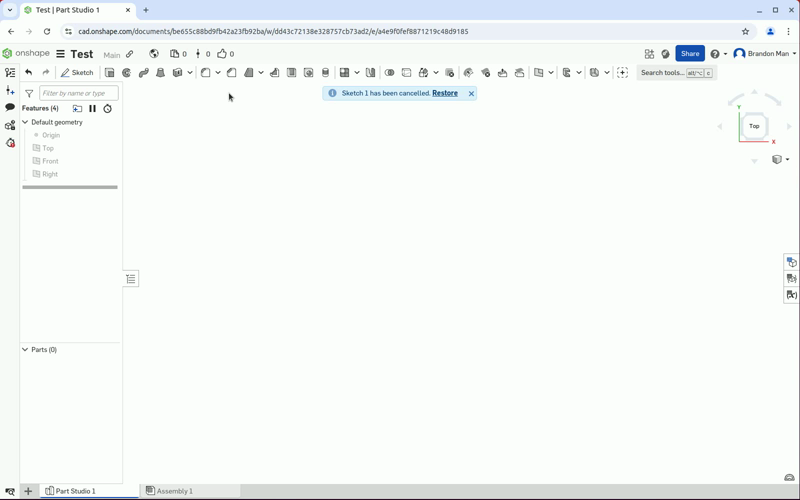
mouse_move(73, 352)
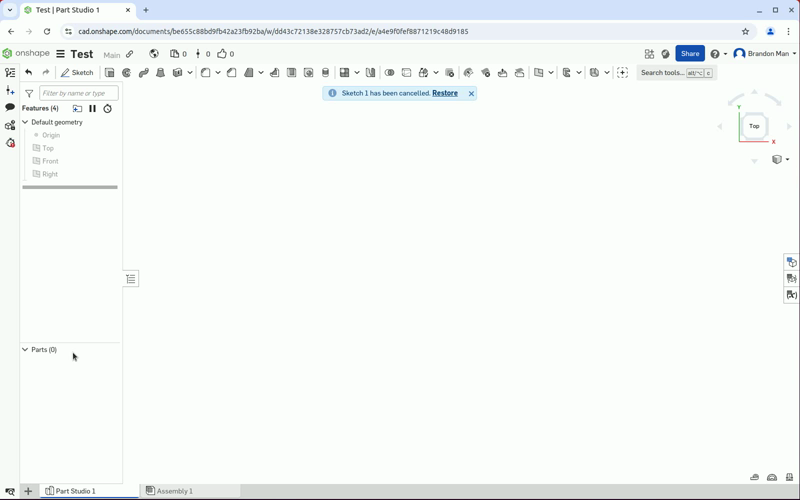
key(y)
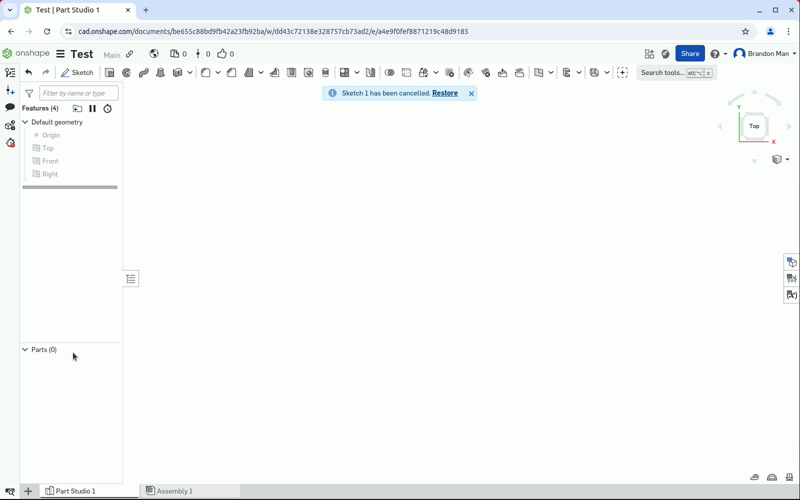
key(shift+p)
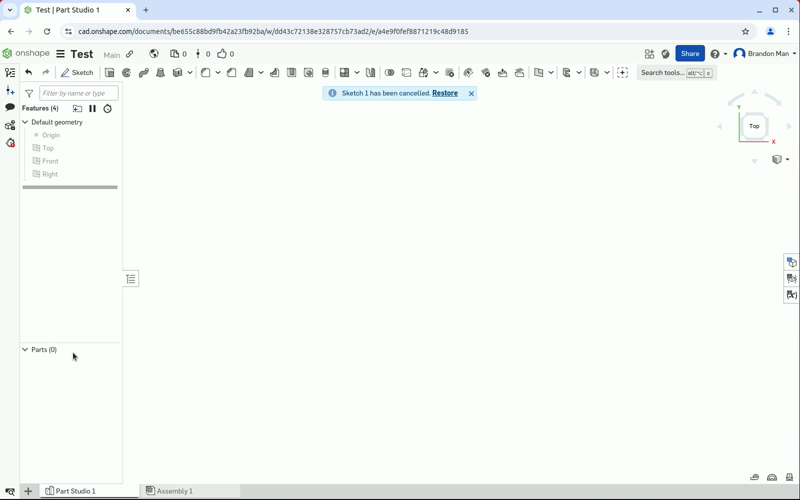
key(space)
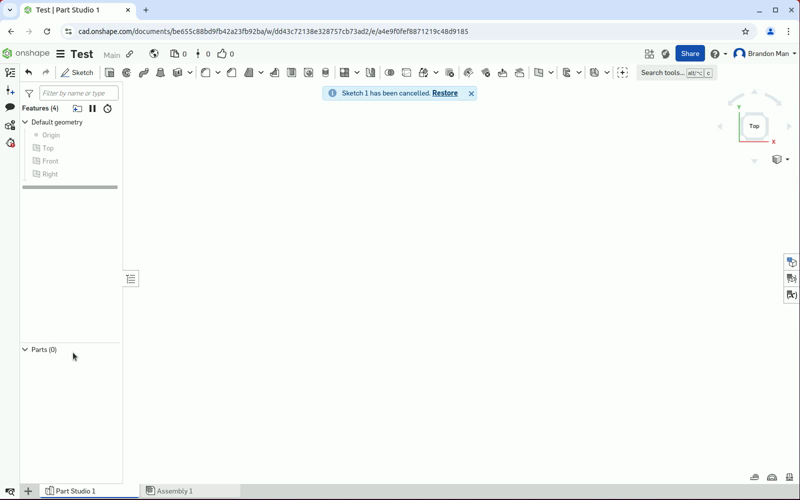
key_down(shift)
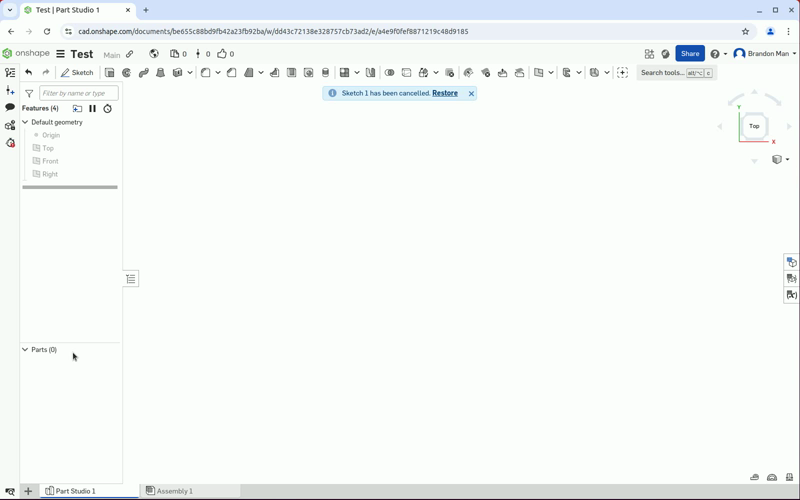
key(up)
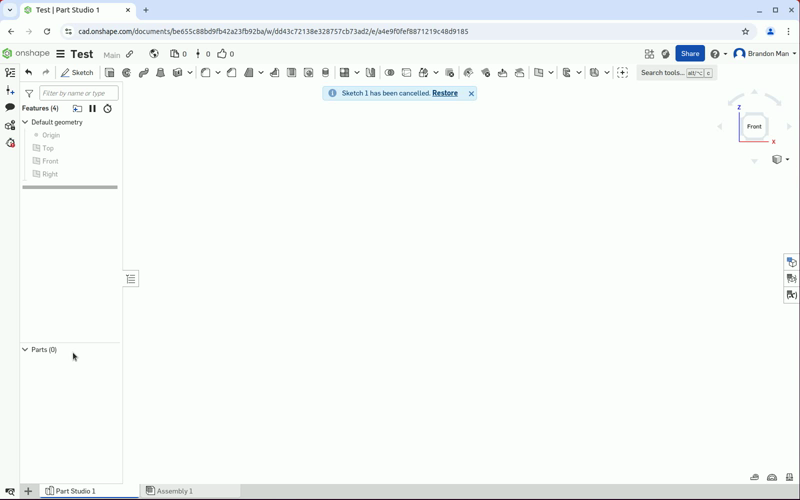
key_up(shift)
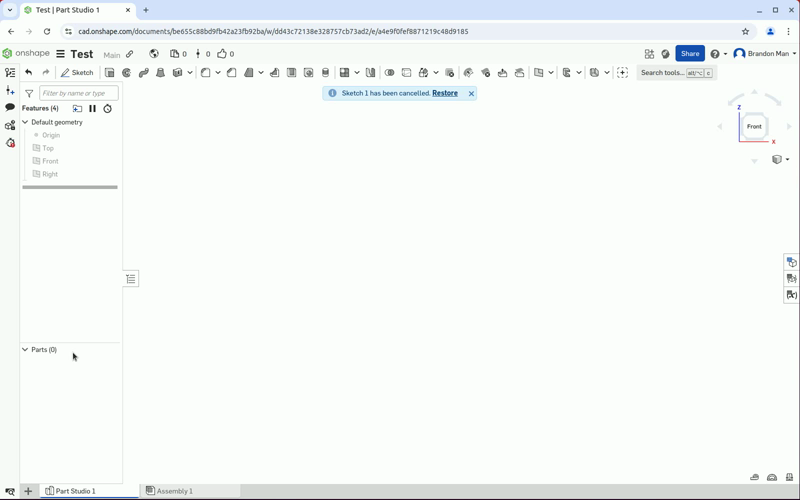
mouse_move(73, 352)
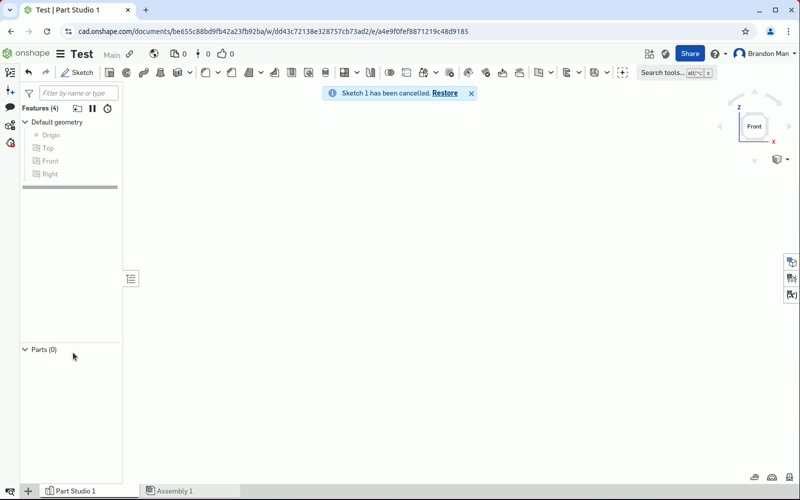
key(shift+y)
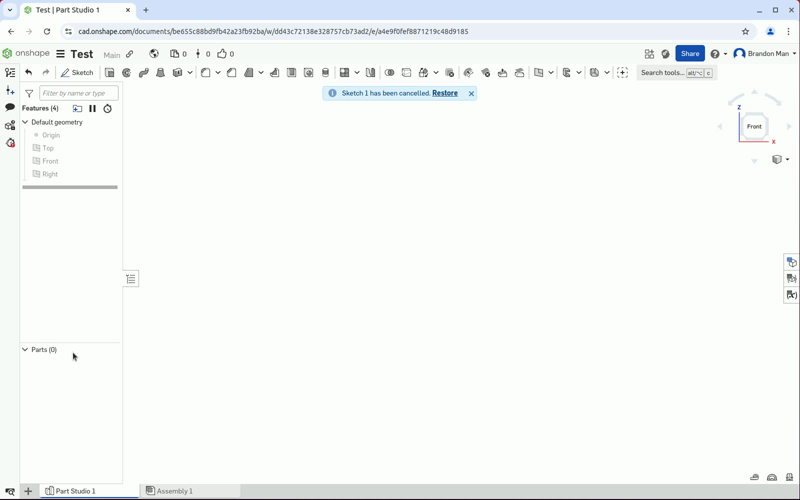
key(shift+s)
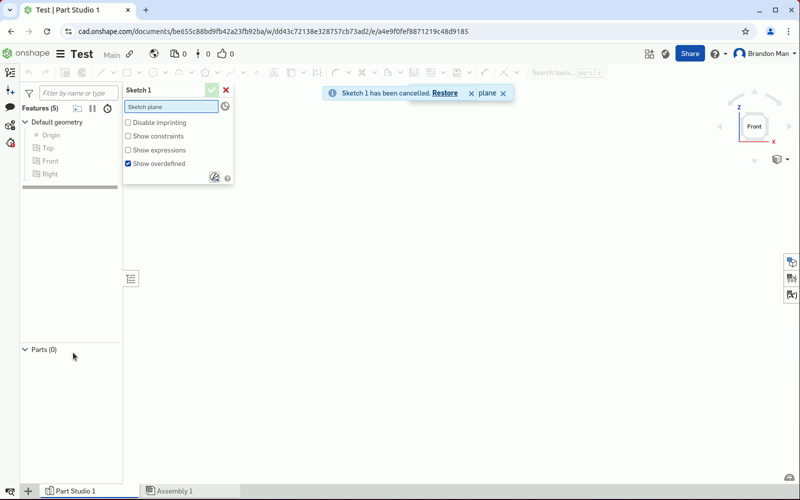
mouse_move(73, 163)
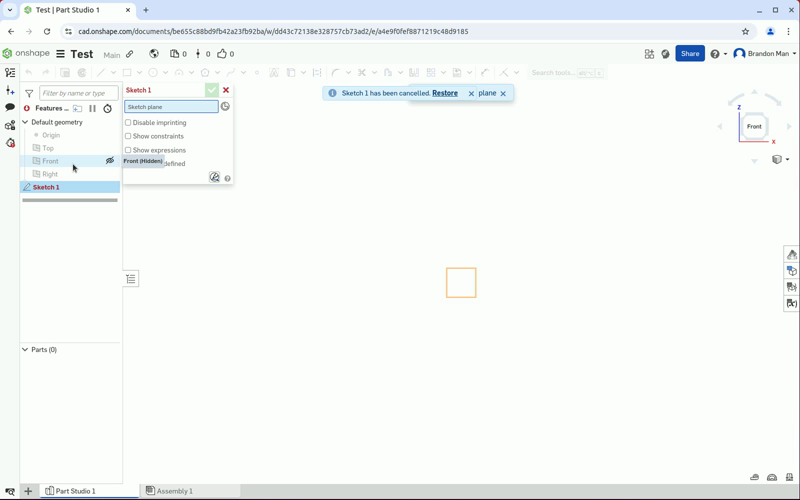
click(73, 163)
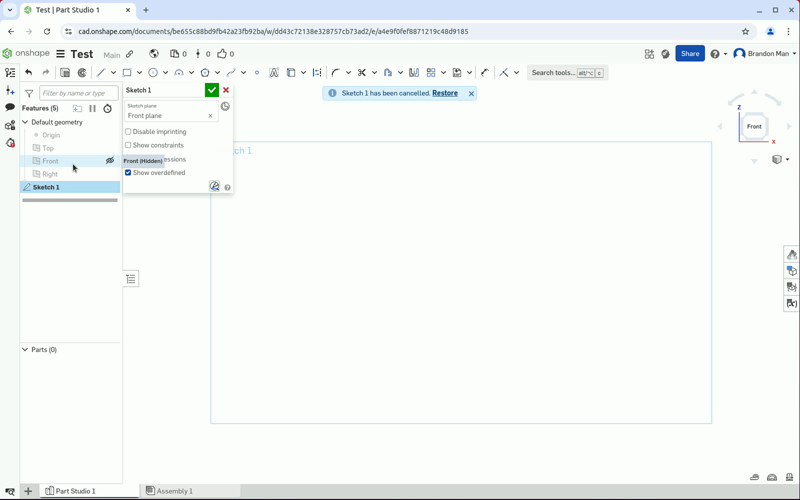
mouse_move(73, 352)
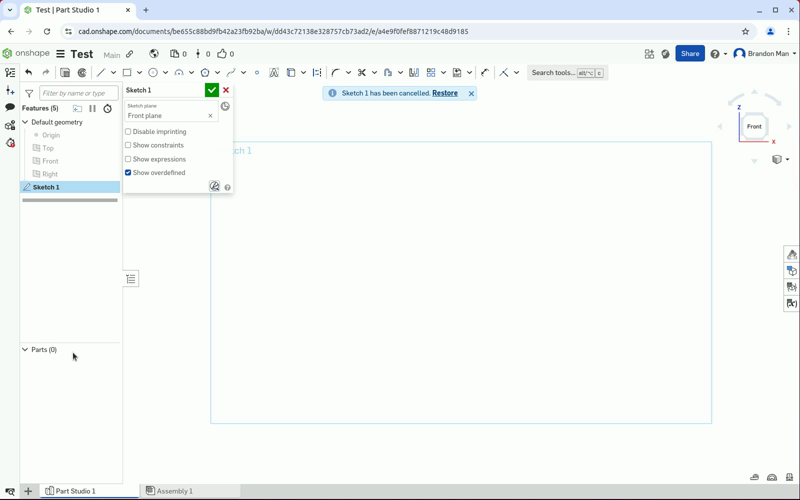
key(y)
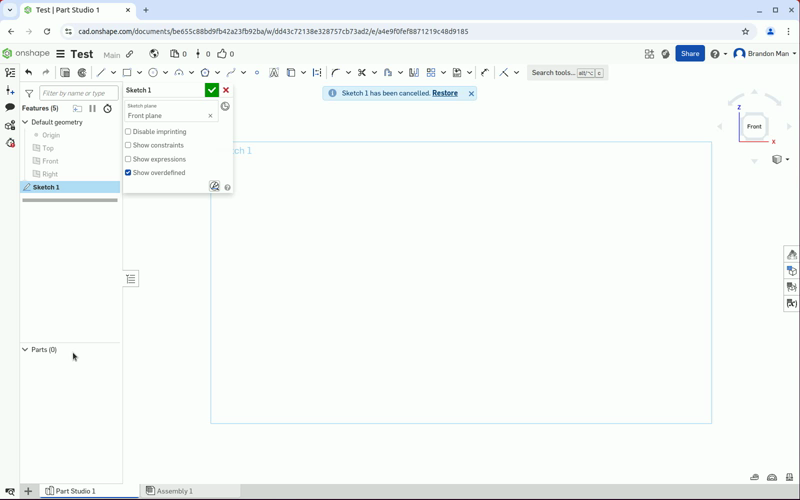
key(l)
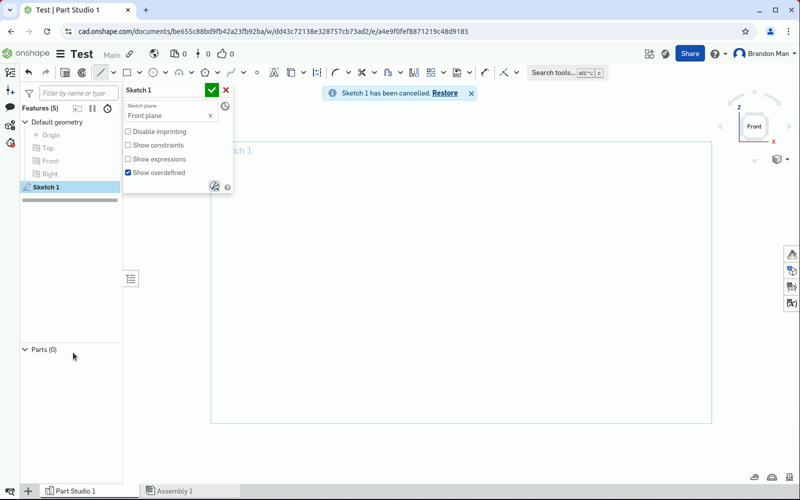
key_down(shift)
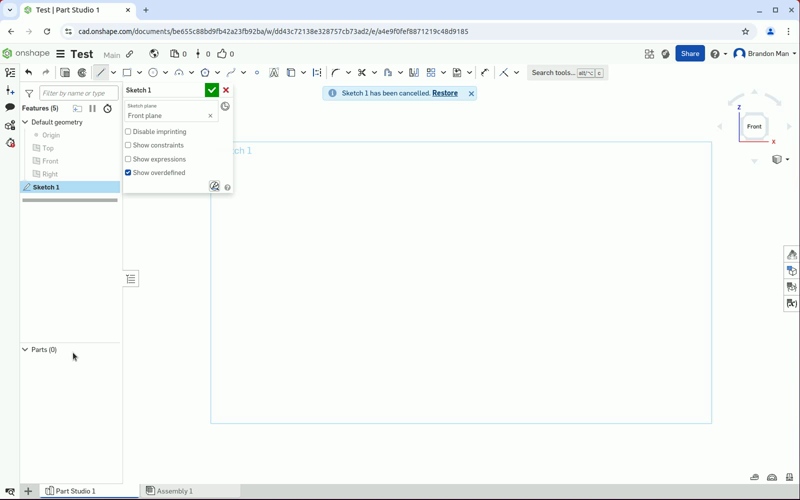
mouse_move(362, 324)
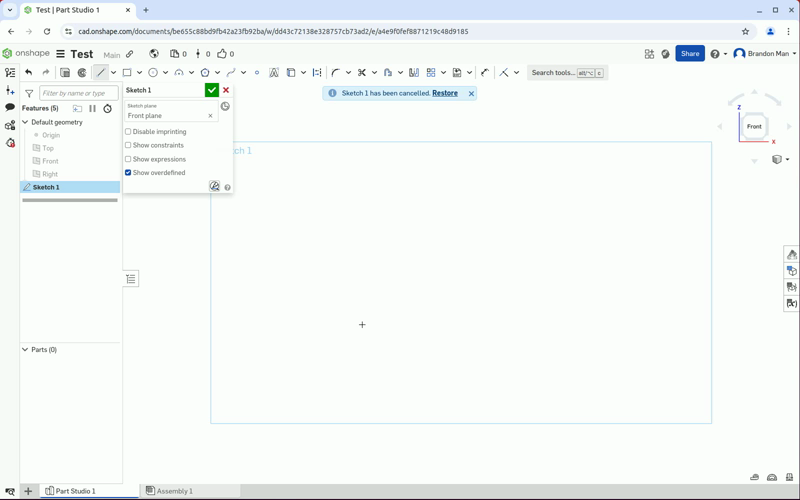
click(362, 324)
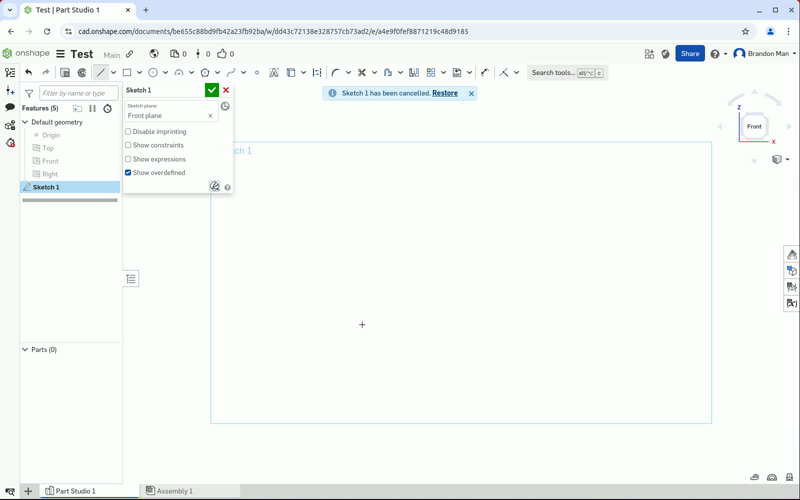
key_up(shift)
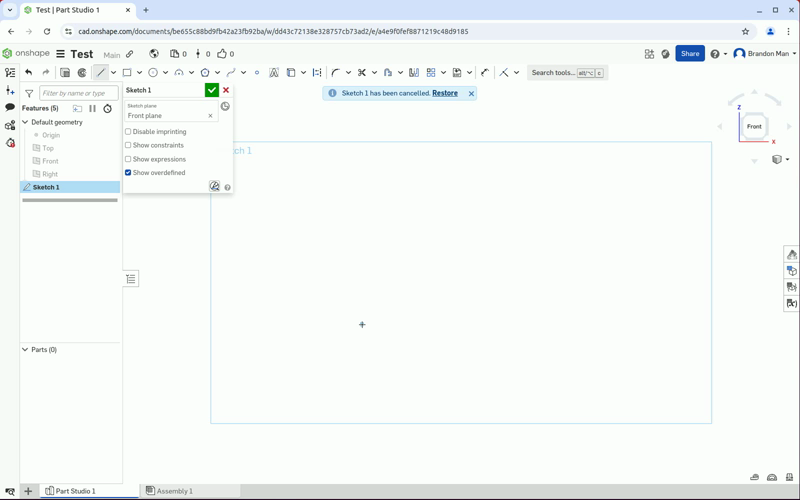
key_down(shift)
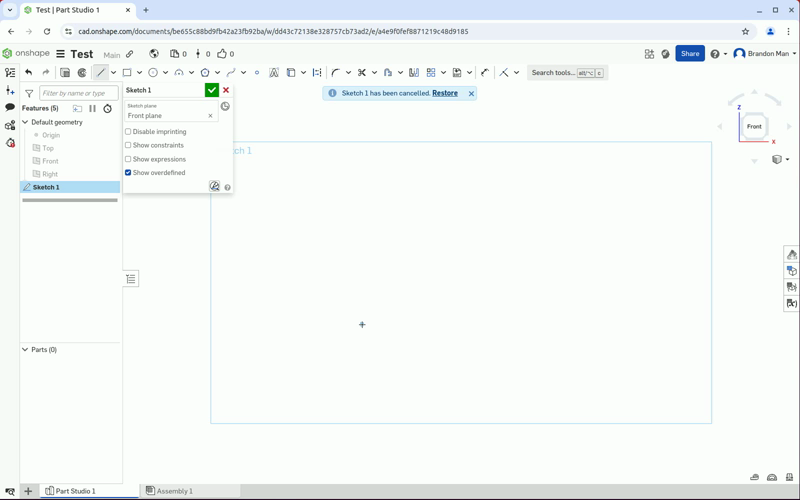
mouse_move(512, 324)
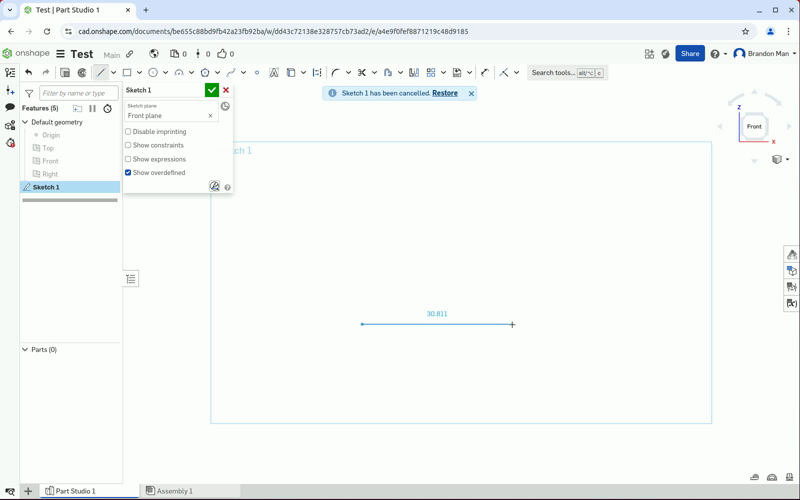
click(512, 324)
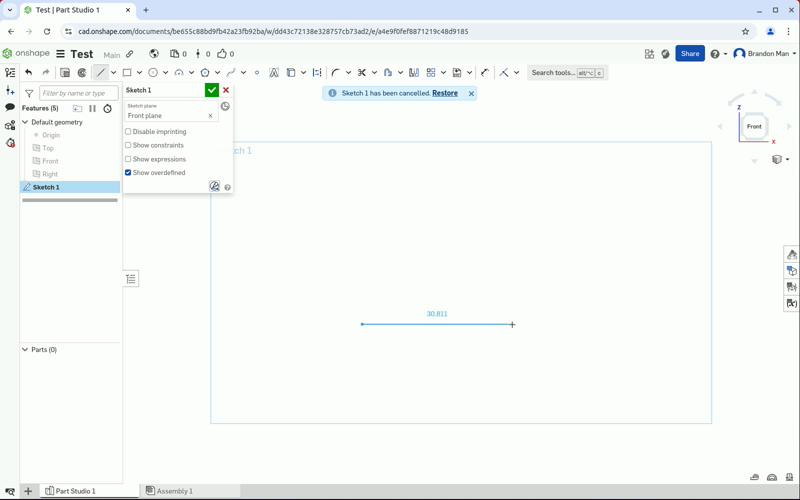
key_up(shift)
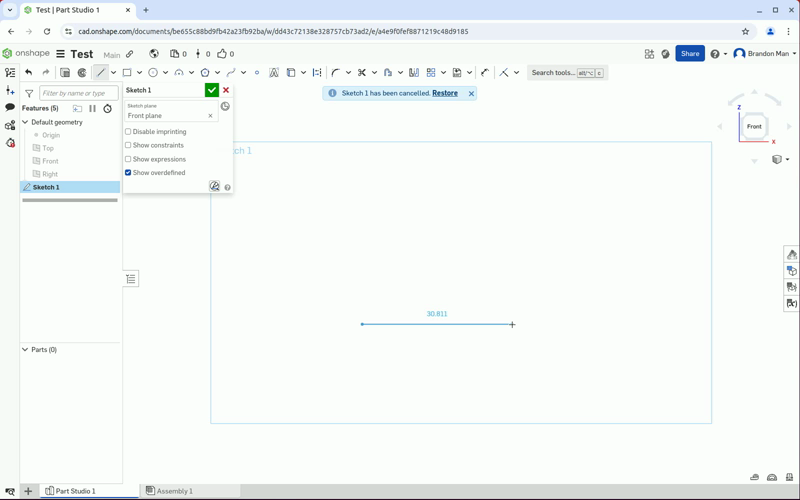
key_down(shift)
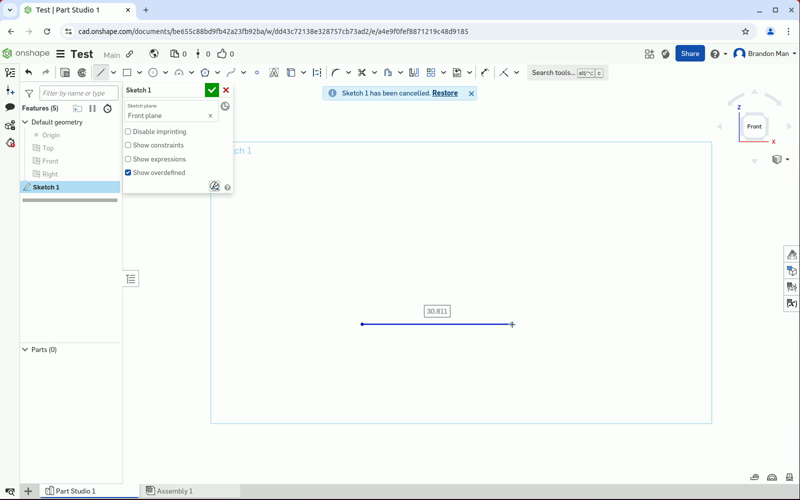
mouse_move(512, 231)
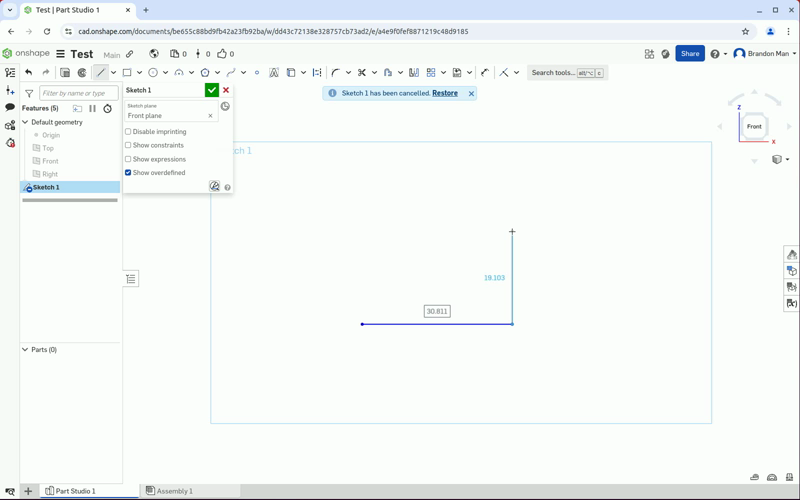
click(512, 231)
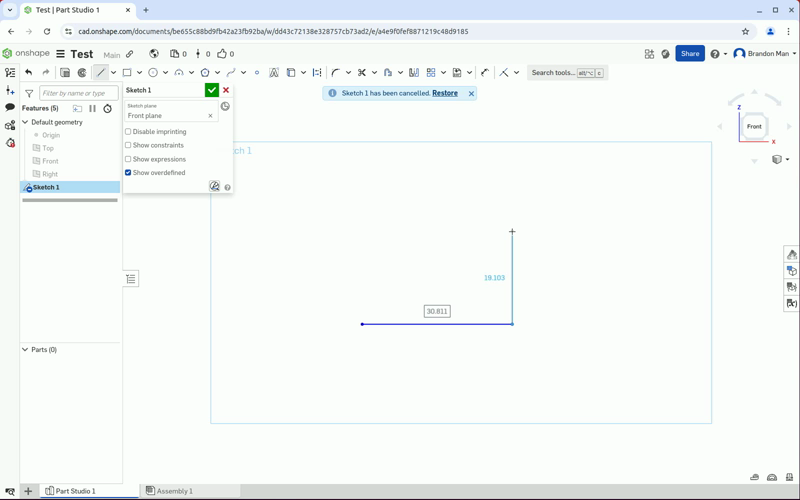
key_up(shift)
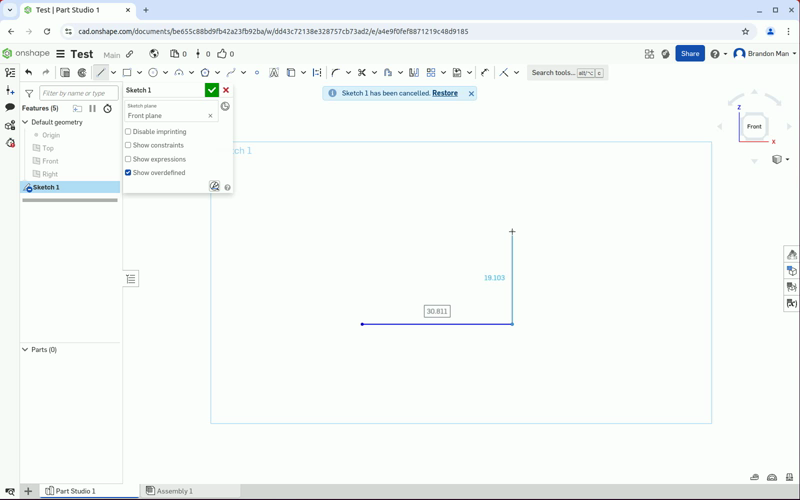
key_down(shift)
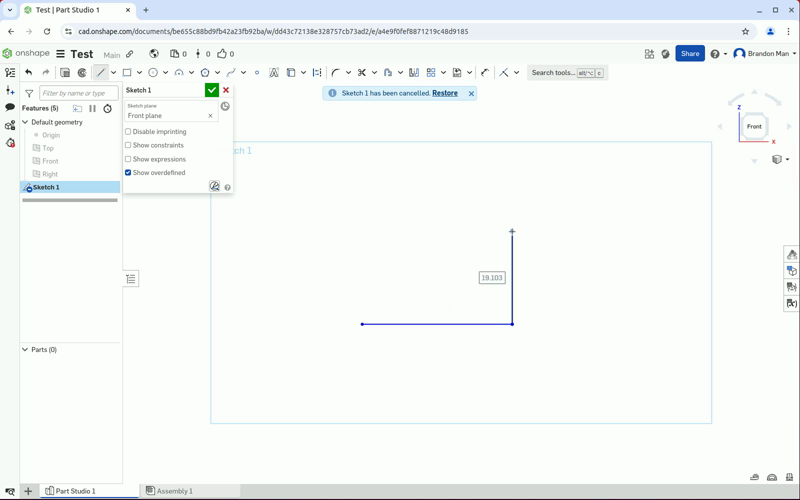
mouse_move(362, 231)
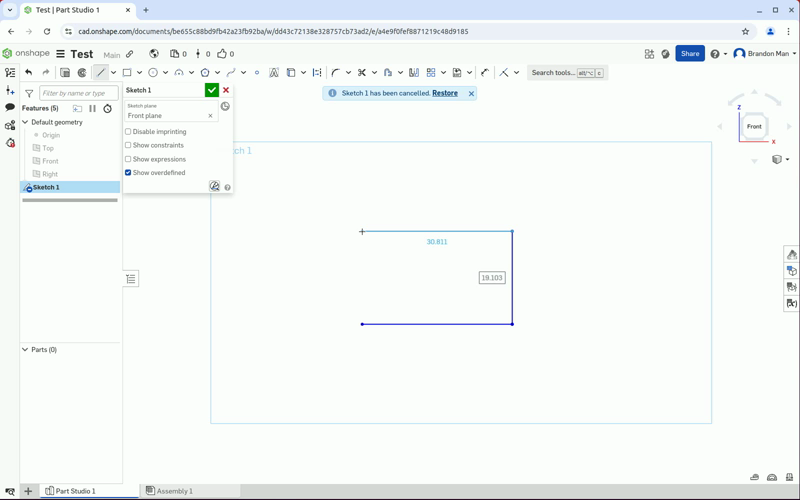
click(362, 231)
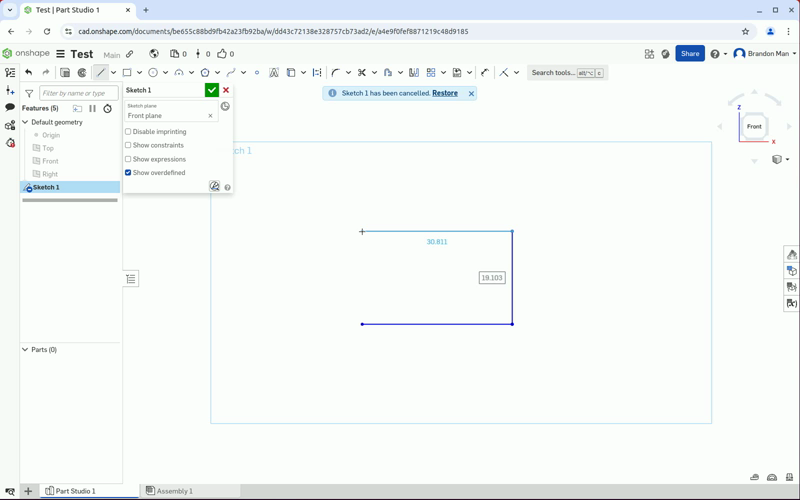
key_up(shift)
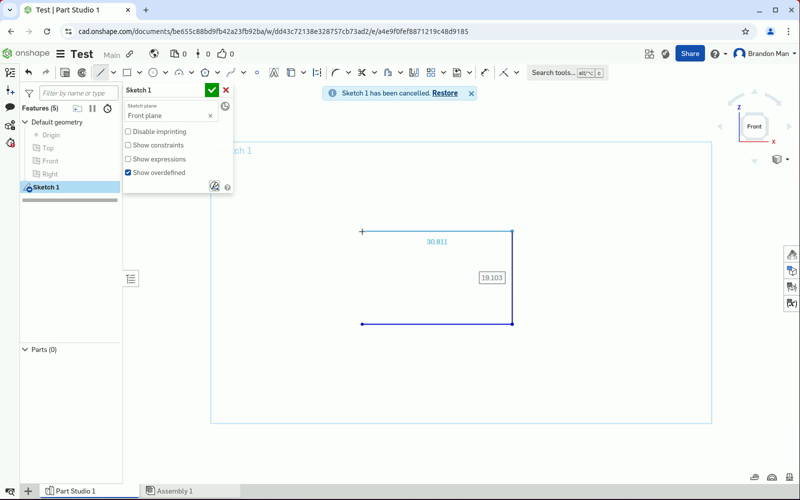
key_down(shift)
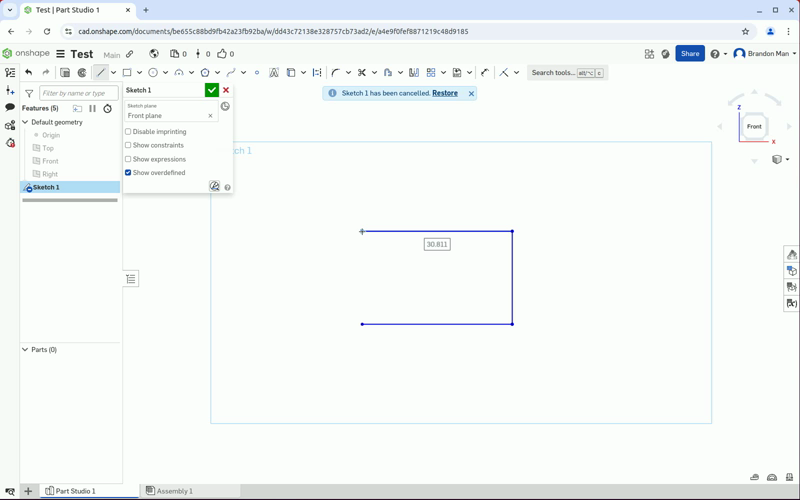
mouse_move(362, 324)
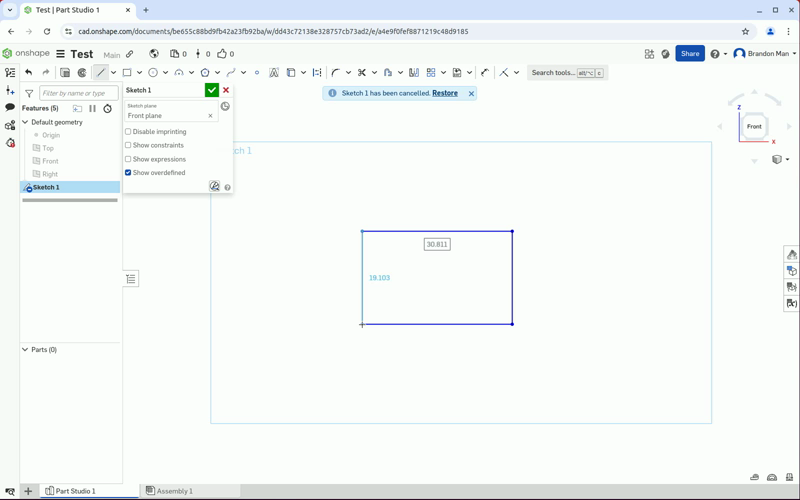
key_up(shift)
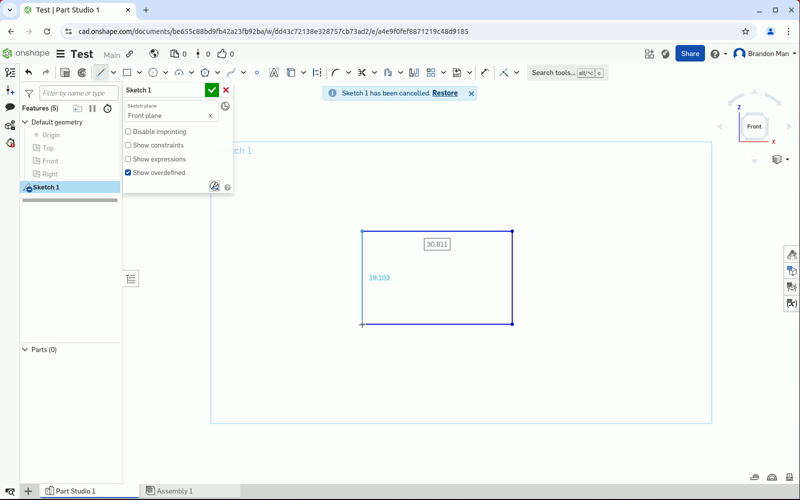
click(362, 324)
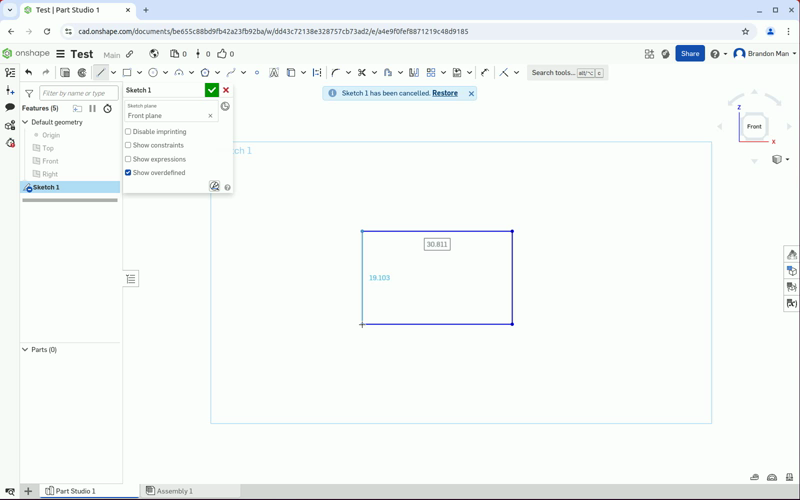
key(esc)
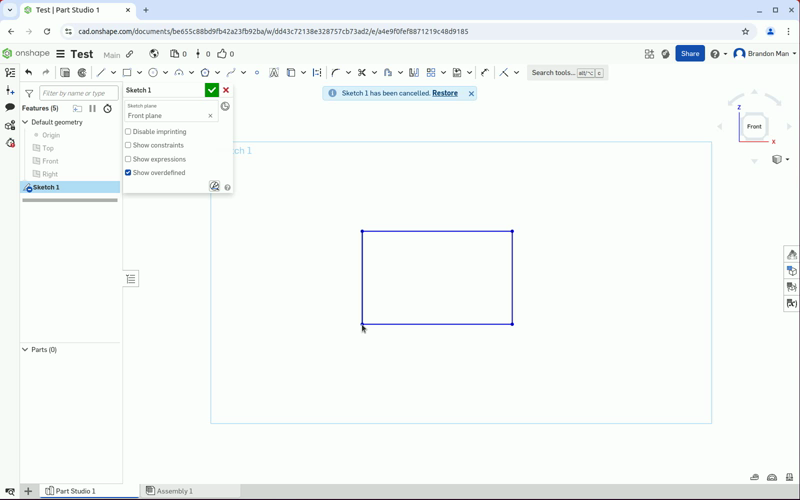
mouse_move(400, 292)
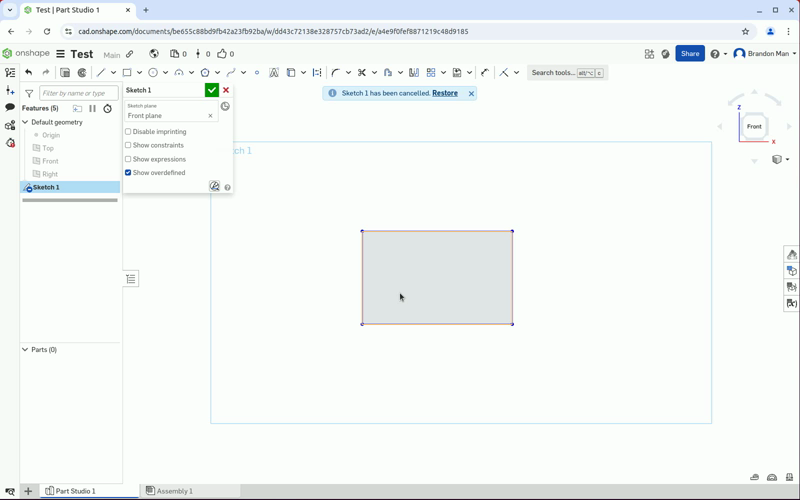
click(400, 292)
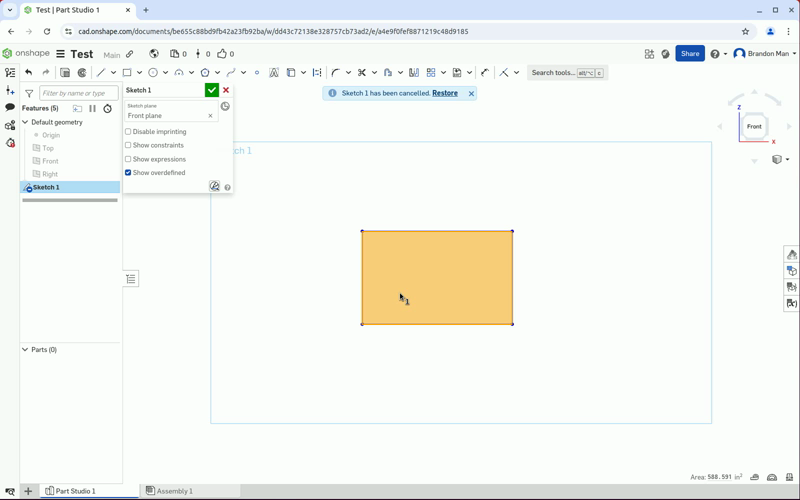
mouse_move(73, 352)
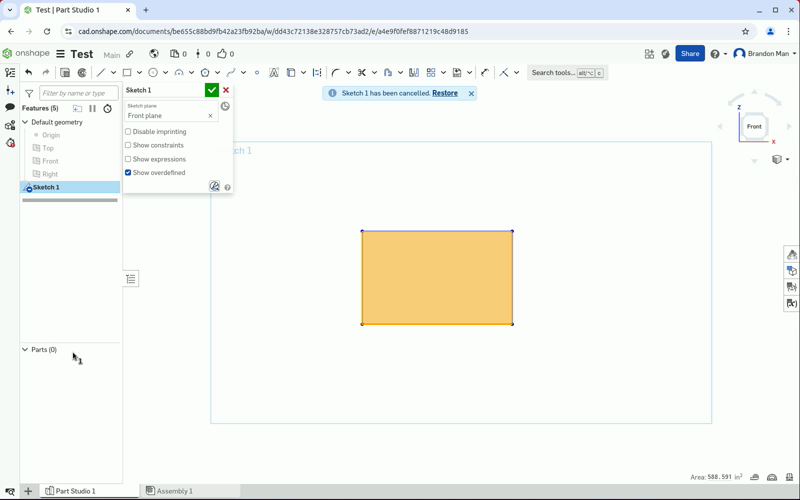
key(shift+y)
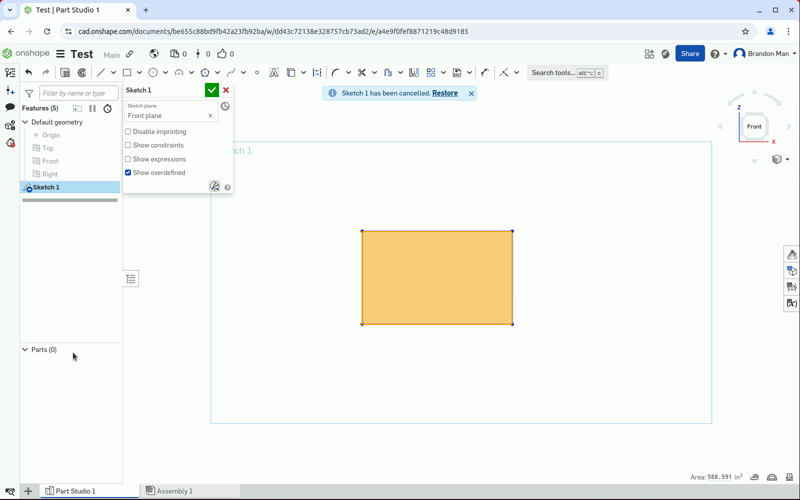
key(shift+e)
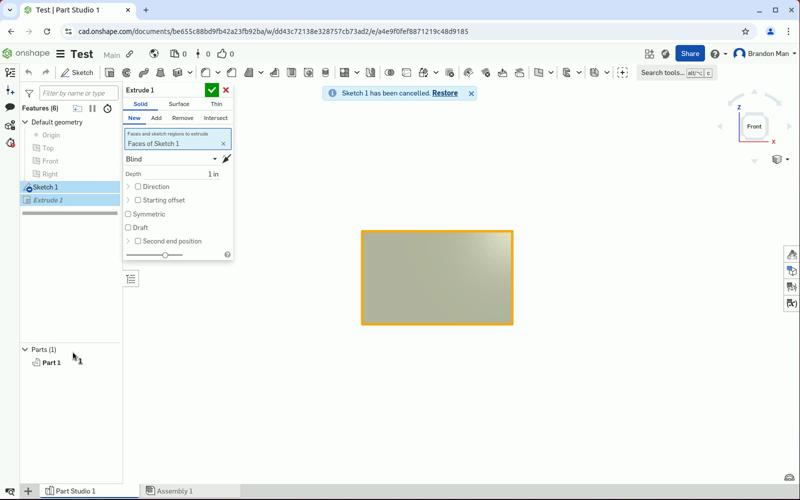
mouse_move(143, 106)
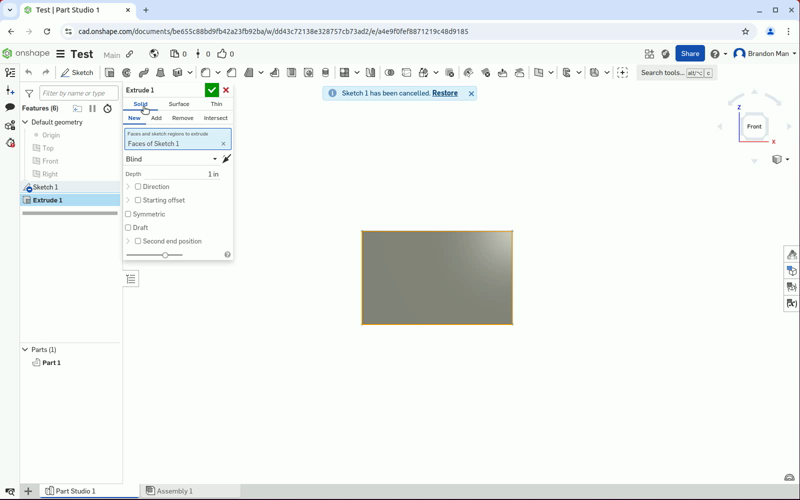
click(143, 106)
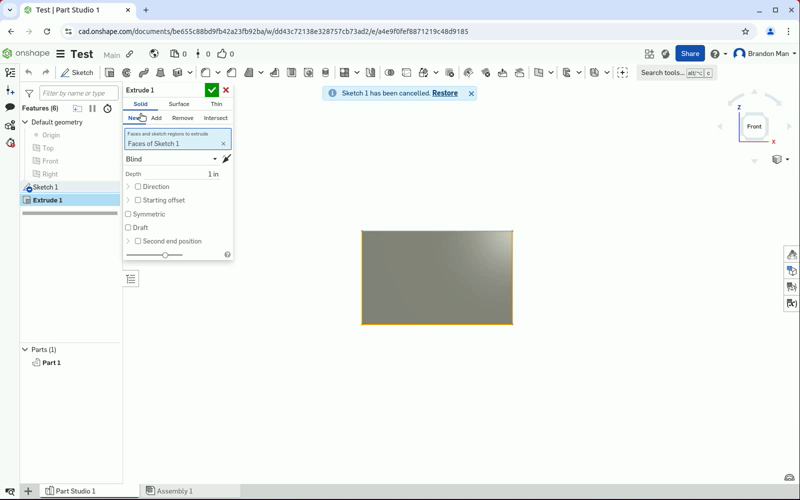
mouse_move(137, 120)
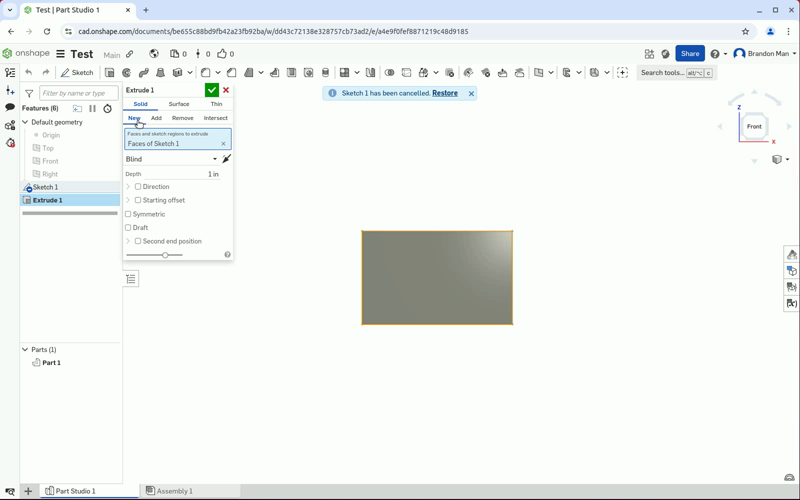
click(137, 120)
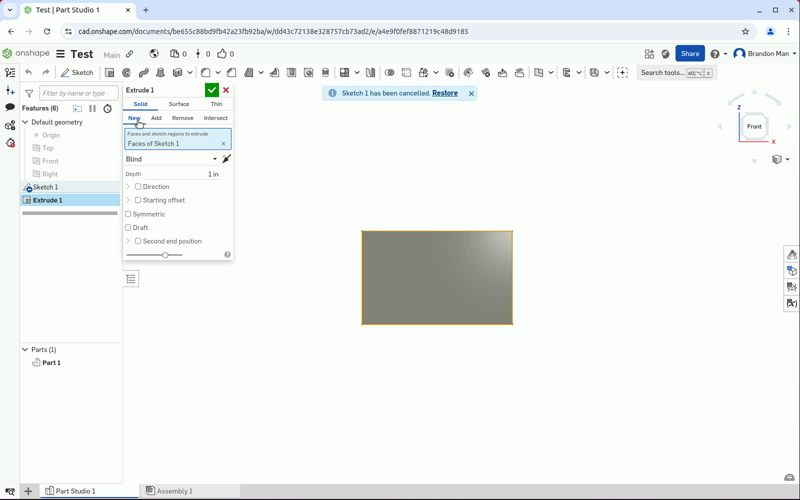
key(tab, 4)
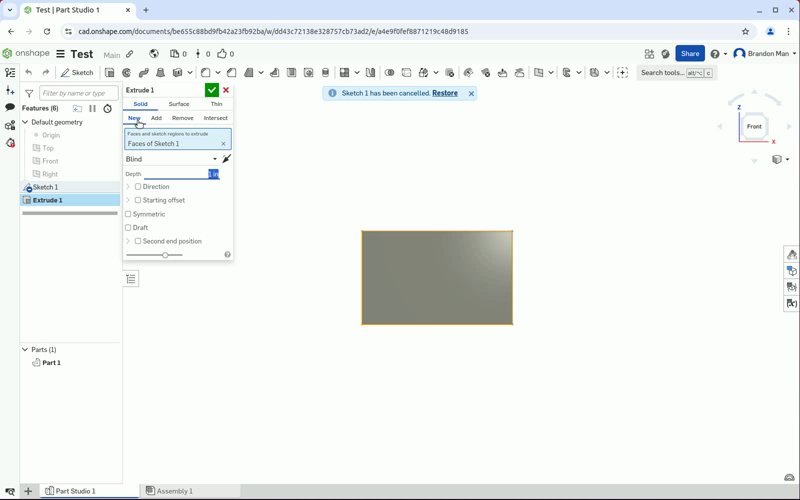
text(7.703)
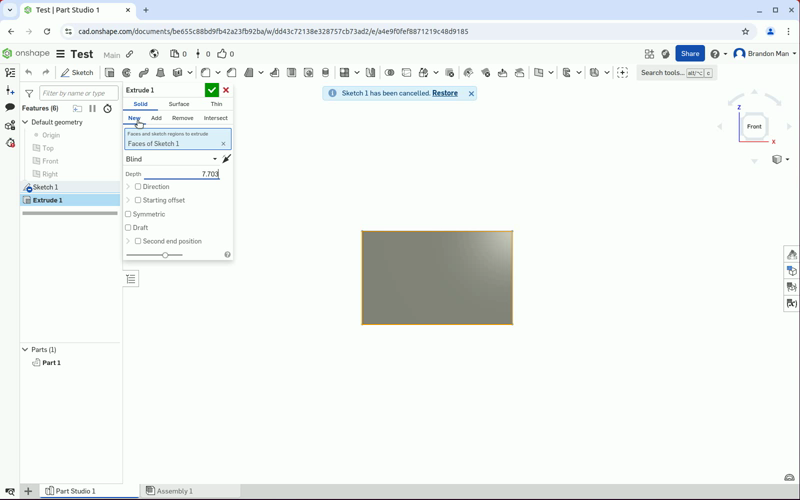
key(enter)
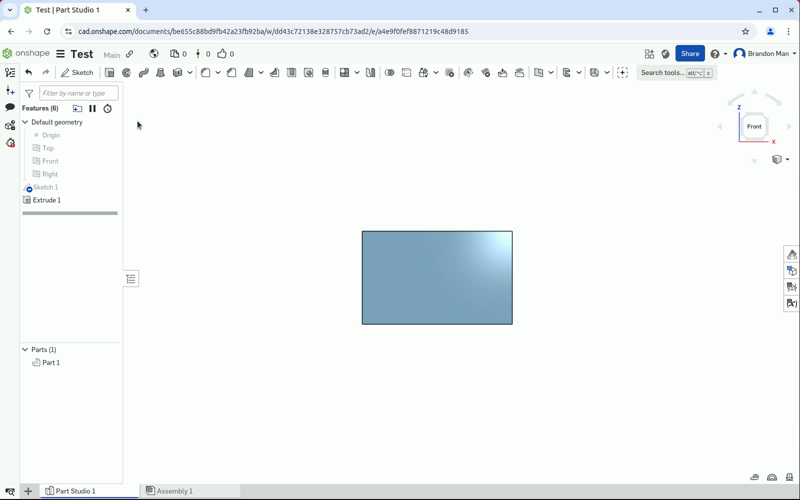
key(shift+h)
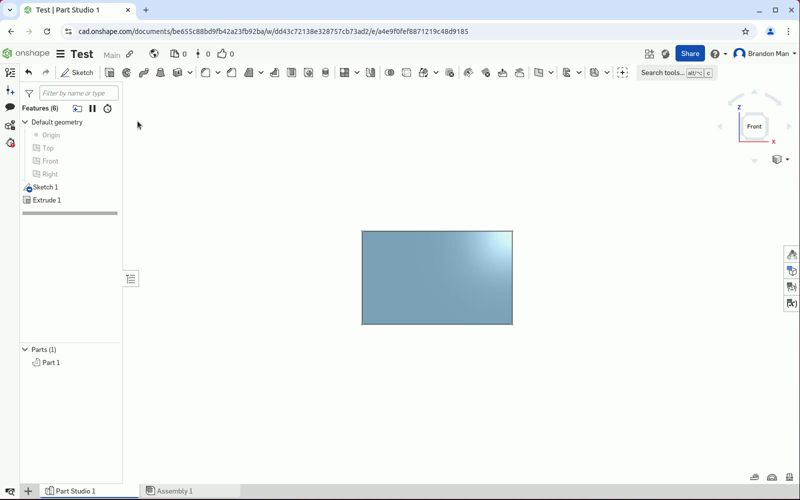
key(shift+h)
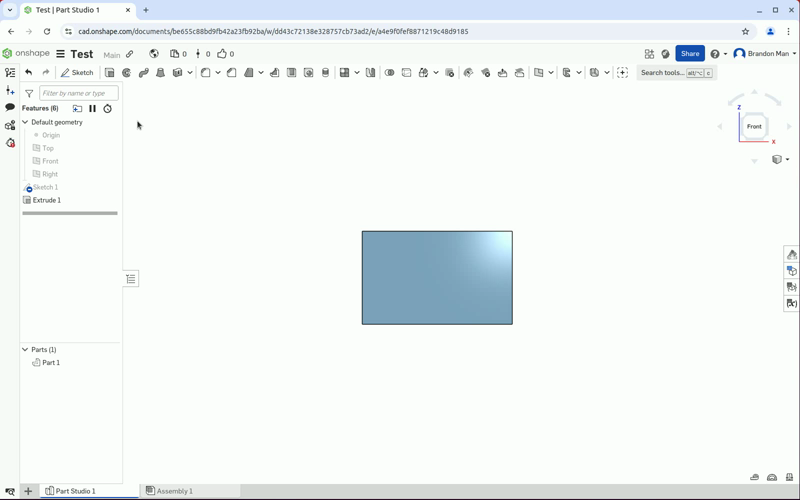
mouse_move(73, 189)
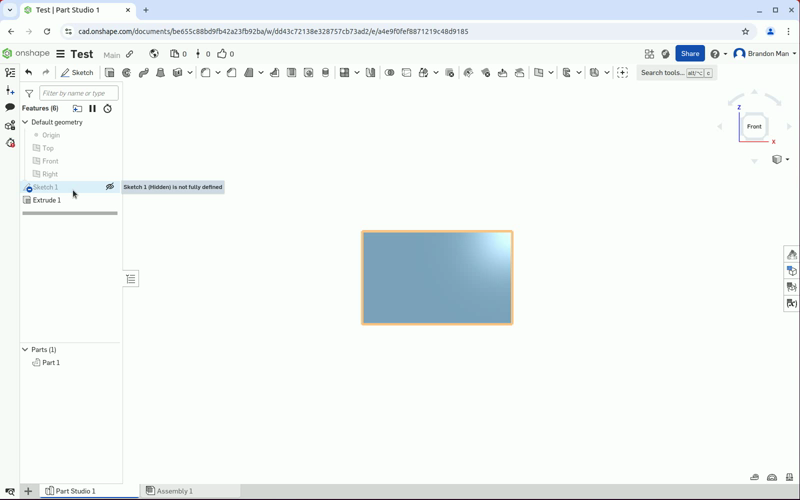
click(73, 189)
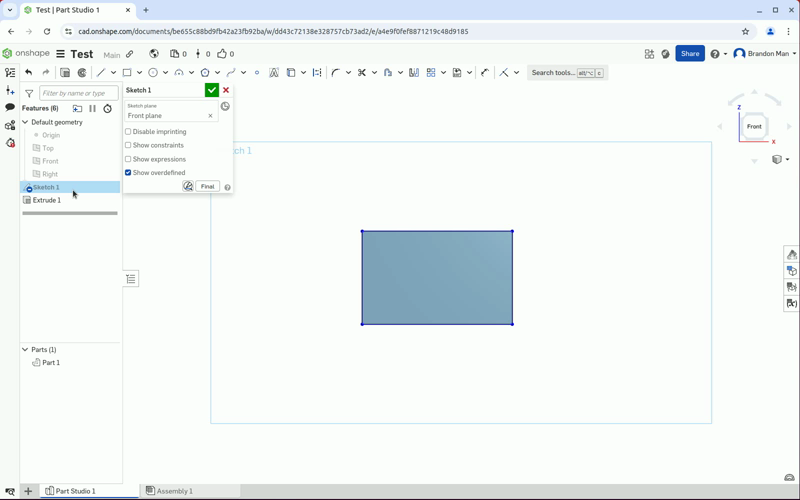
mouse_move(229, 92)
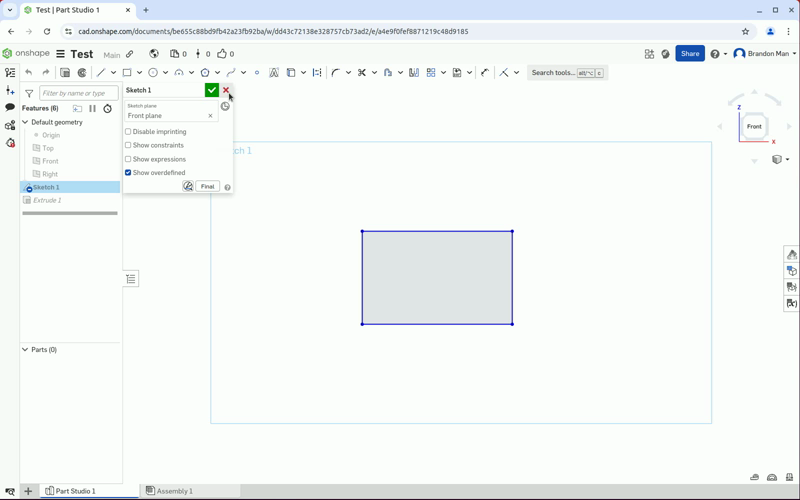
click(229, 92)
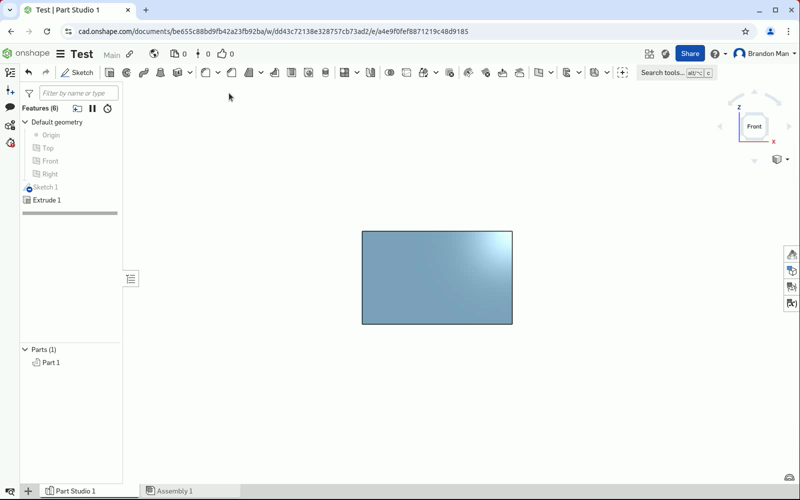
mouse_move(541, 75)
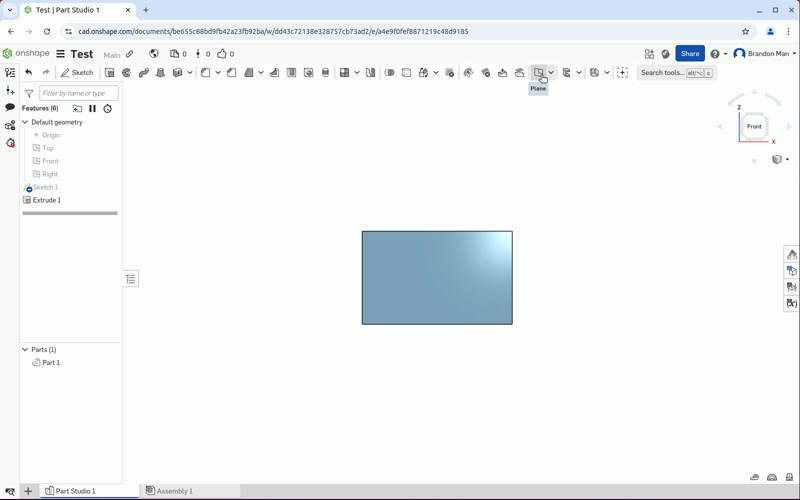
click(541, 75)
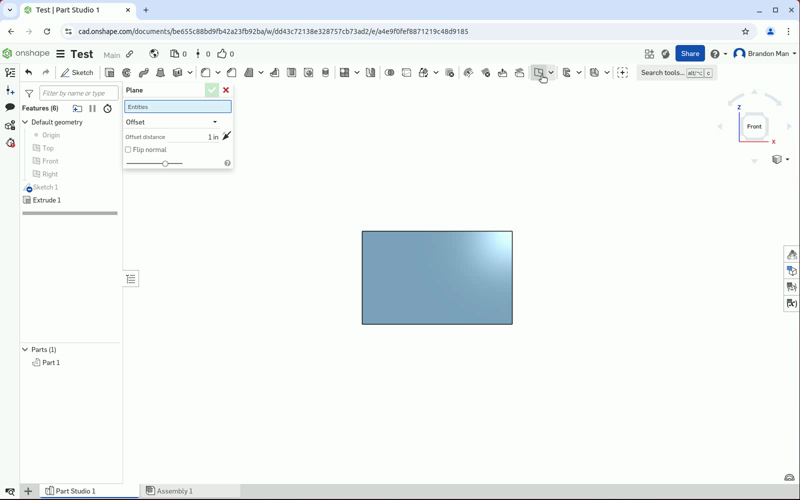
mouse_move(73, 163)
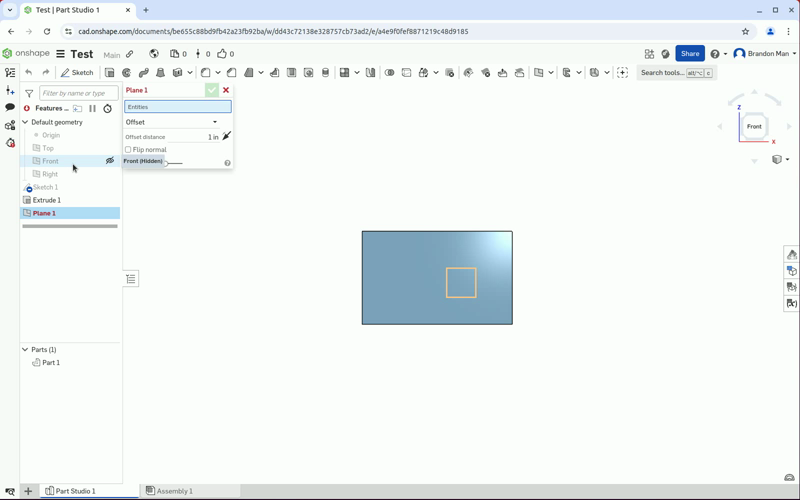
click(73, 163)
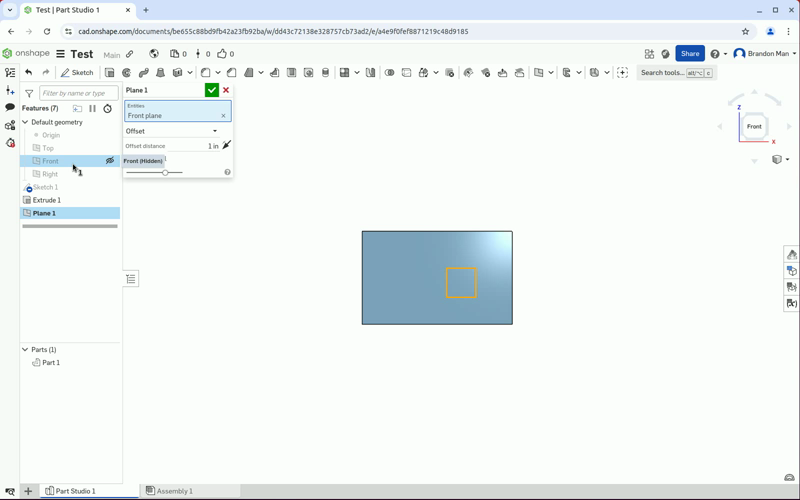
key(tab, 2)
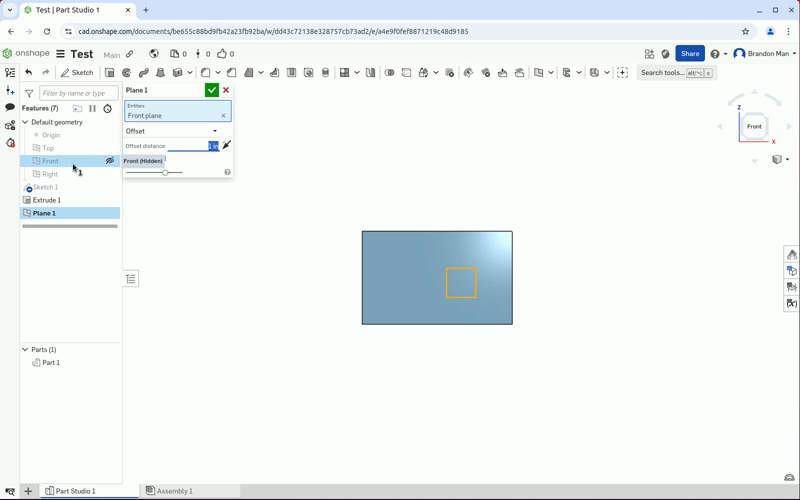
text(7.703)
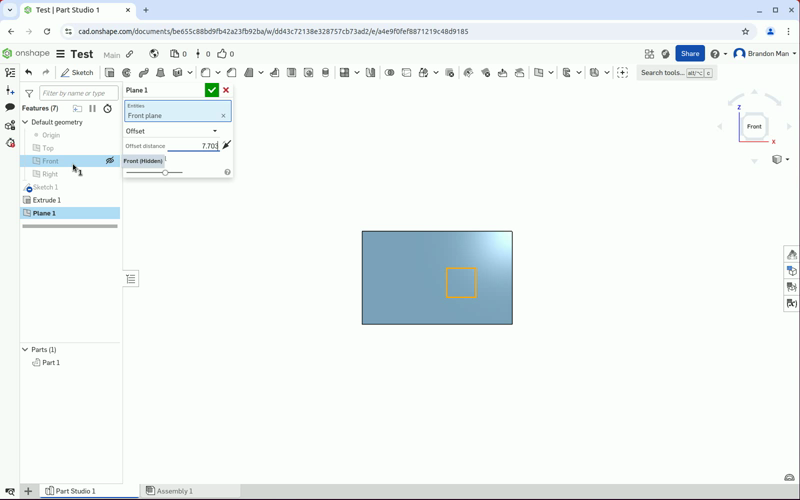
key(enter, 2)
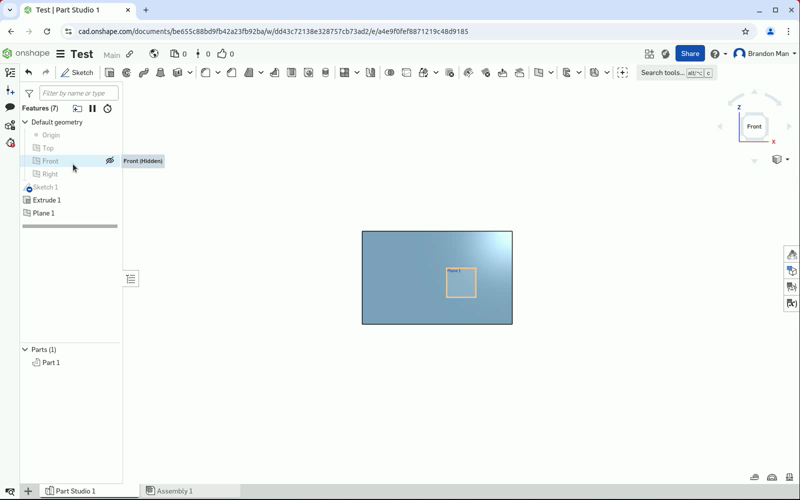
key(shift+s)
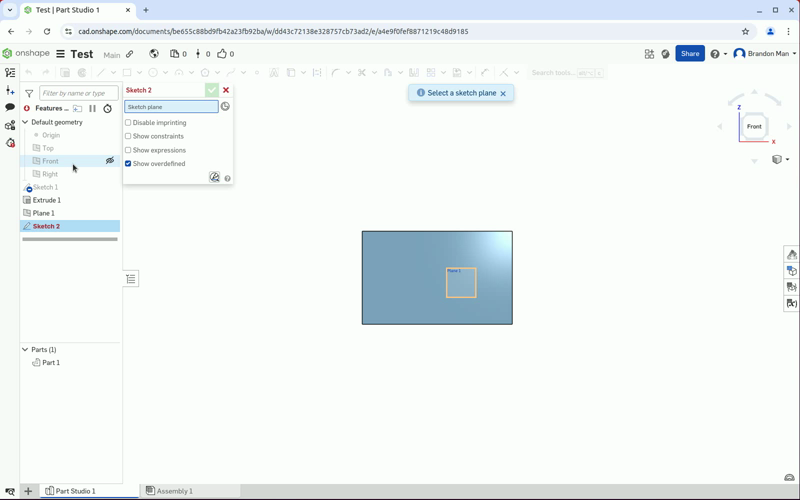
mouse_move(73, 215)
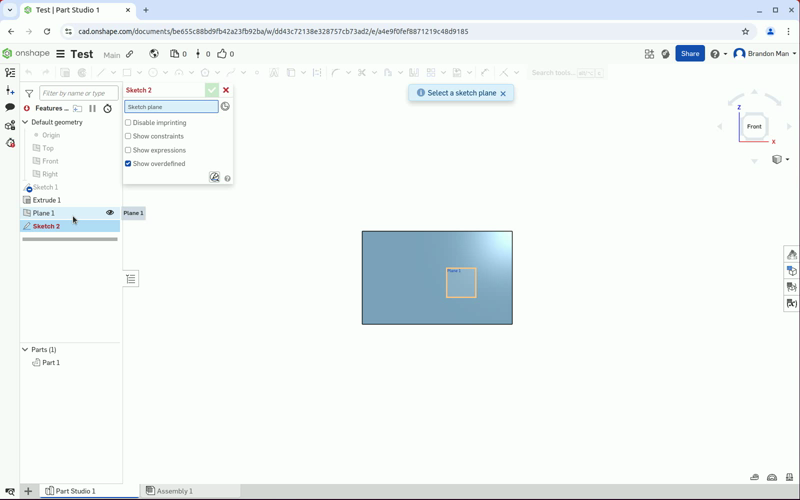
click(73, 215)
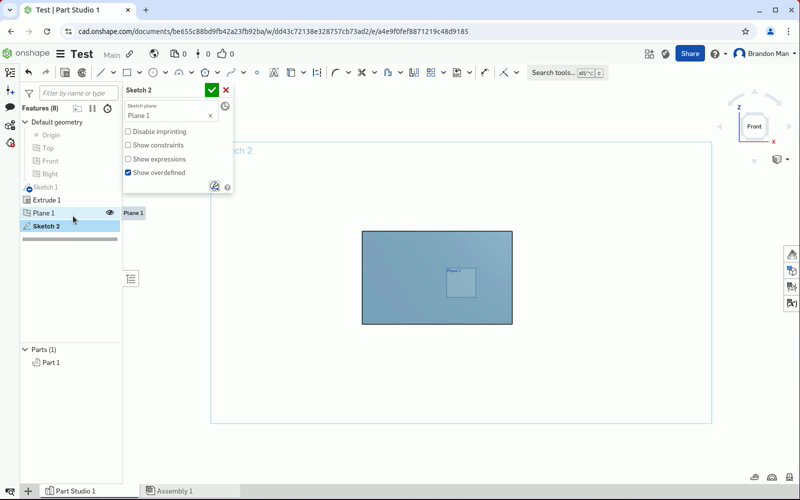
mouse_move(73, 352)
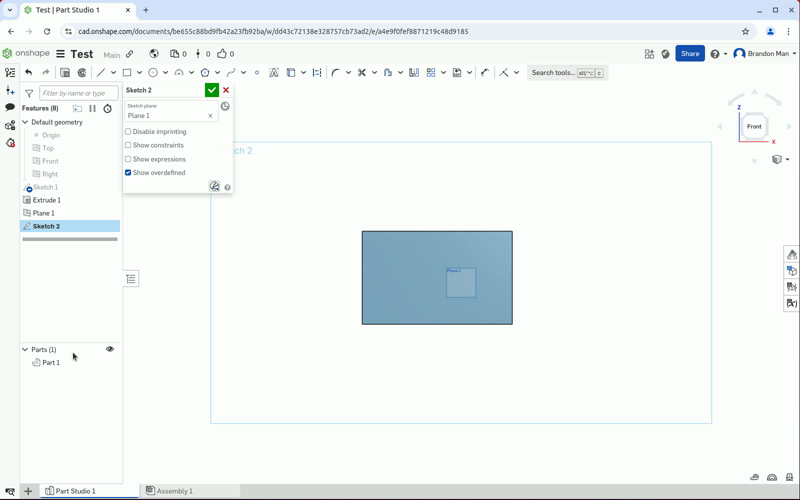
key(y)
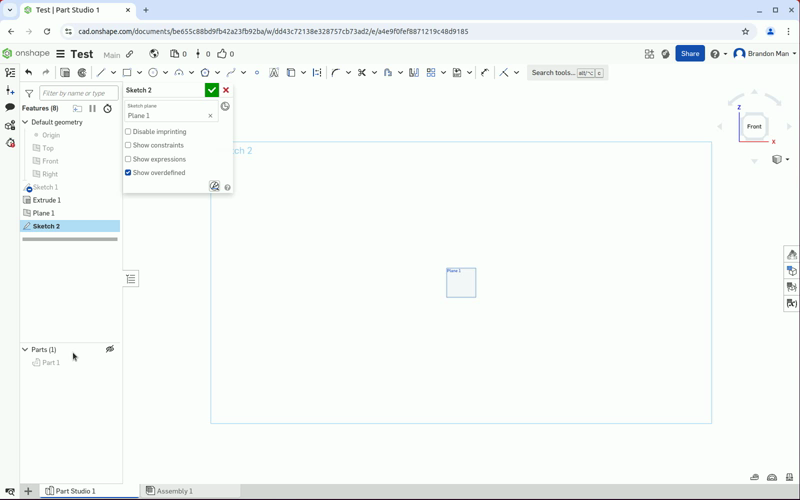
key(l)
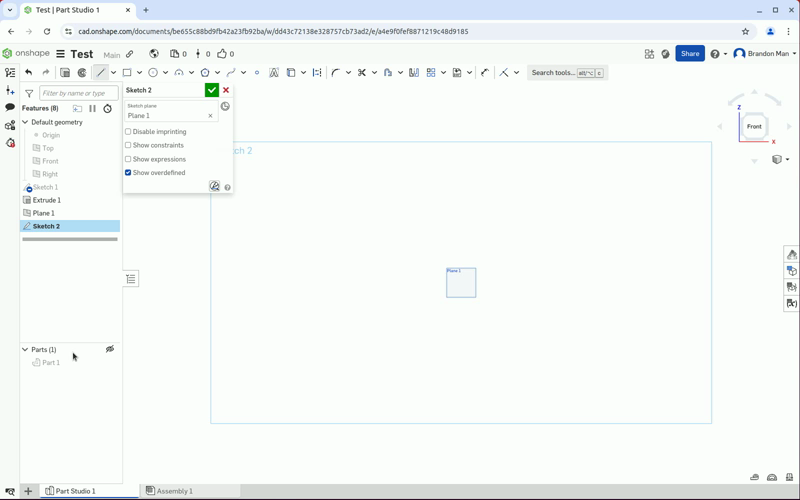
key_down(shift)
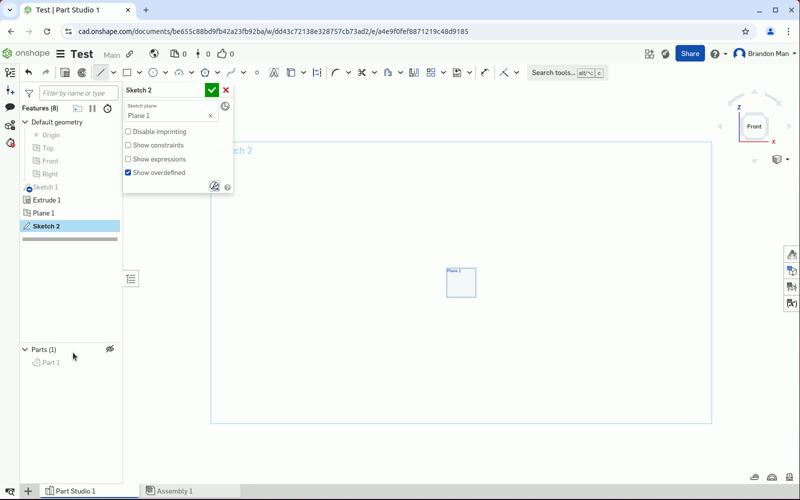
mouse_move(362, 324)
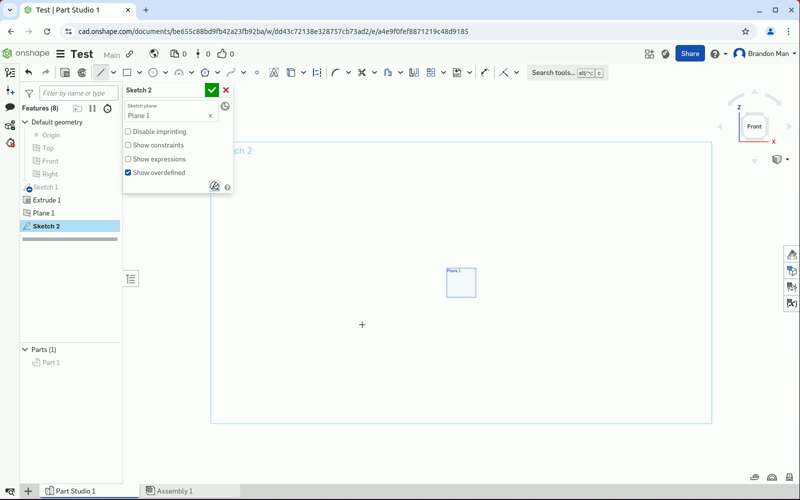
click(362, 324)
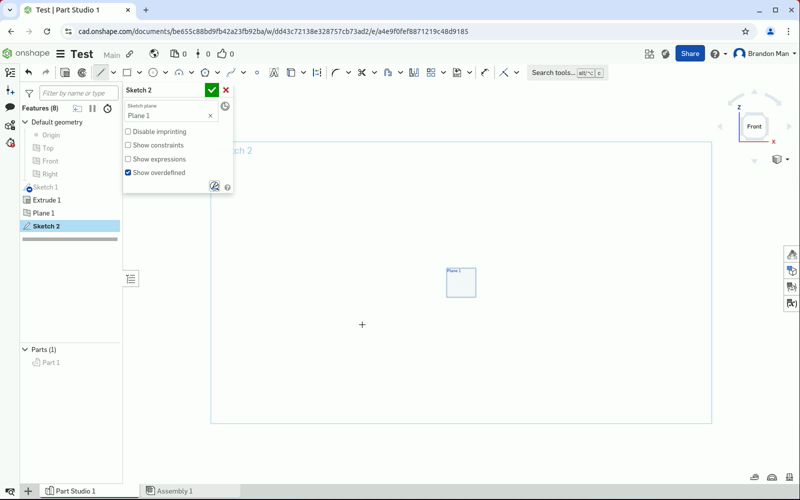
key_up(shift)
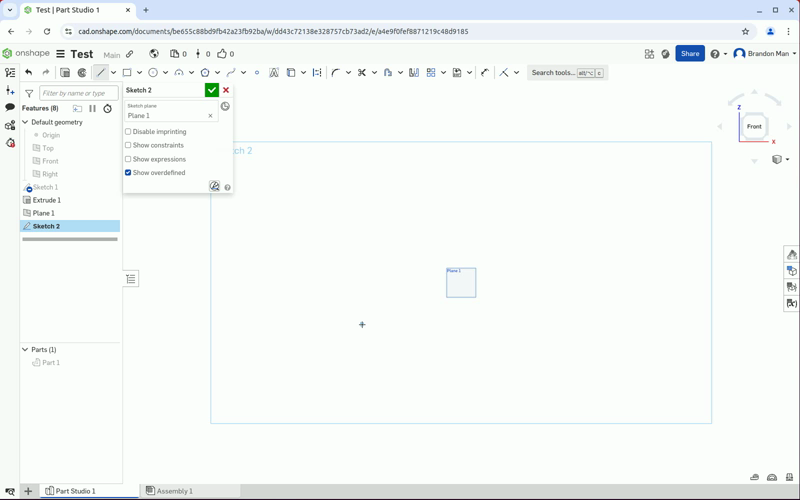
key_down(shift)
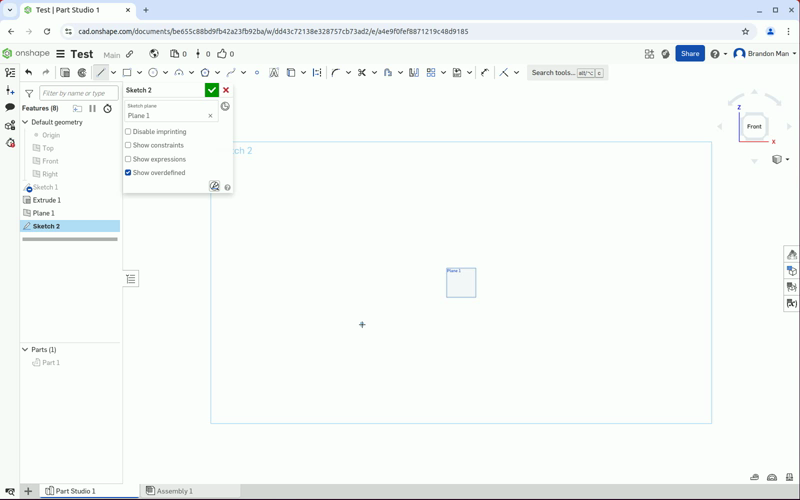
mouse_move(392, 324)
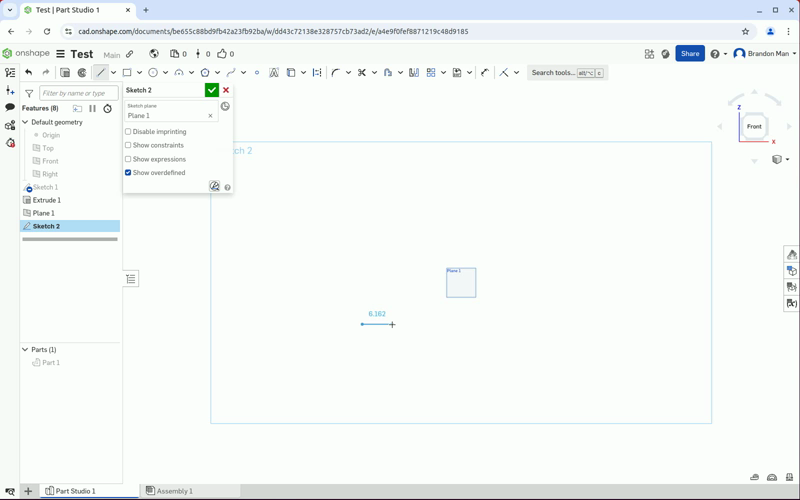
mouse_move(400, 324)
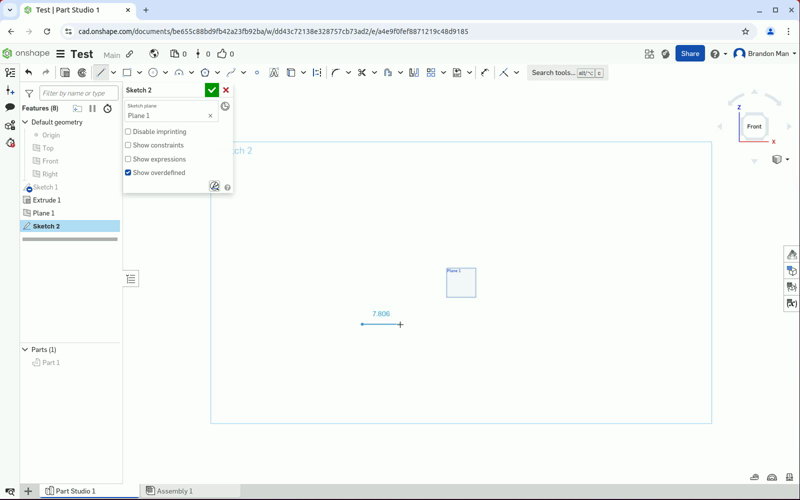
click(400, 324)
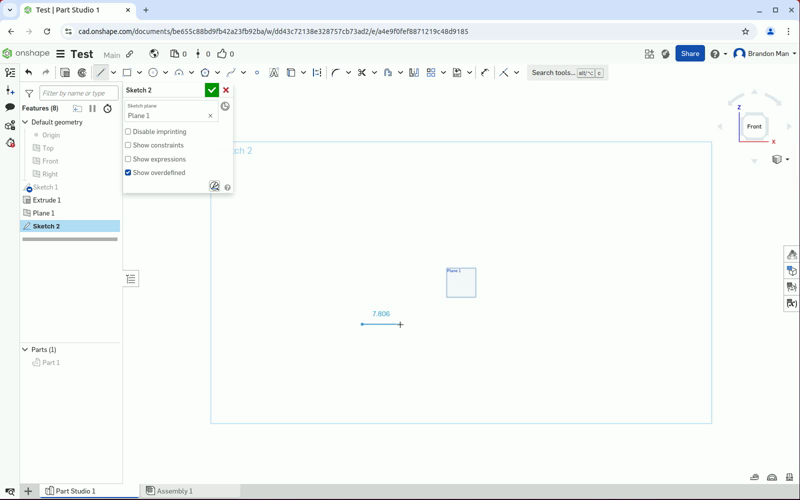
key_up(shift)
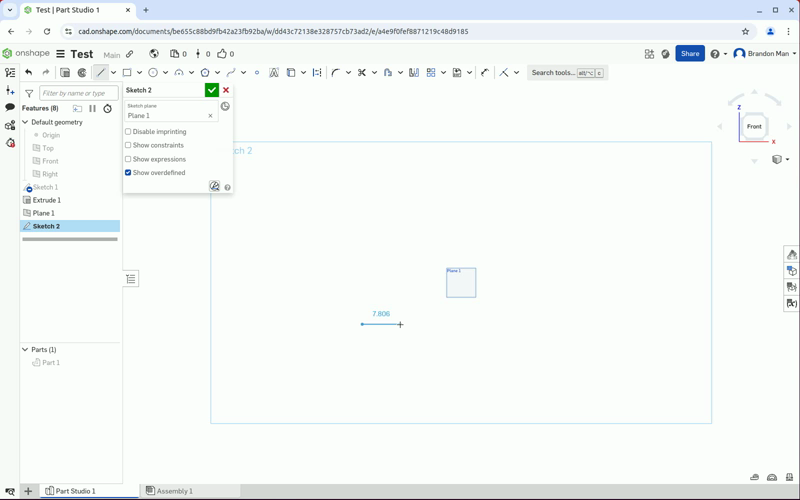
key_down(shift)
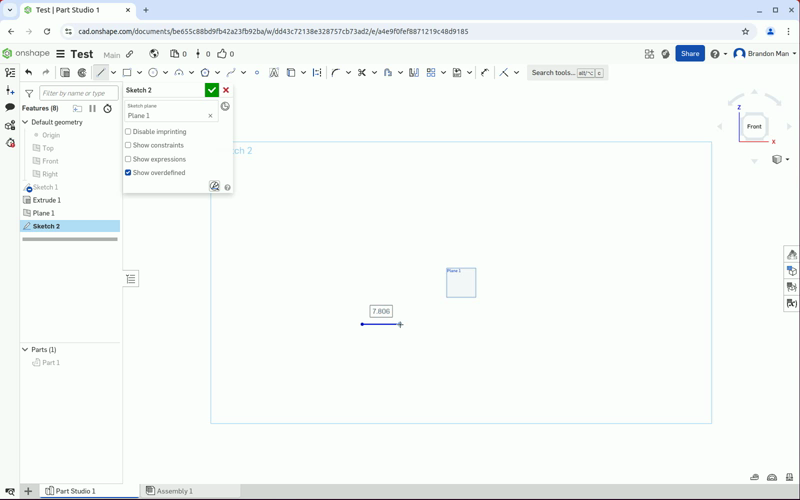
mouse_move(430, 324)
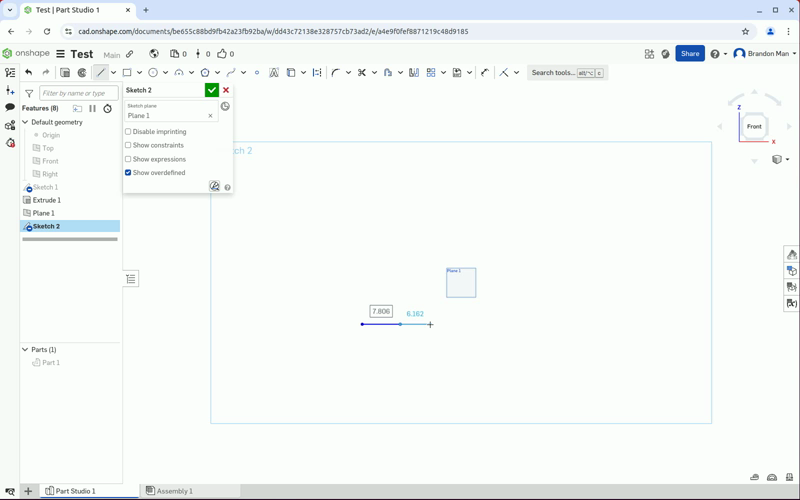
mouse_move(400, 267)
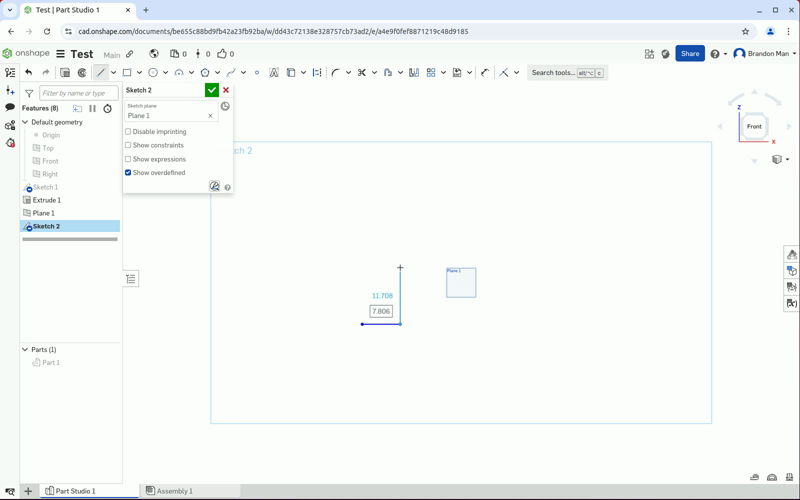
click(400, 267)
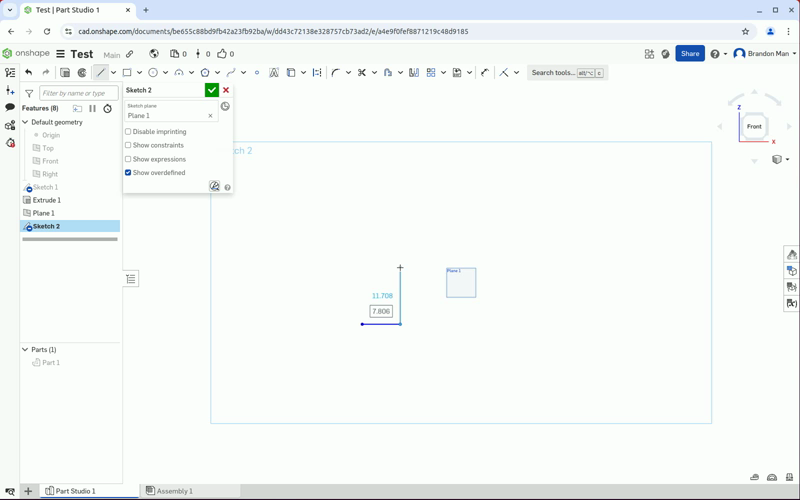
key_up(shift)
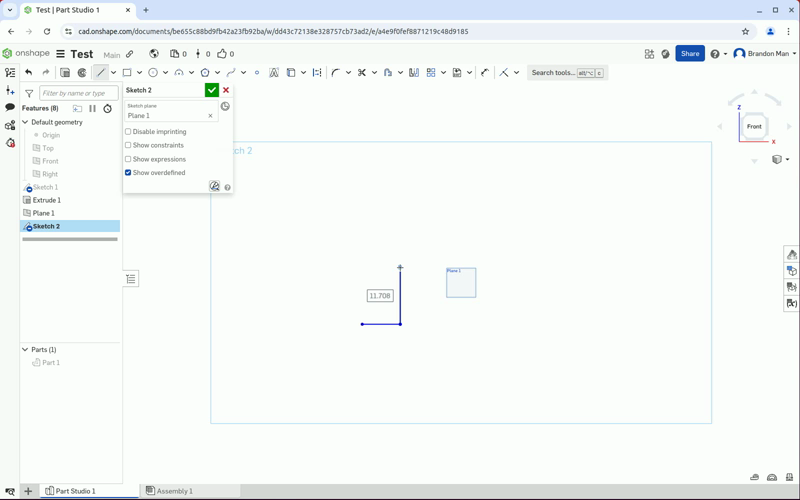
key_down(shift)
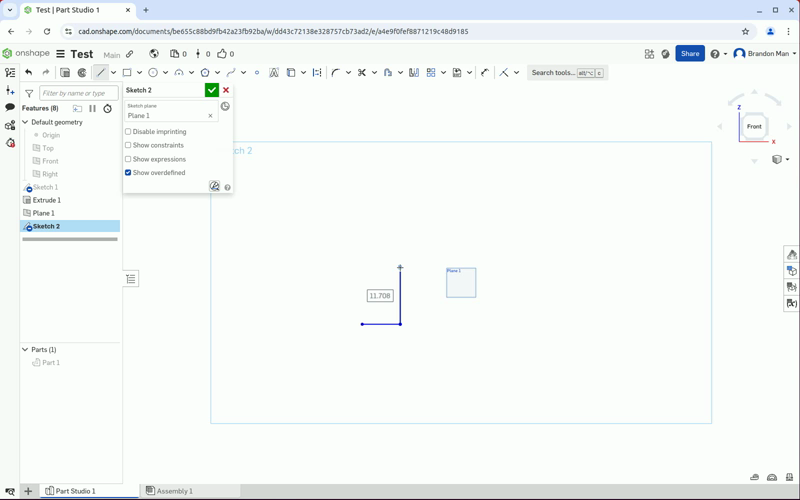
mouse_move(430, 267)
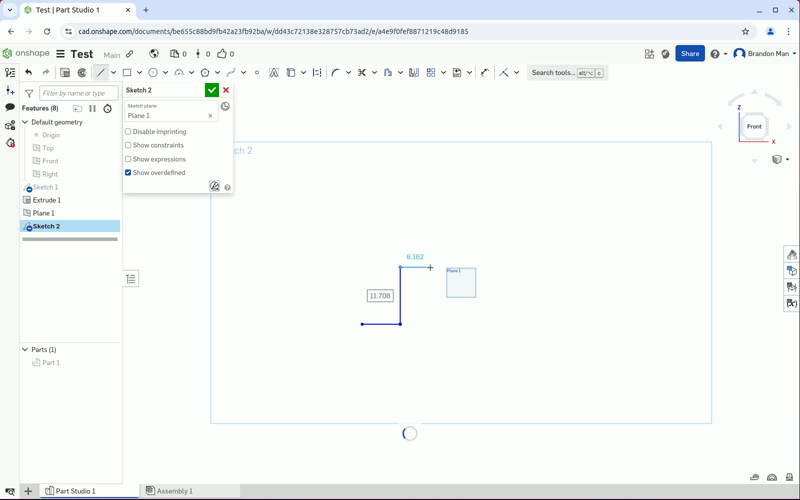
mouse_move(362, 267)
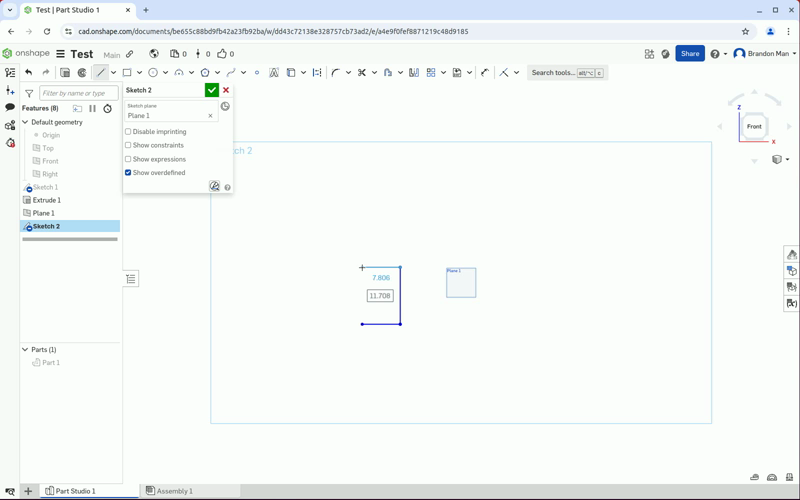
click(362, 267)
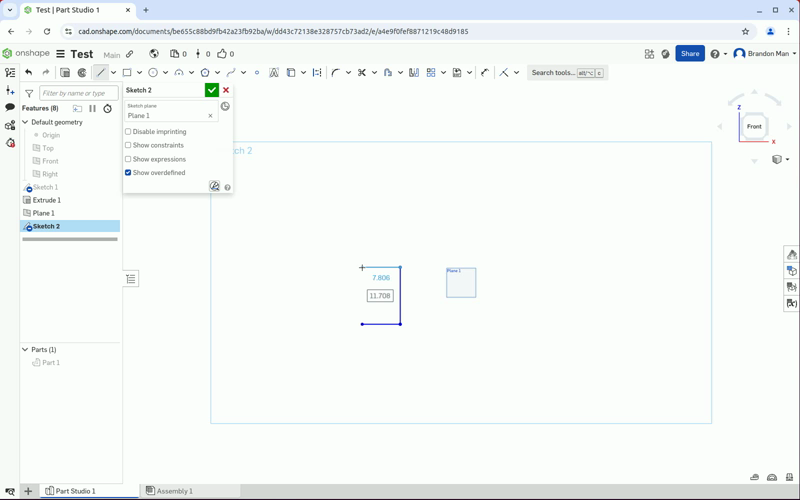
key_up(shift)
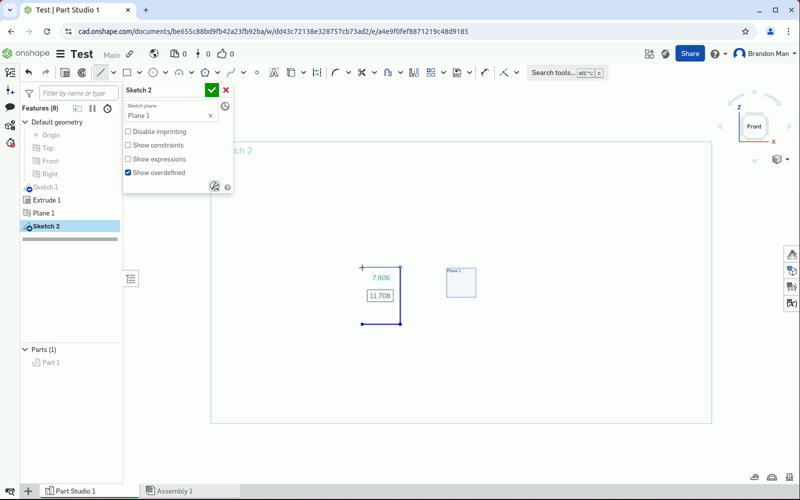
mouse_move(392, 267)
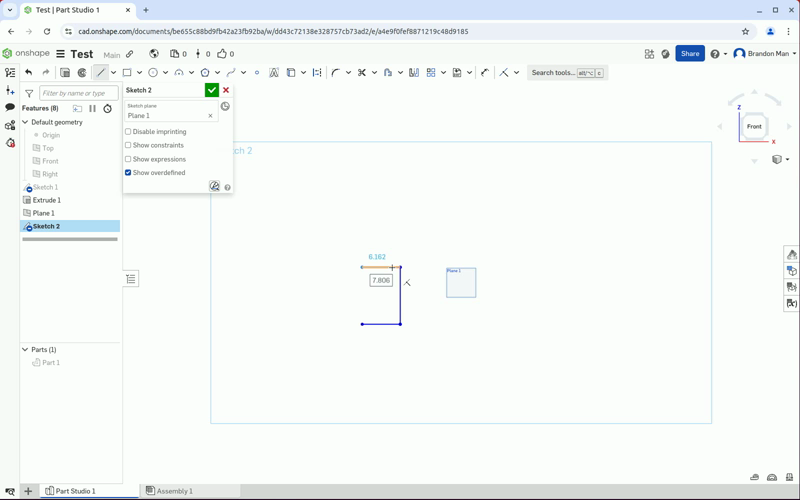
key_down(shift)
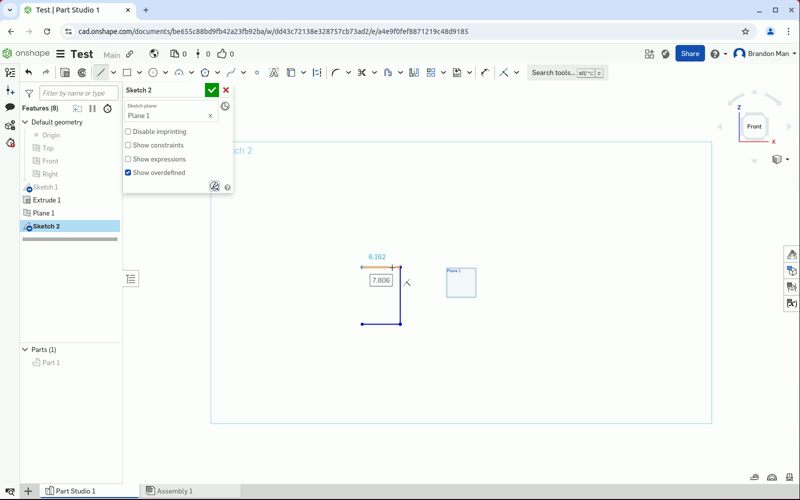
mouse_move(362, 324)
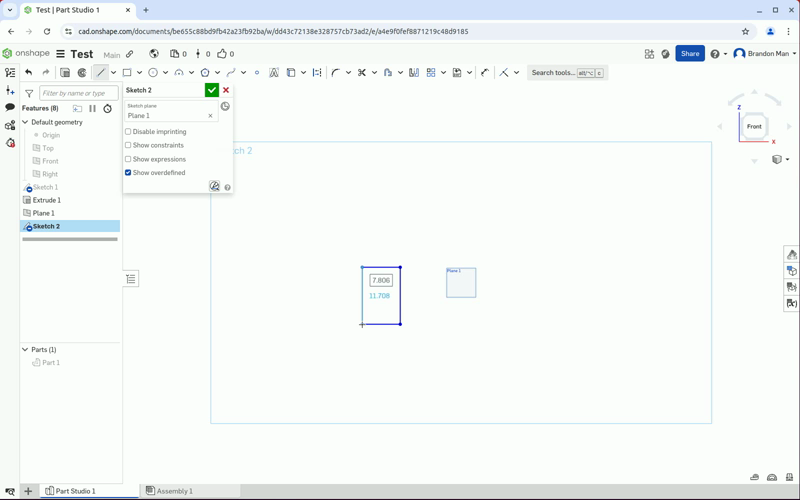
key_up(shift)
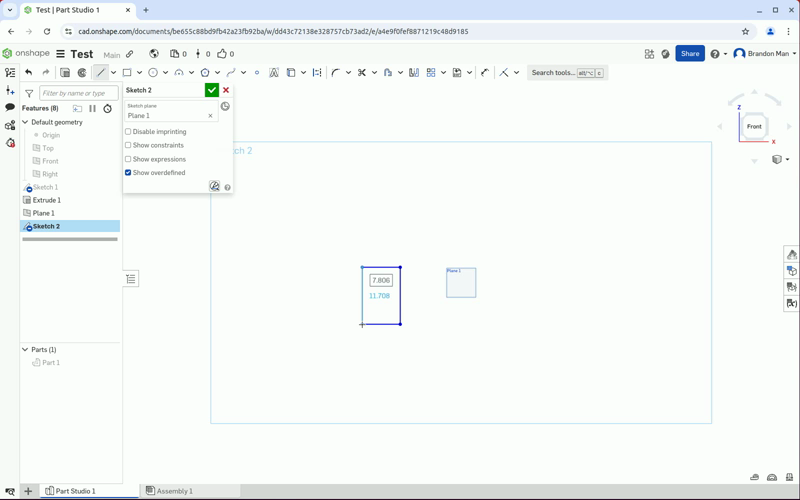
click(362, 324)
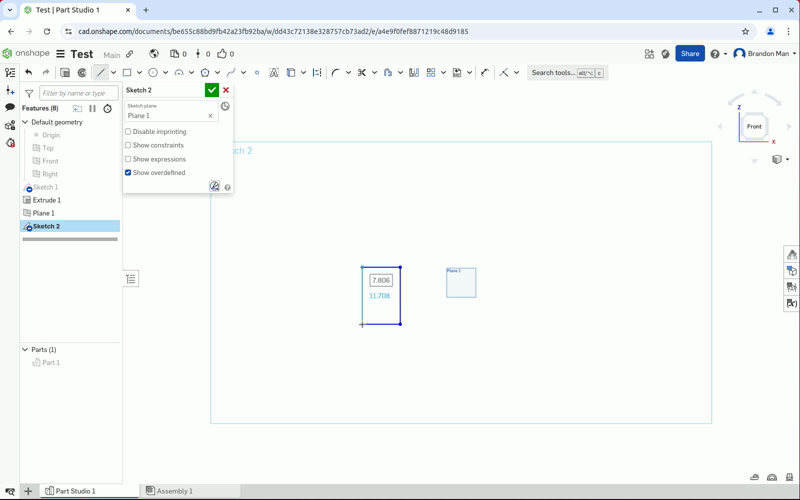
key(esc)
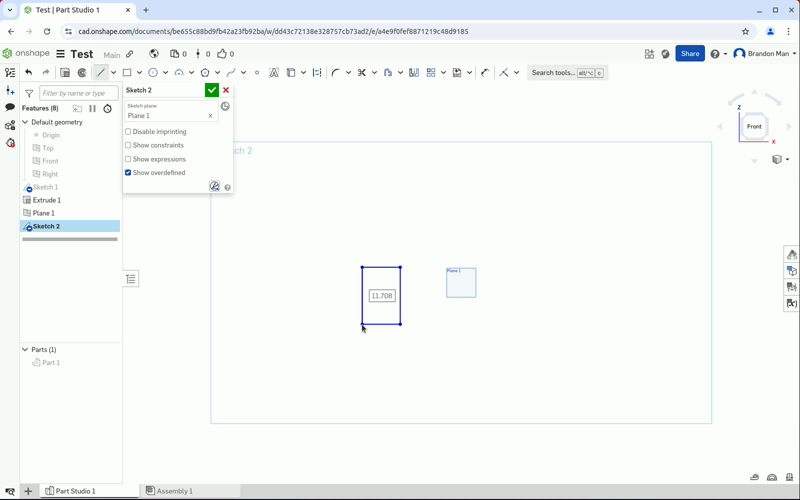
mouse_move(366, 321)
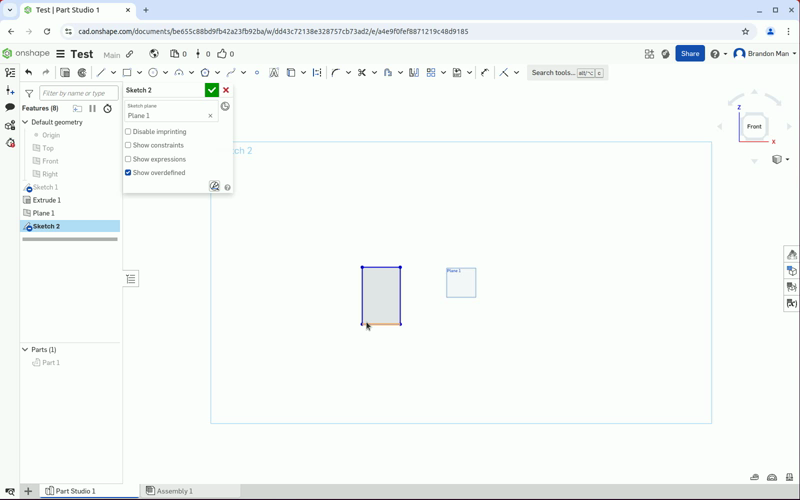
click(366, 321)
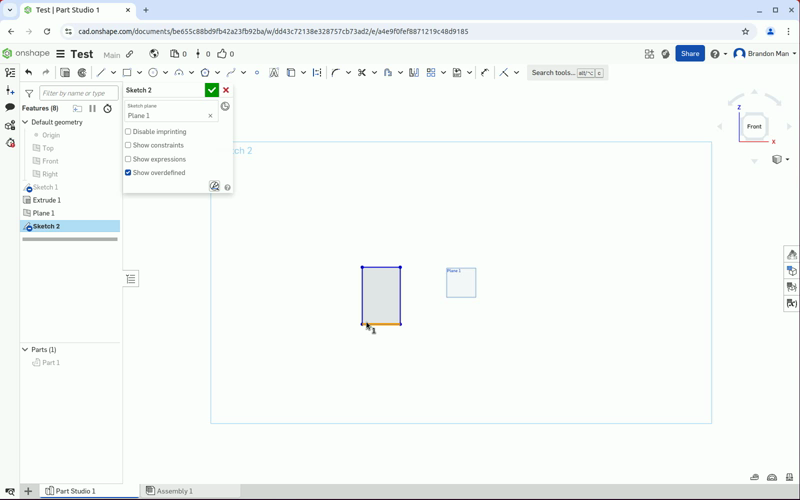
mouse_move(73, 352)
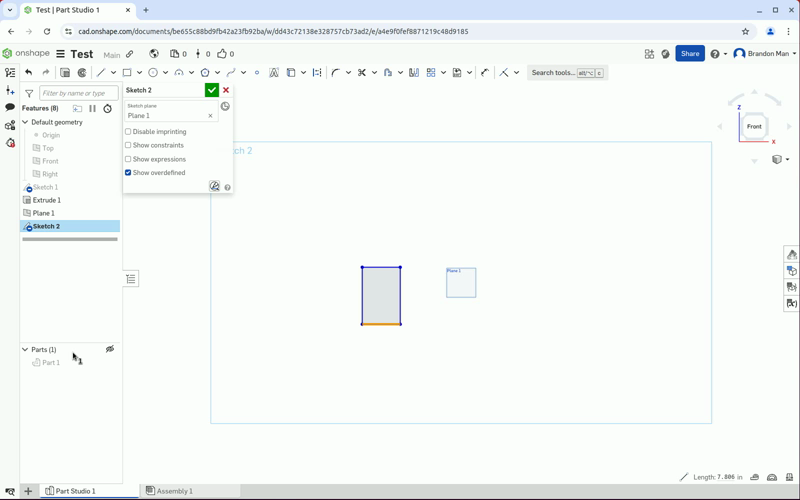
key(shift+y)
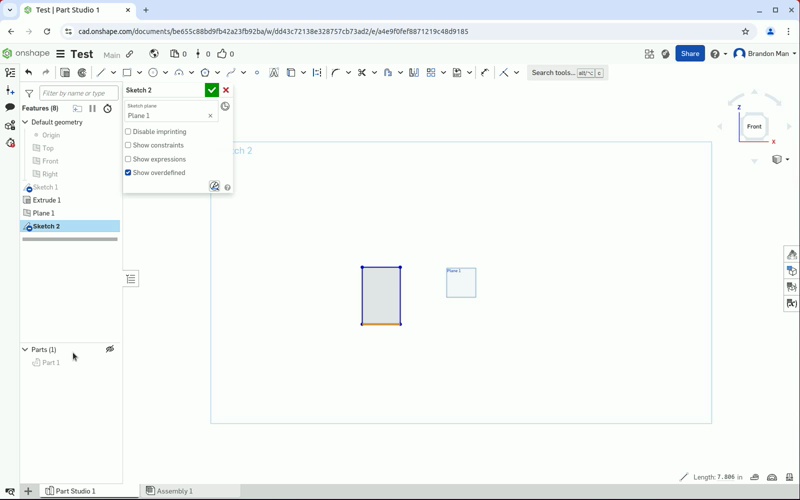
key(shift+e)
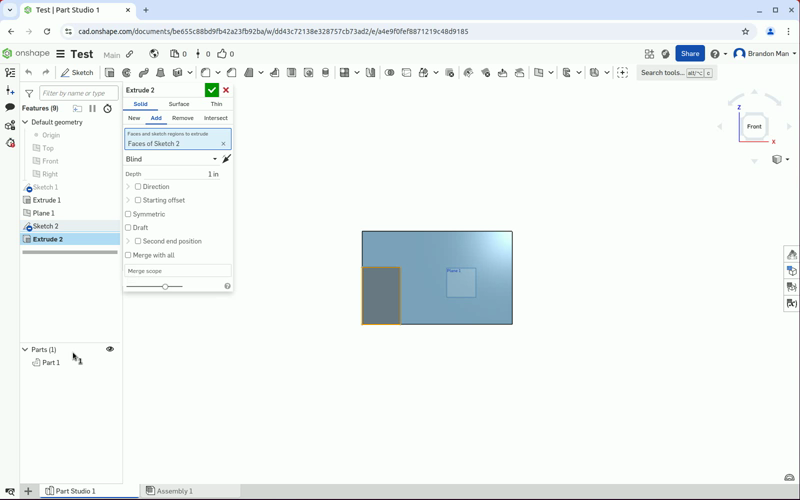
mouse_move(143, 106)
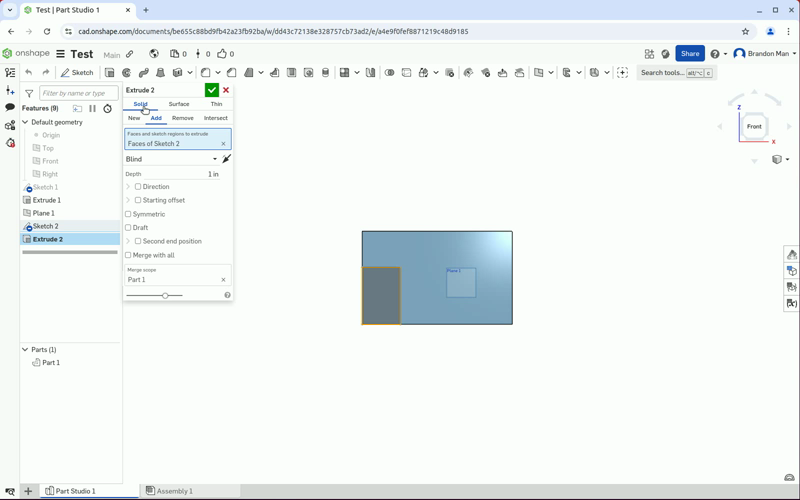
click(143, 106)
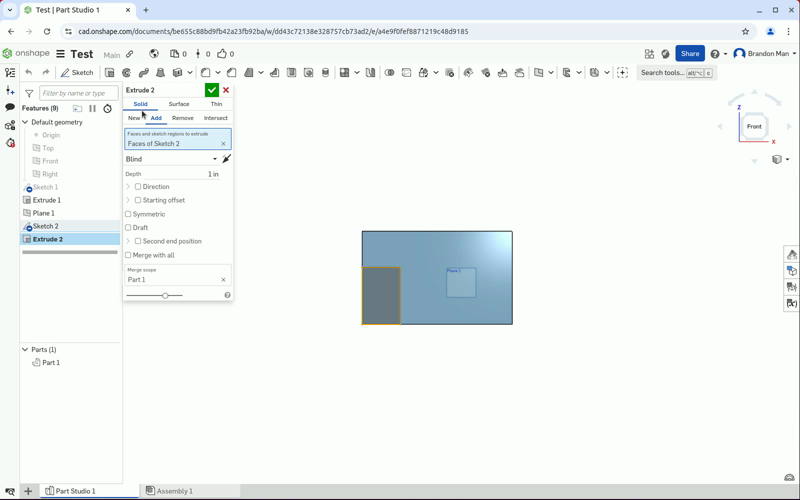
mouse_move(137, 120)
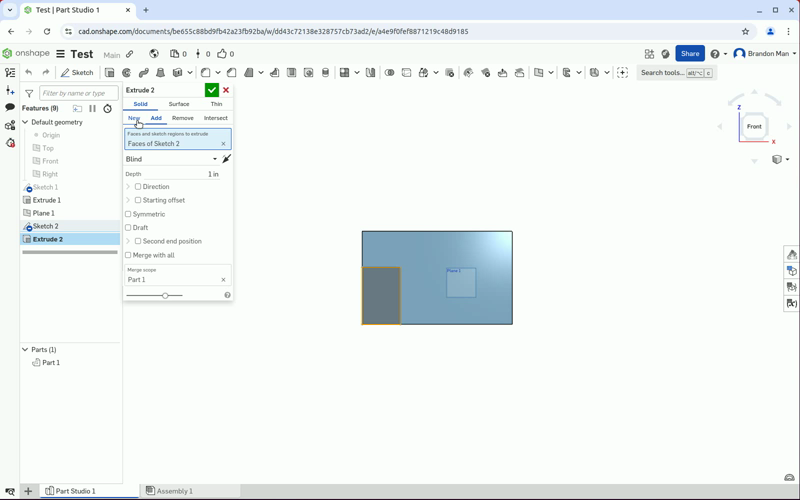
click(137, 120)
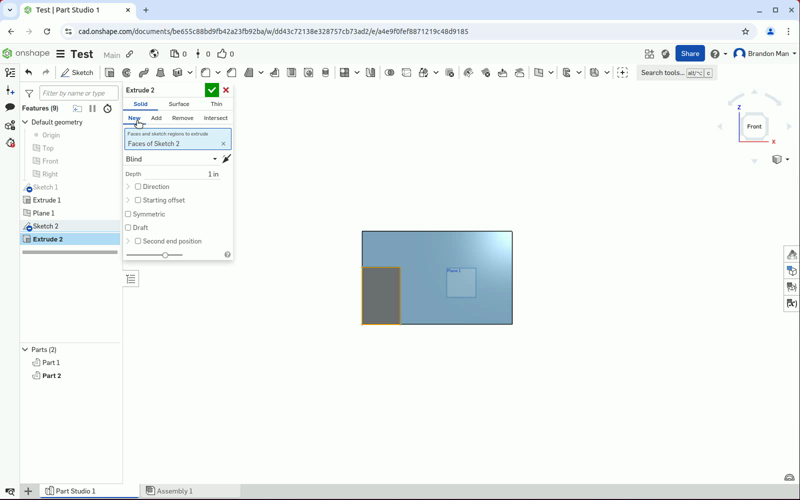
key(tab, 4)
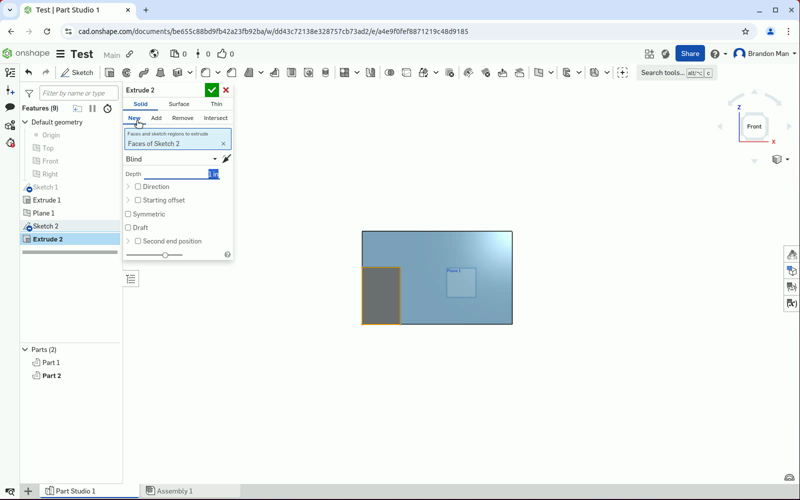
text(15.405)
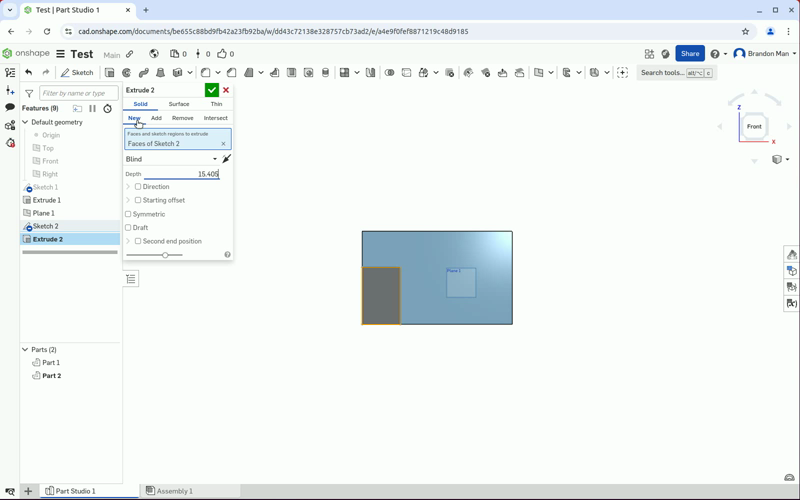
key(enter)
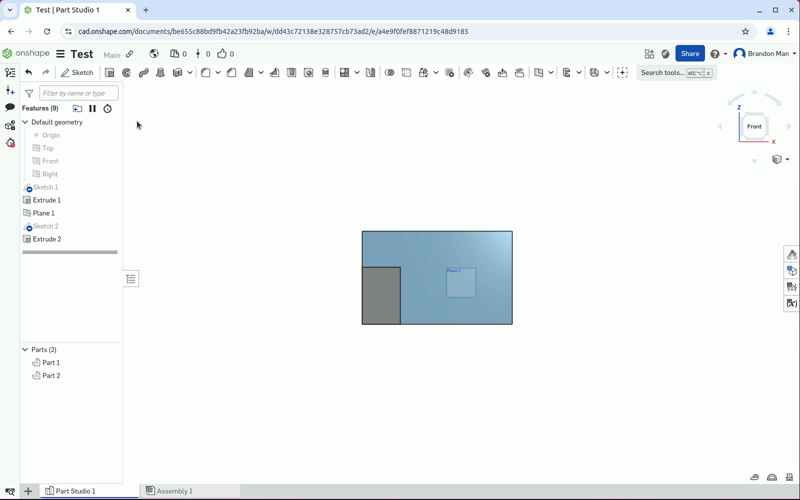
key(shift+h)
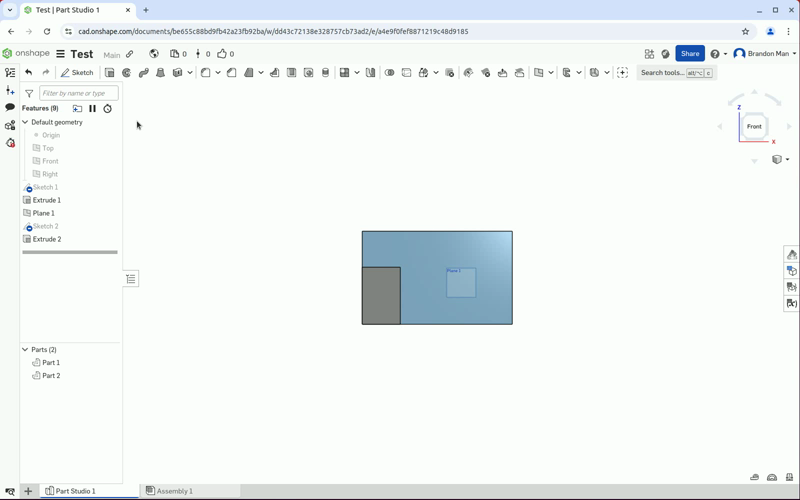
key(shift+h)
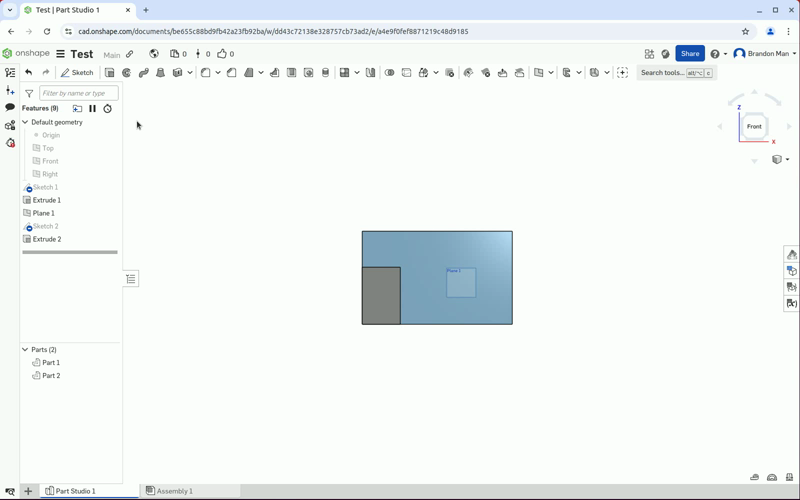
mouse_move(73, 189)
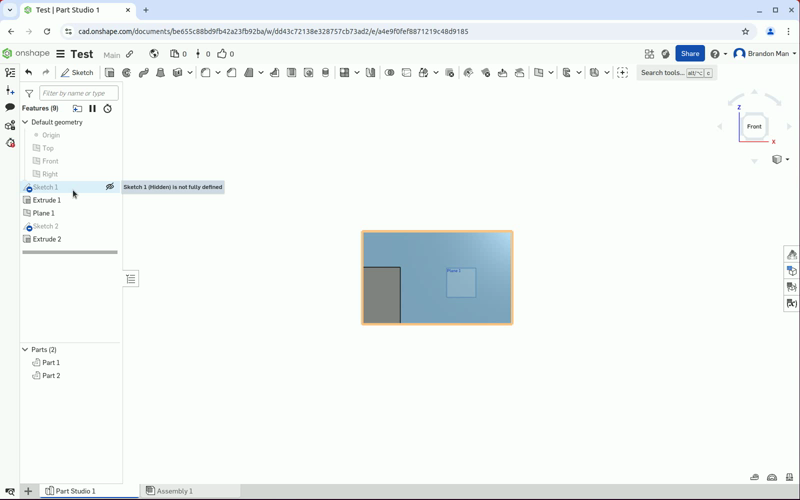
click(73, 189)
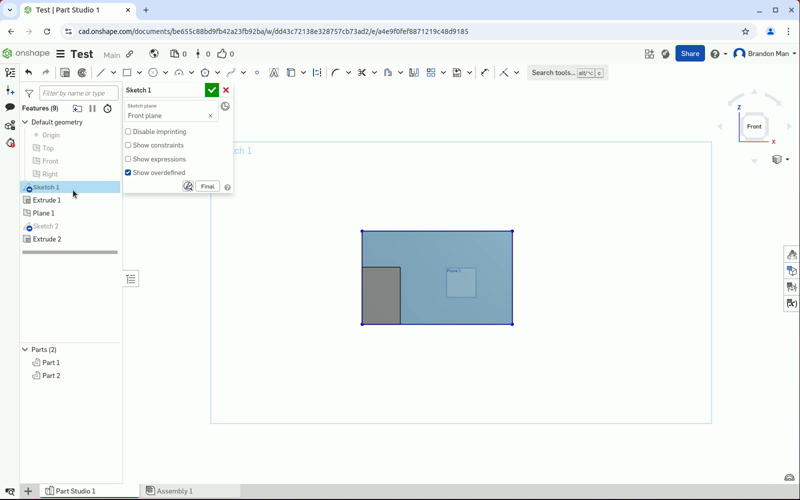
mouse_move(229, 92)
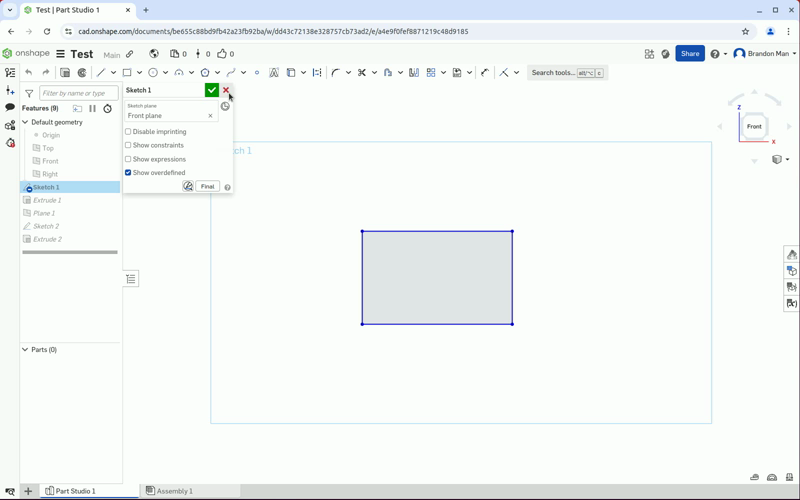
click(229, 92)
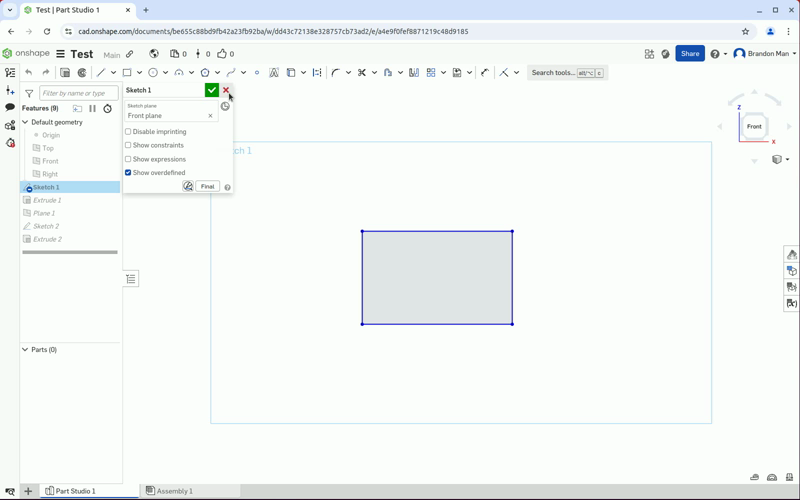
key(shift+s)
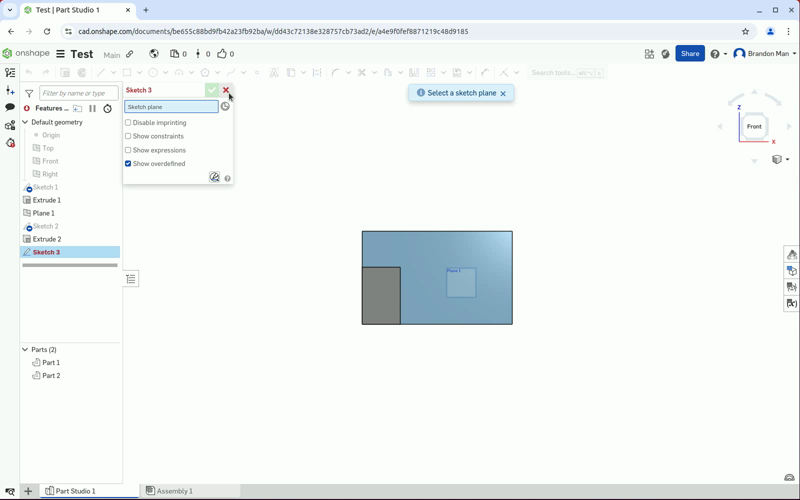
mouse_move(73, 215)
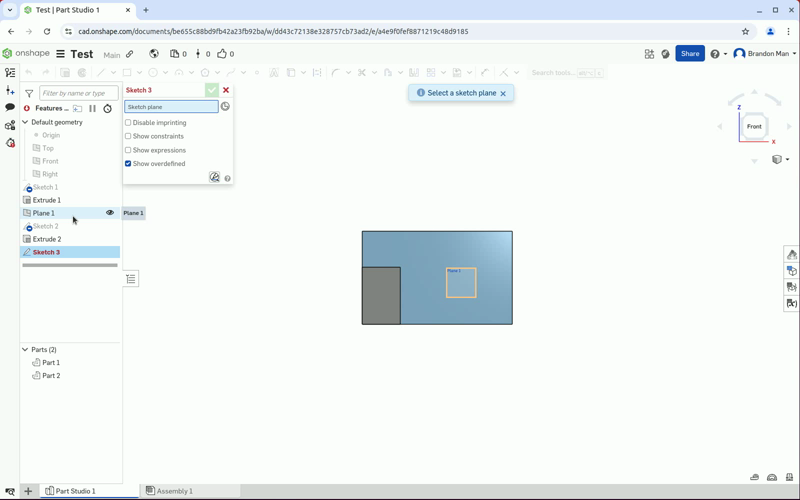
click(73, 215)
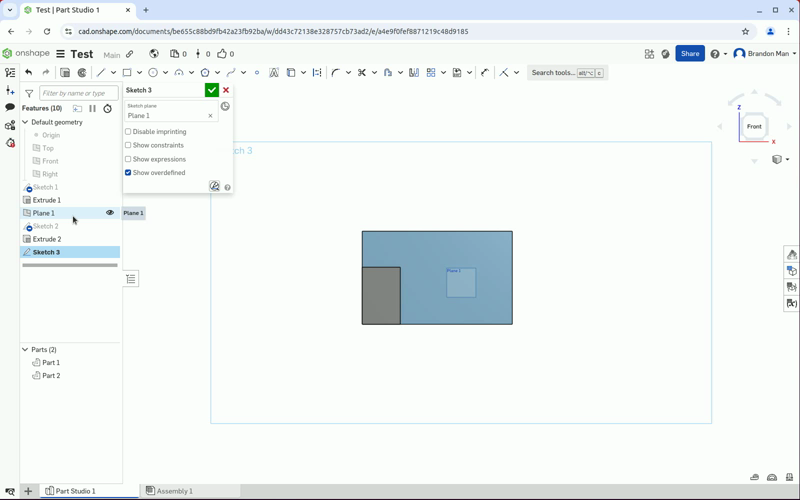
mouse_move(73, 352)
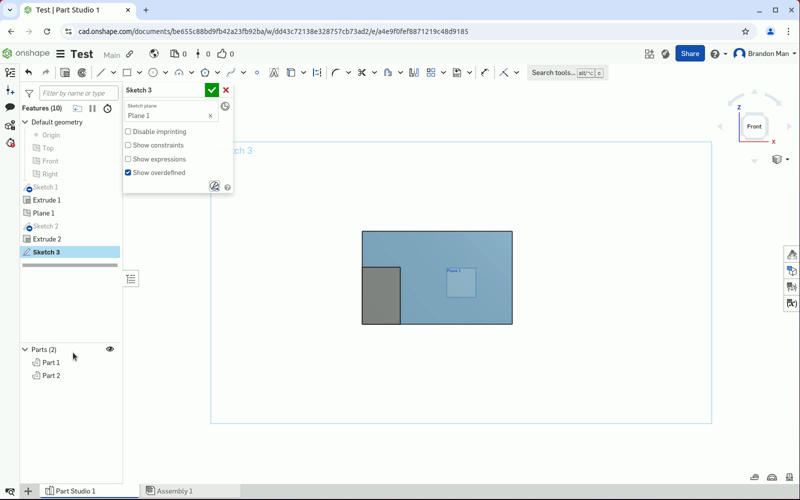
key(y)
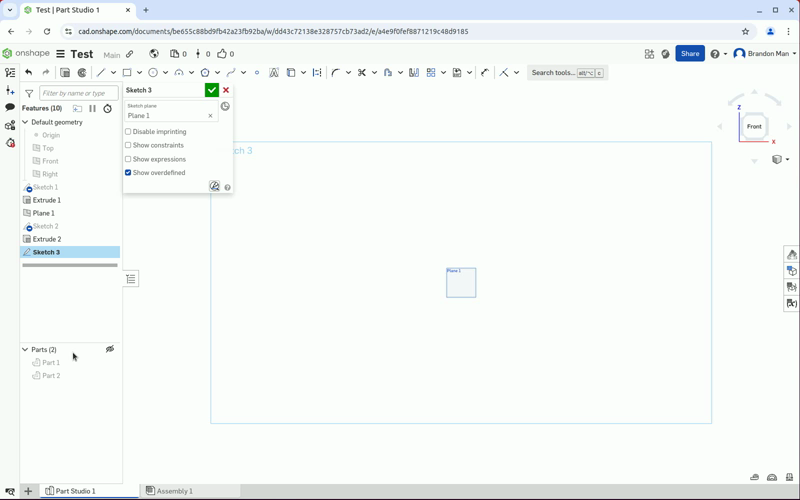
key(l)
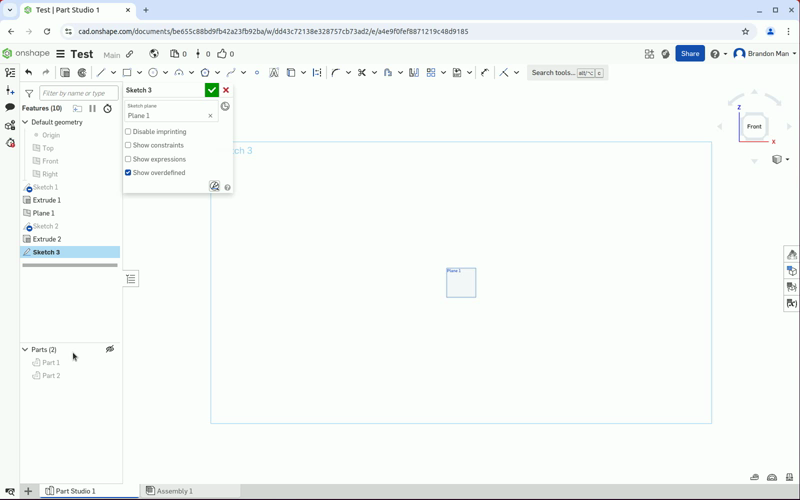
key_down(shift)
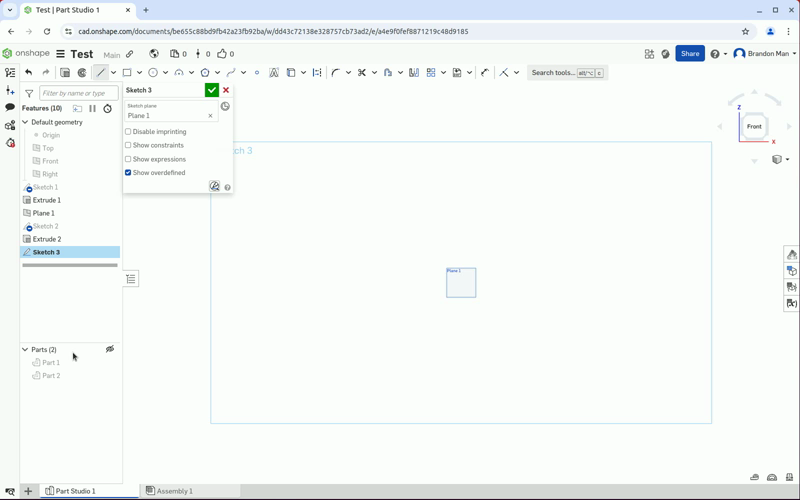
mouse_move(362, 267)
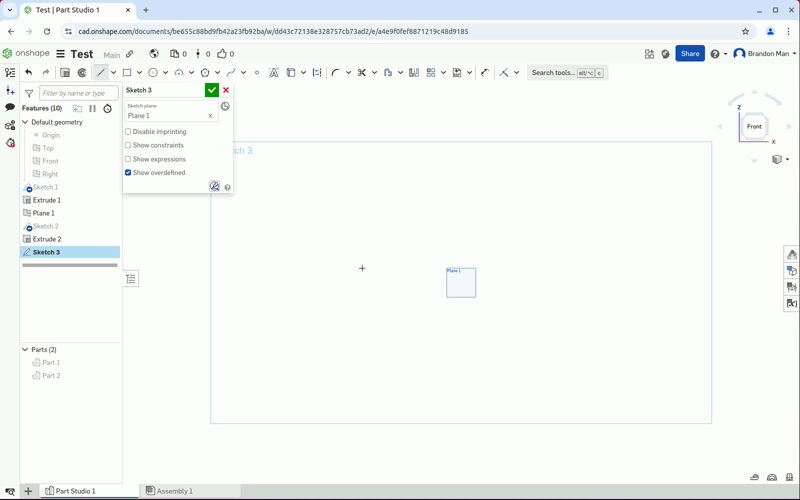
click(362, 267)
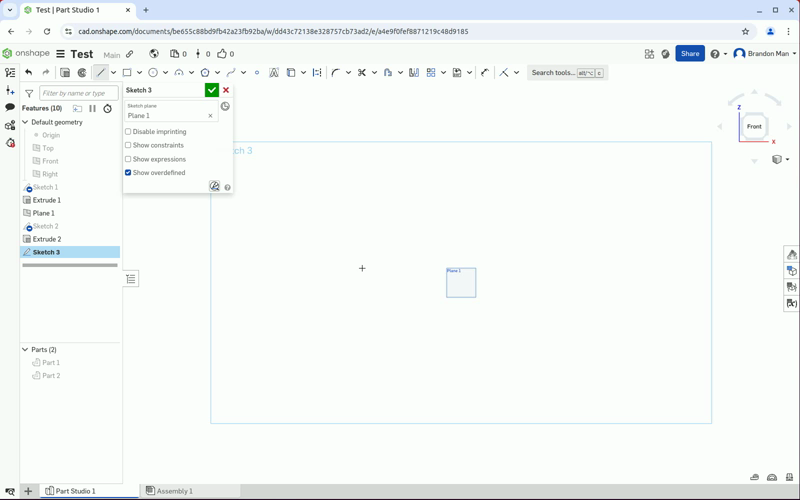
key_up(shift)
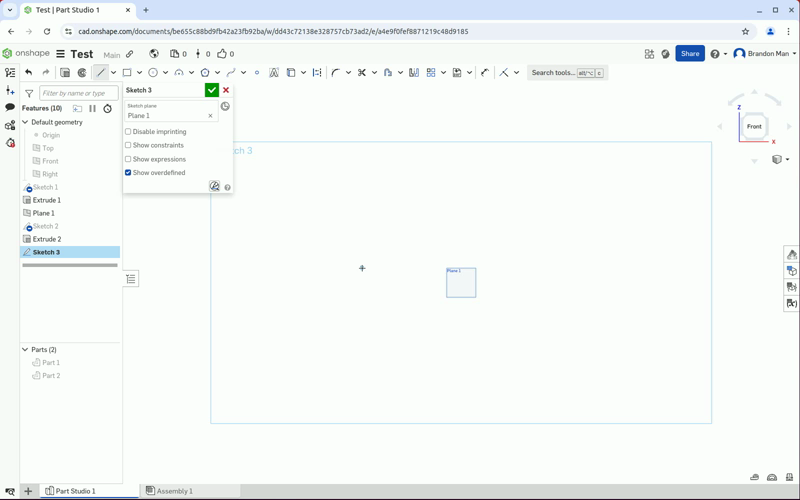
key_down(shift)
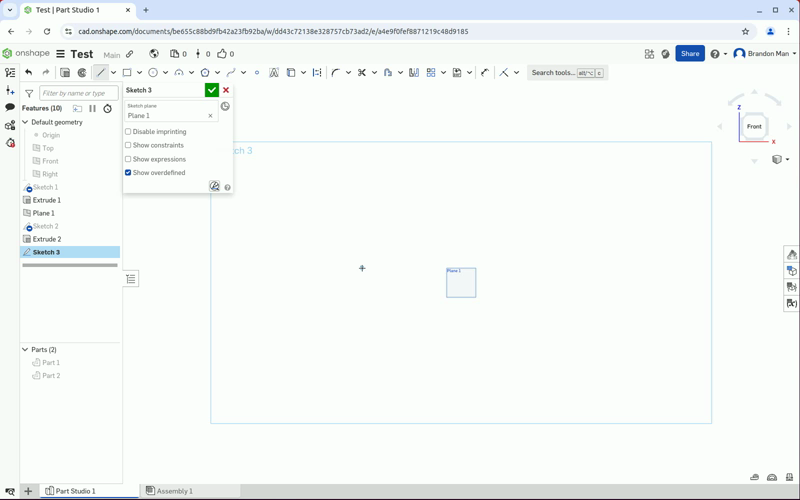
mouse_move(392, 267)
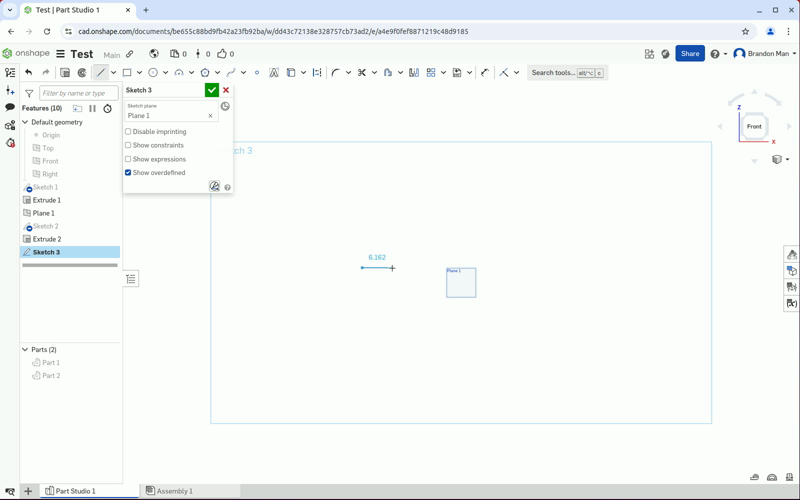
mouse_move(400, 267)
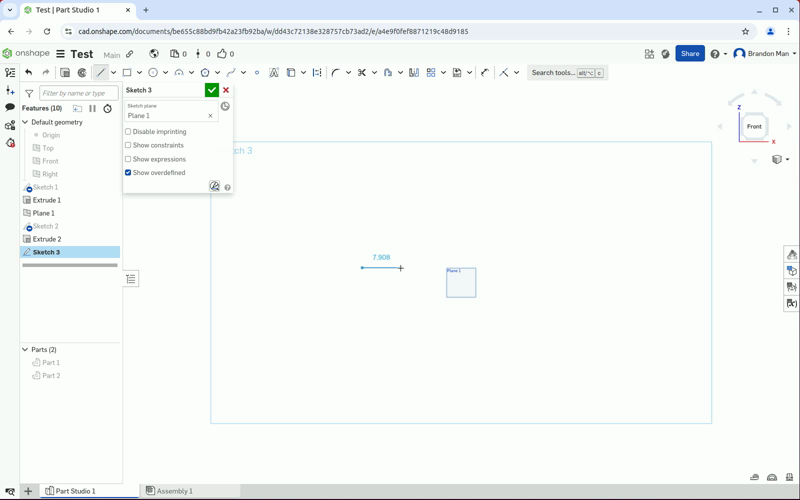
click(400, 267)
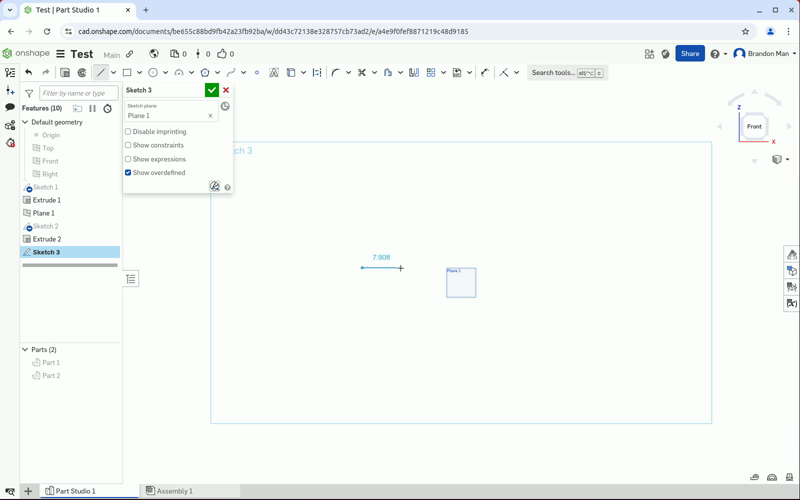
key_up(shift)
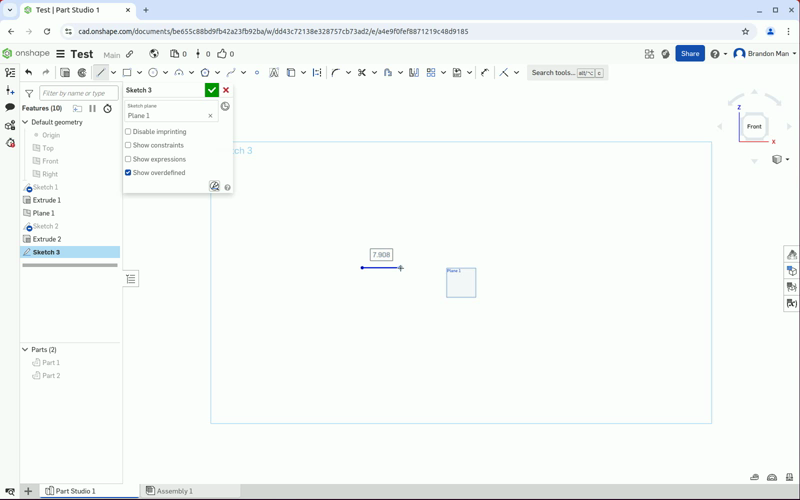
key_down(shift)
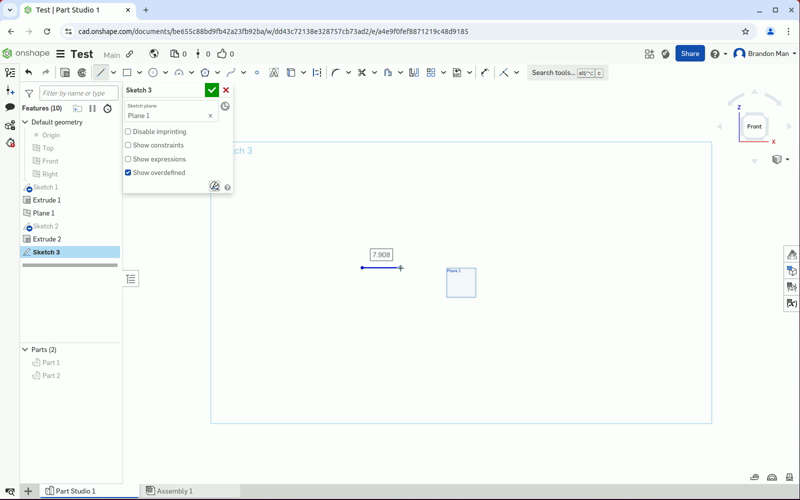
mouse_move(430, 267)
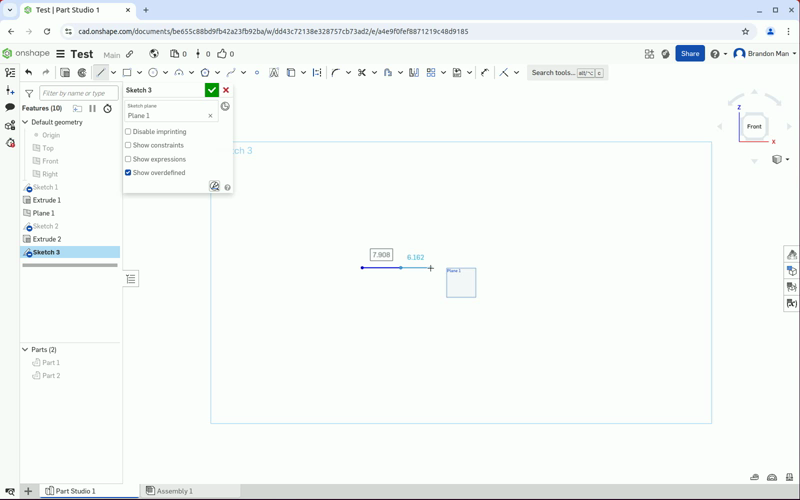
mouse_move(400, 229)
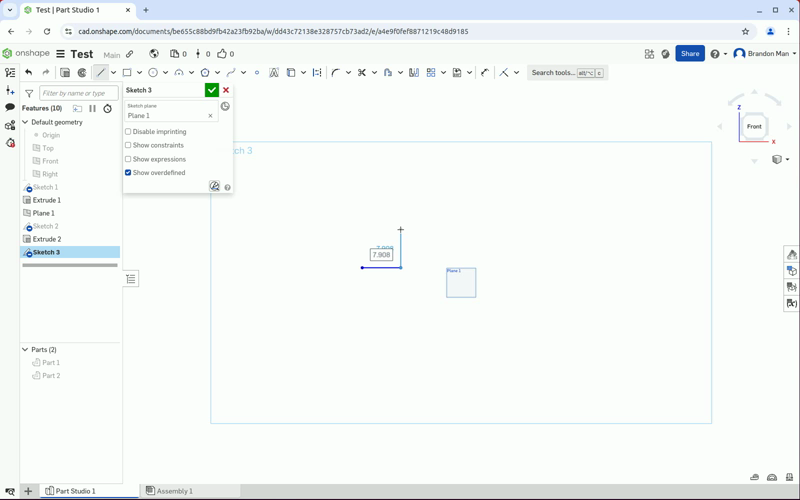
click(400, 229)
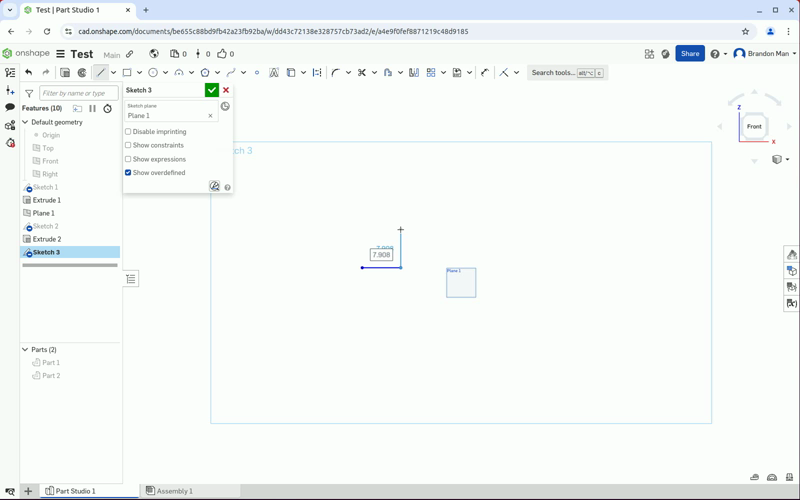
key_up(shift)
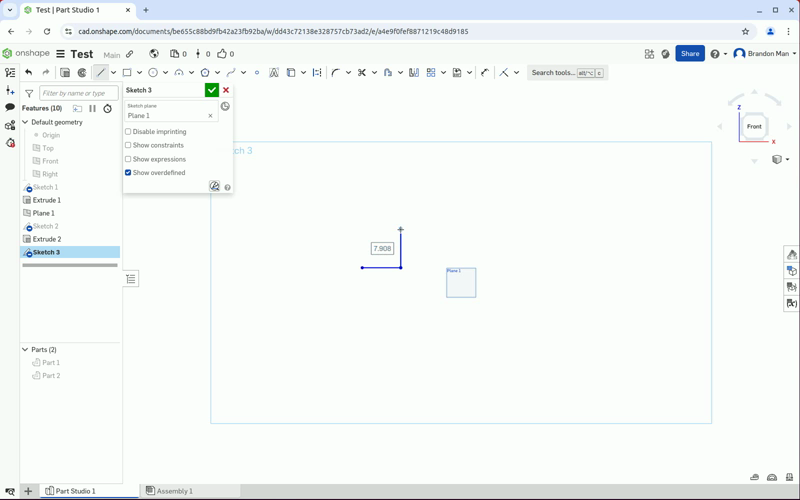
key_down(shift)
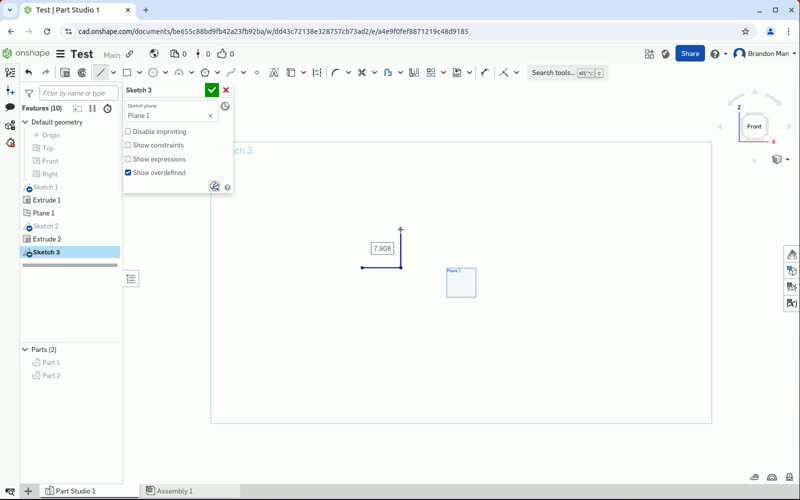
mouse_move(430, 229)
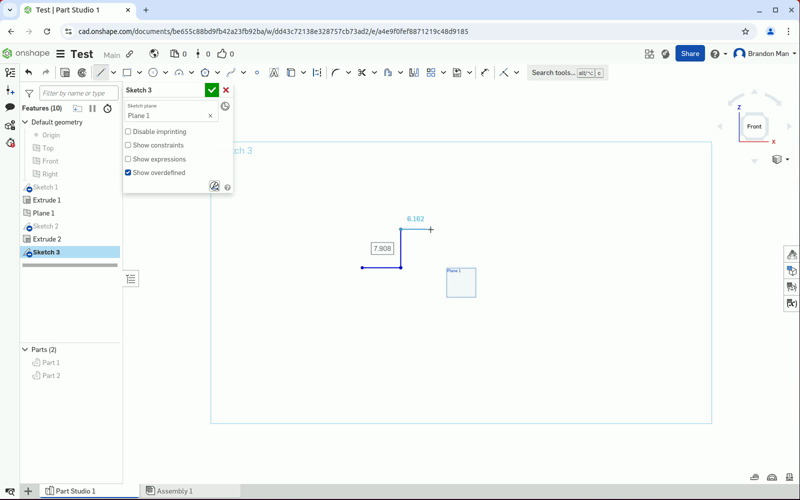
mouse_move(362, 229)
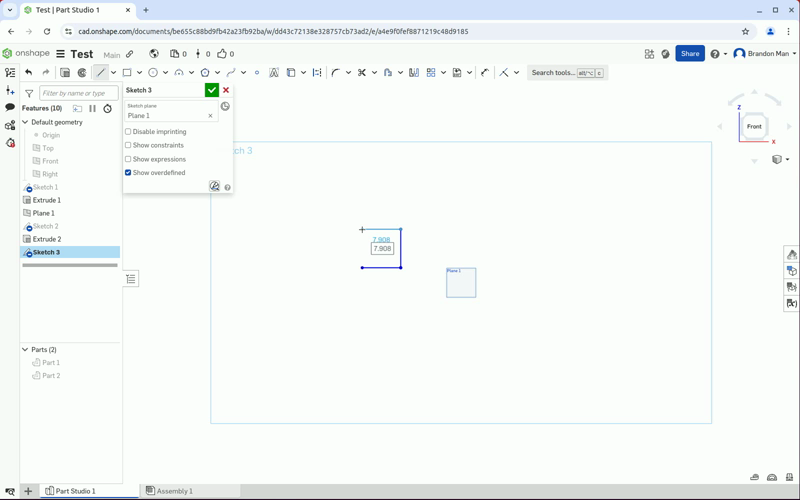
click(362, 229)
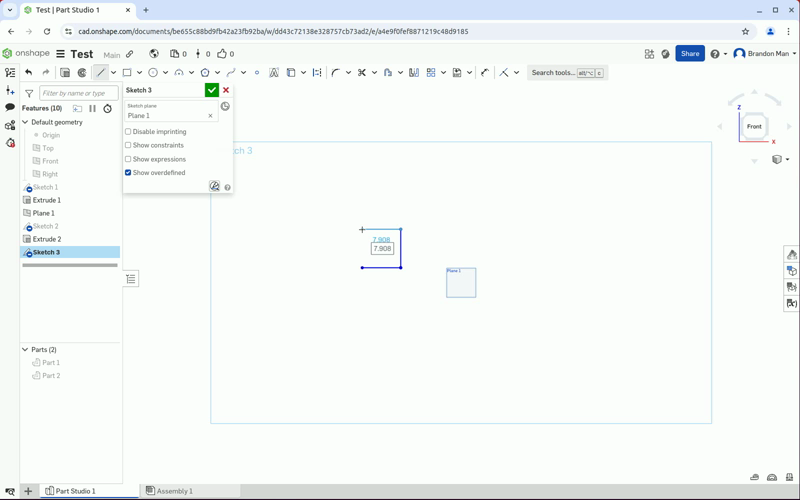
key_up(shift)
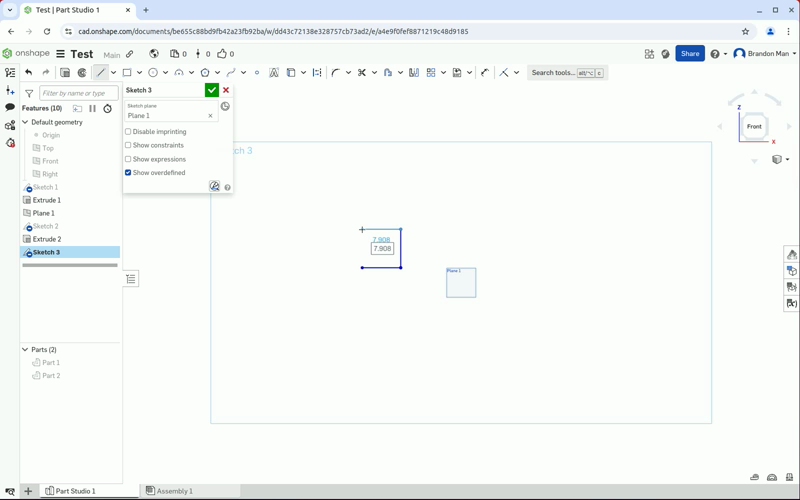
mouse_move(392, 229)
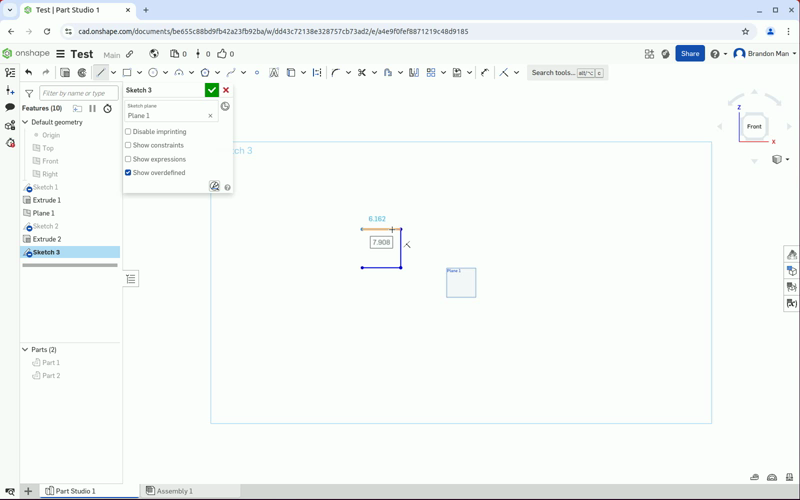
key_down(shift)
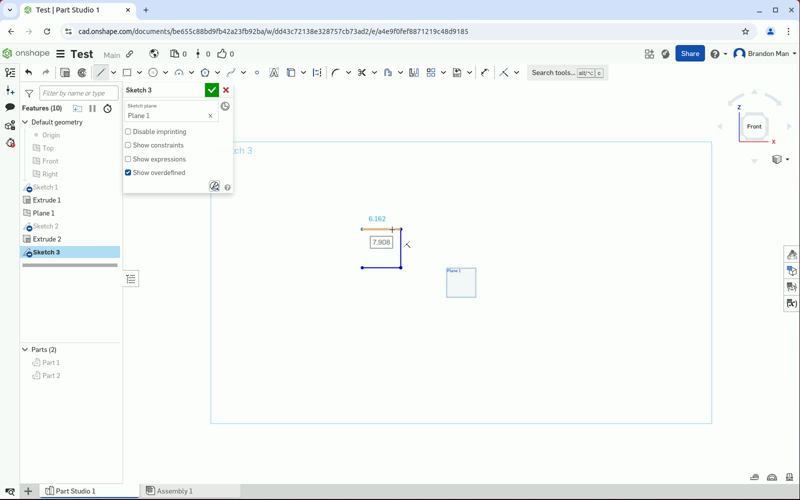
mouse_move(362, 267)
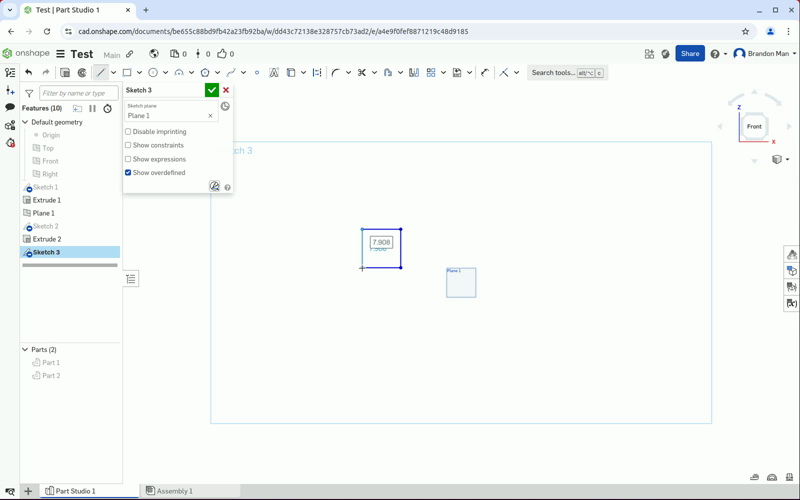
key_up(shift)
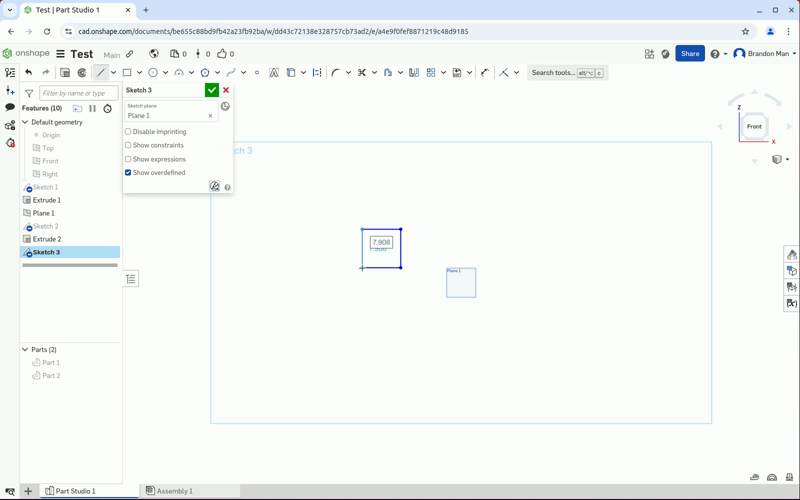
click(362, 267)
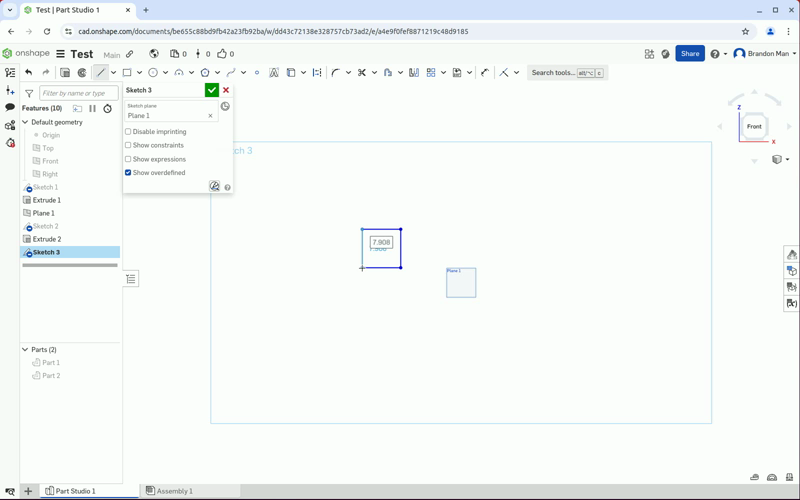
key(esc)
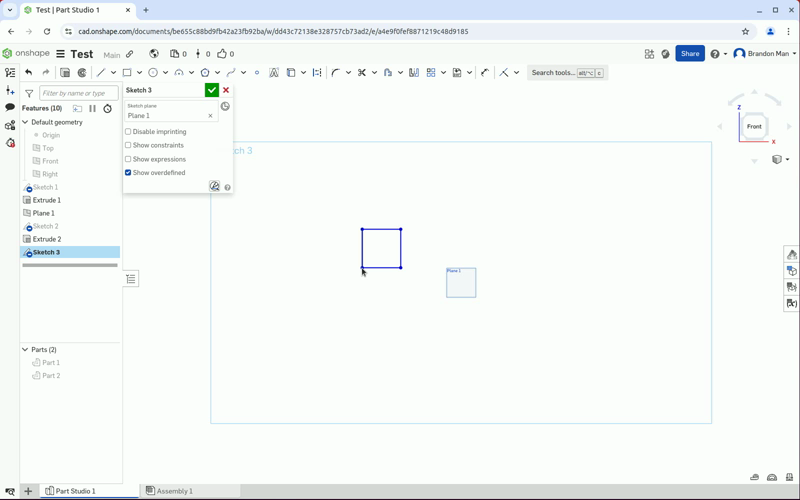
mouse_move(375, 248)
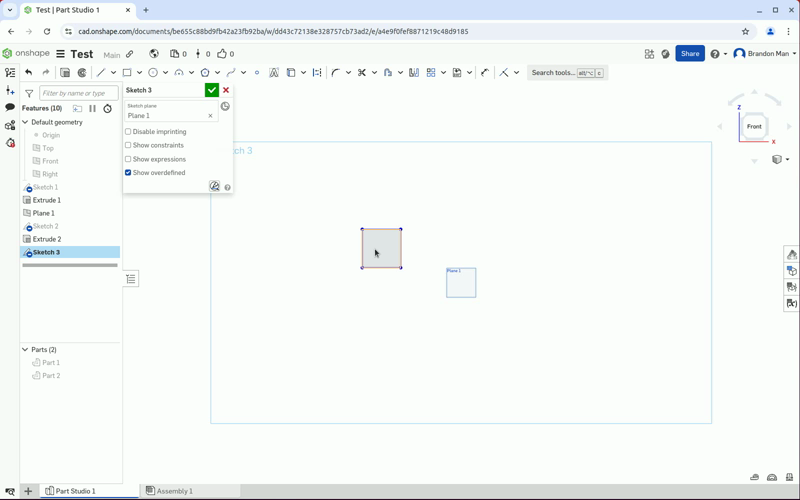
scroll(6)
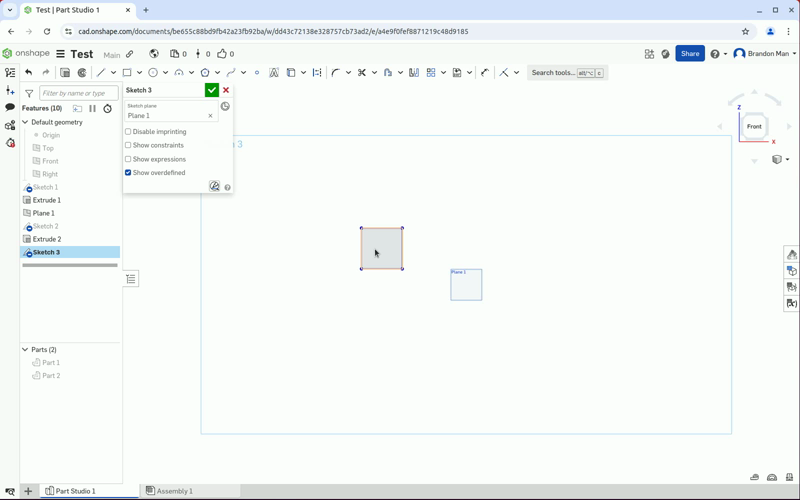
scroll(6)
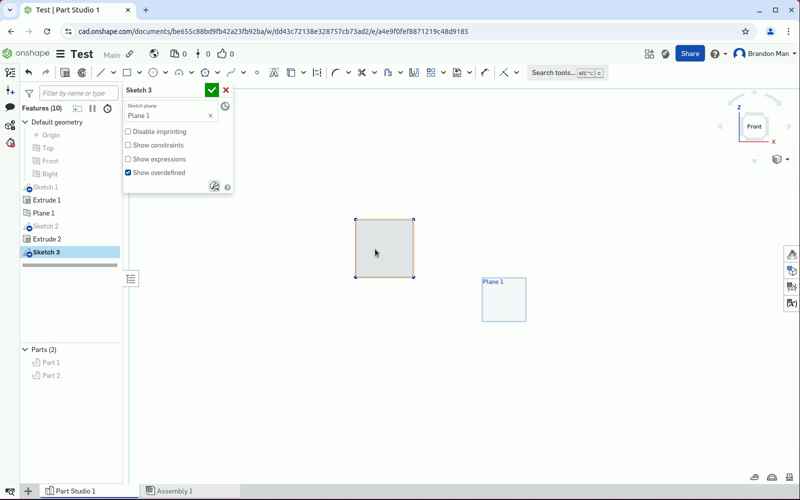
scroll(6)
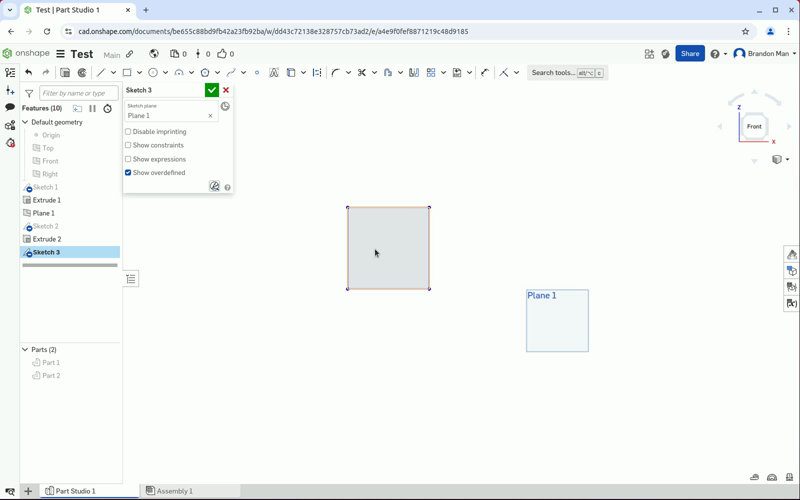
scroll(6)
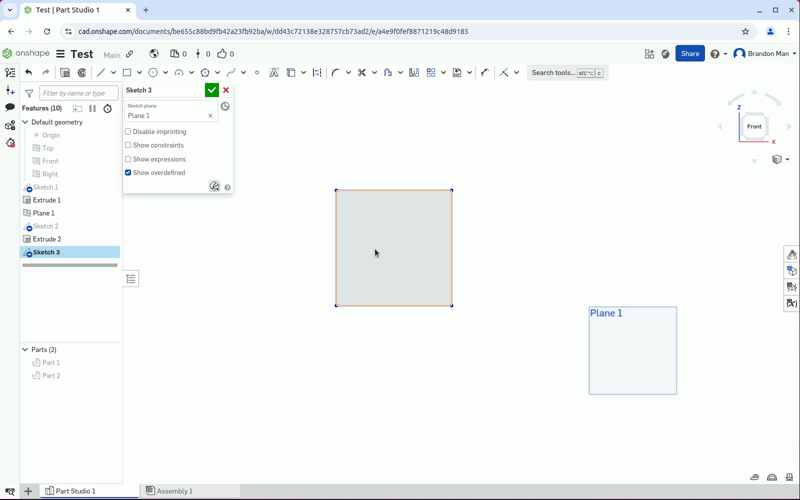
scroll(6)
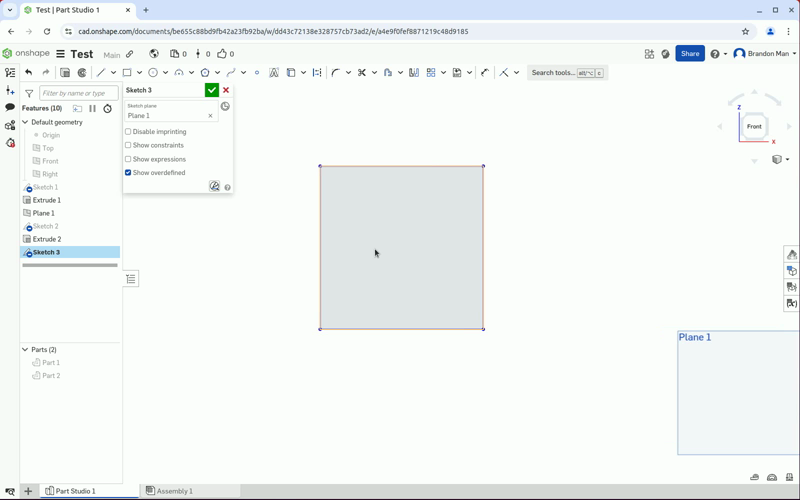
scroll(6)
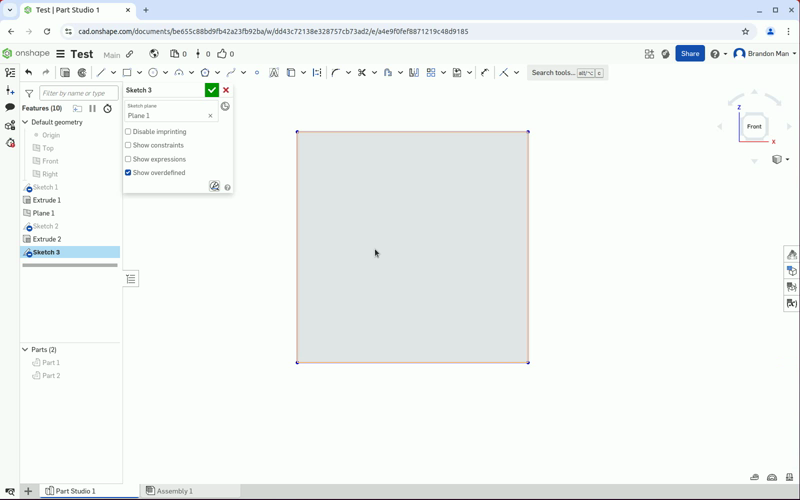
scroll(6)
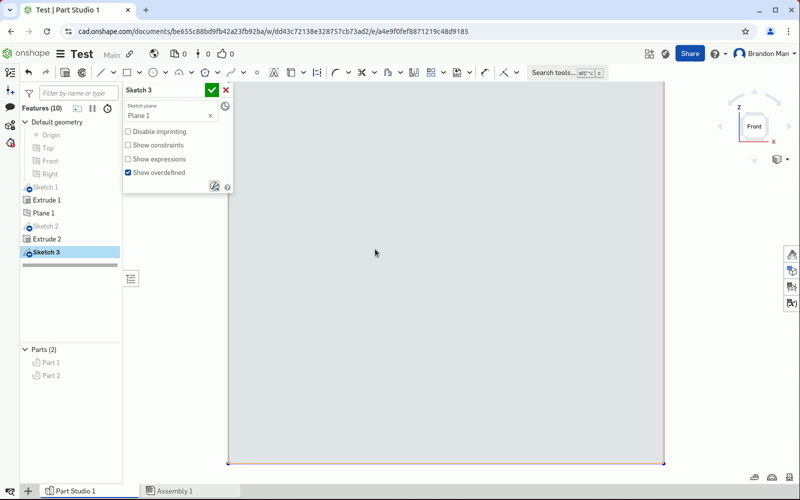
click(375, 248)
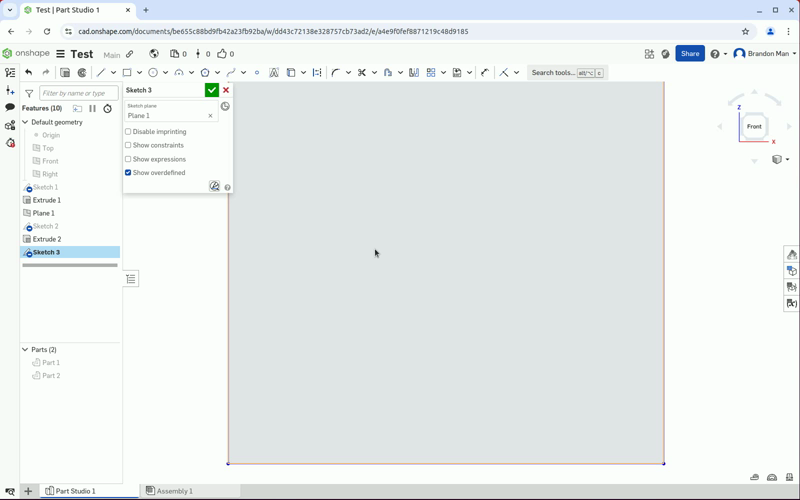
scroll(-6)
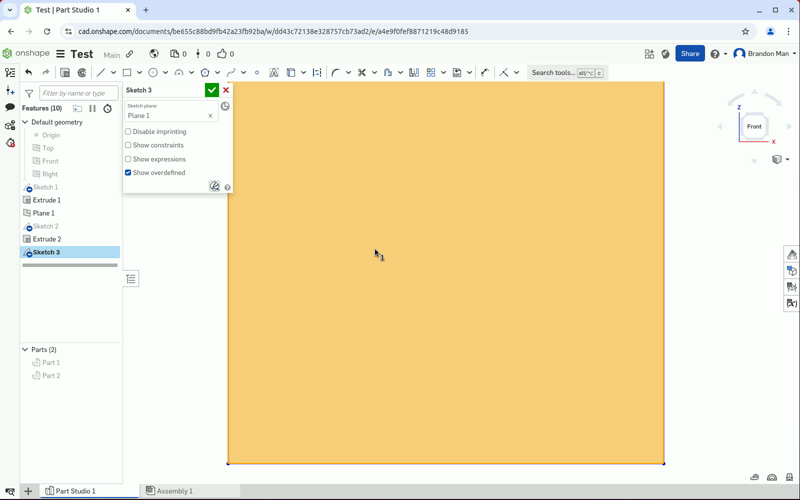
scroll(-6)
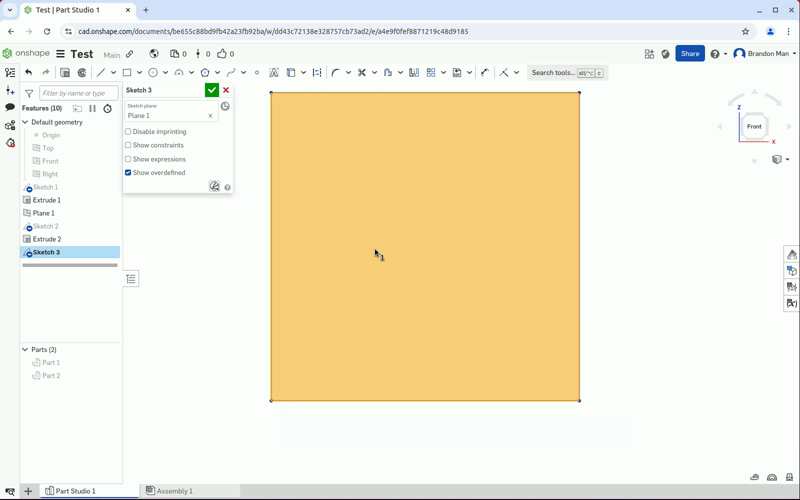
scroll(-6)
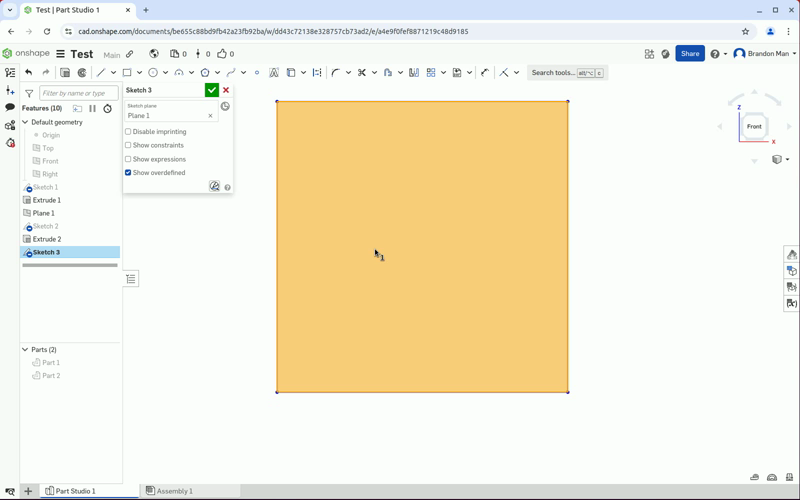
scroll(-6)
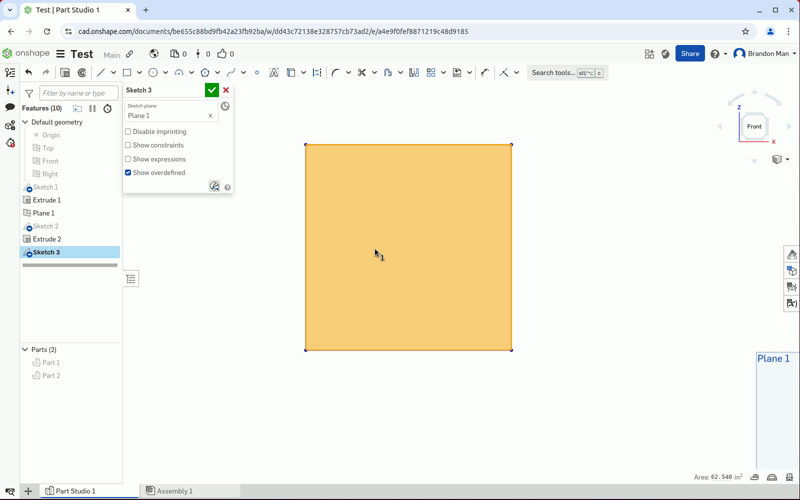
scroll(-6)
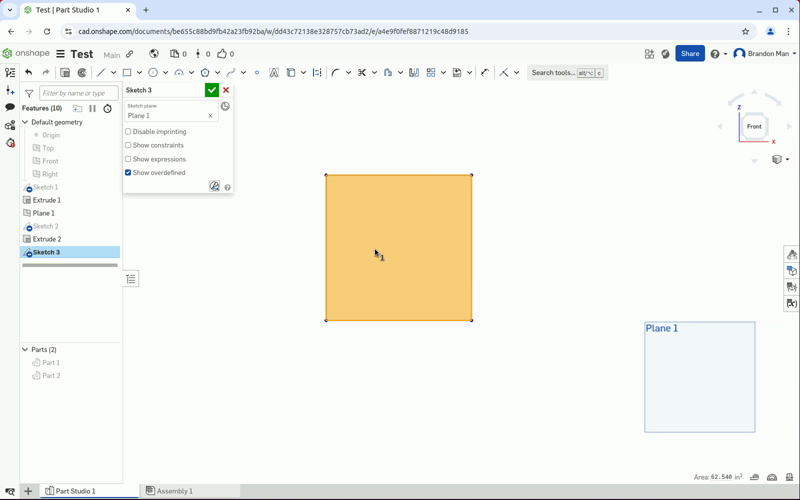
scroll(-6)
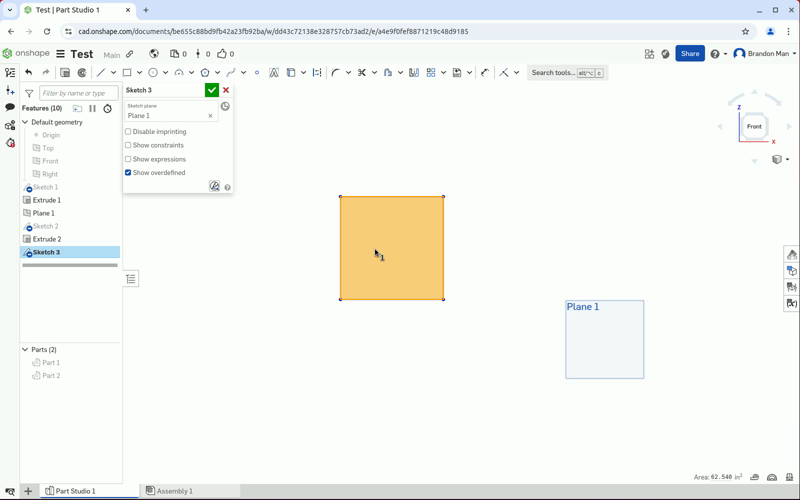
scroll(-6)
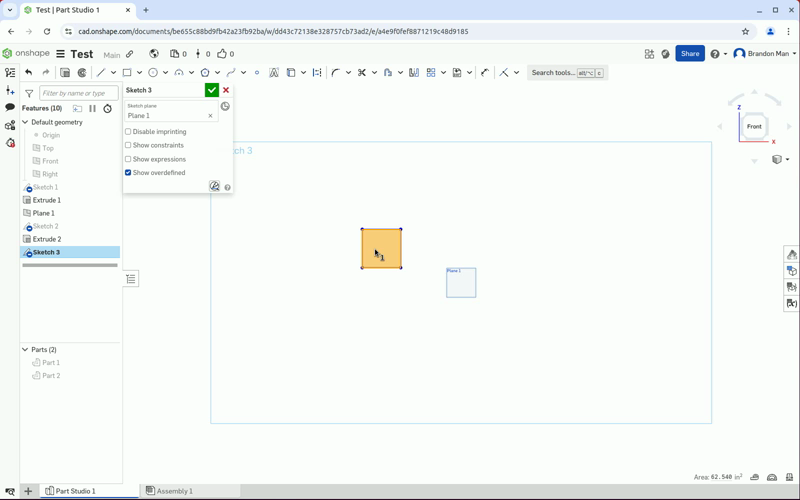
mouse_move(73, 352)
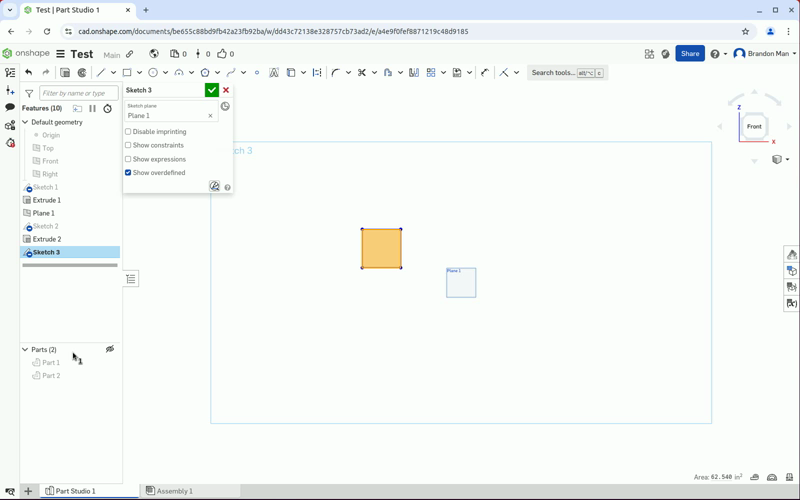
key(shift+y)
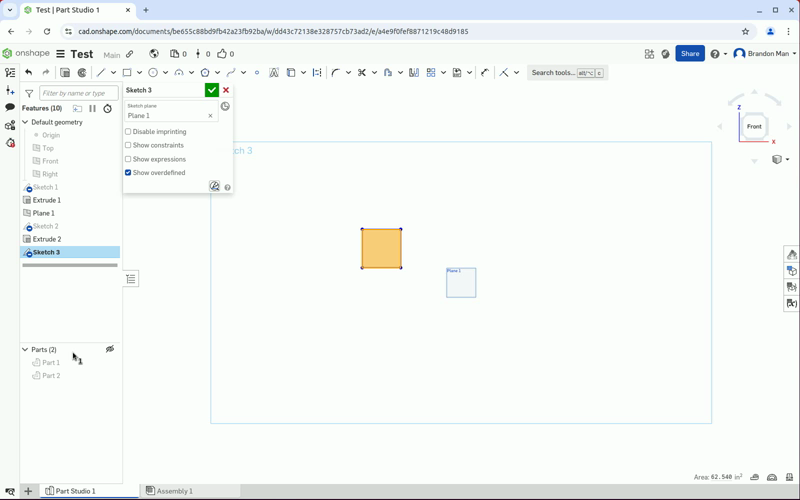
key(shift+e)
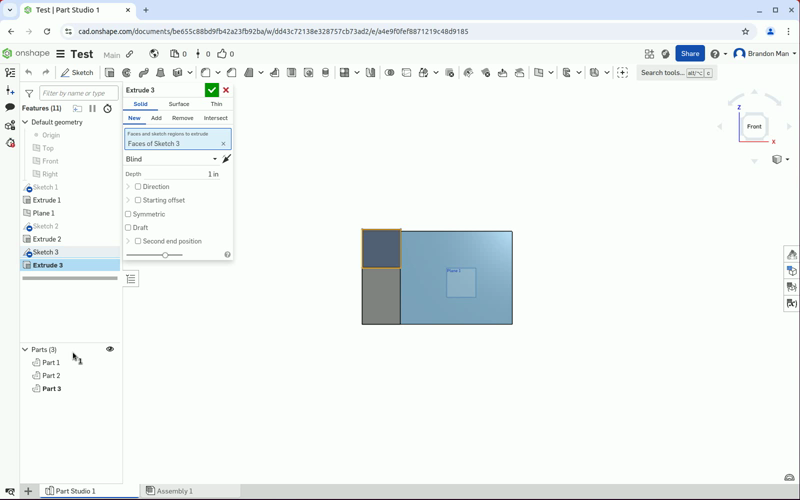
mouse_move(143, 106)
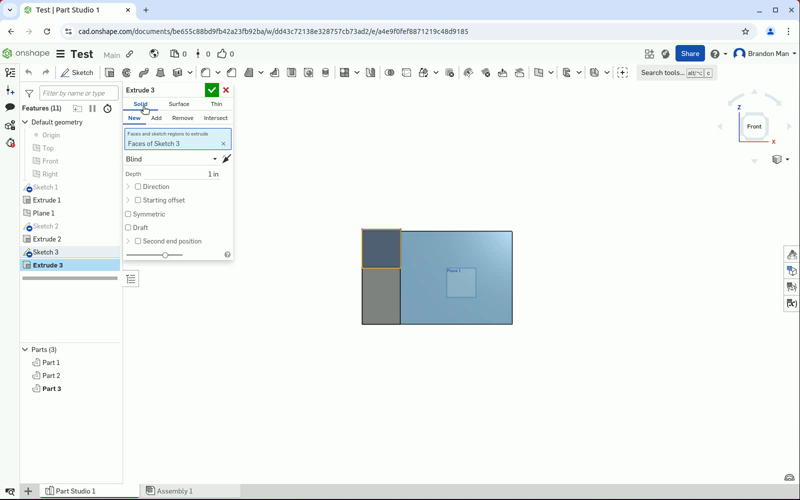
click(143, 106)
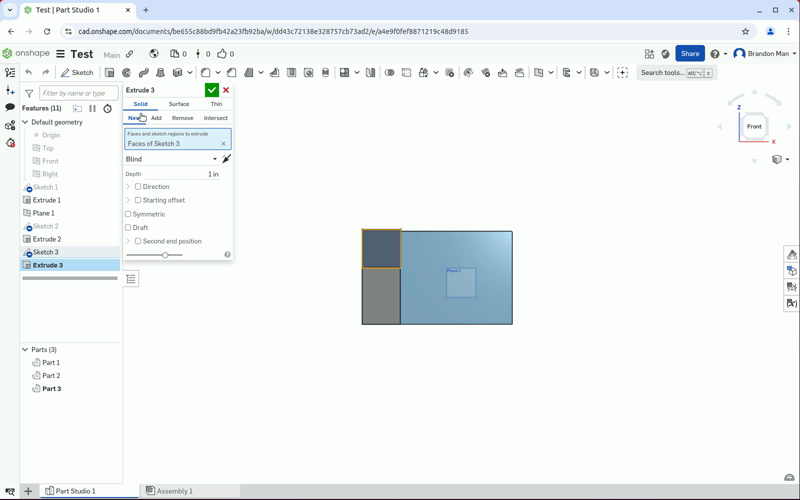
mouse_move(137, 120)
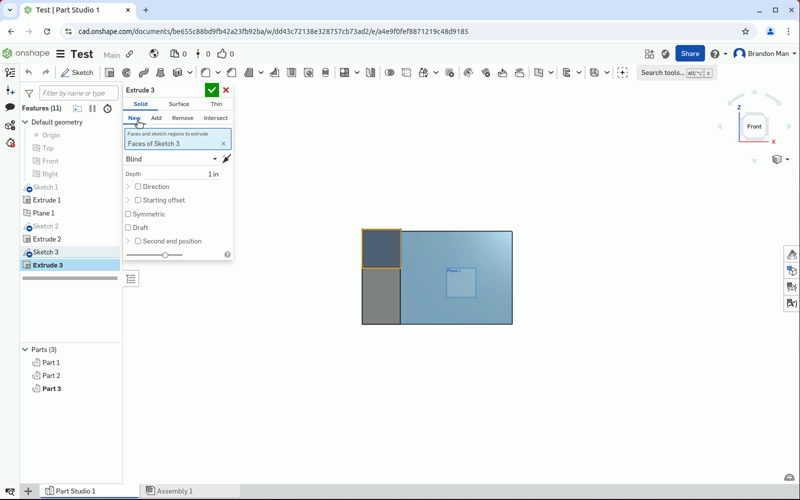
click(137, 120)
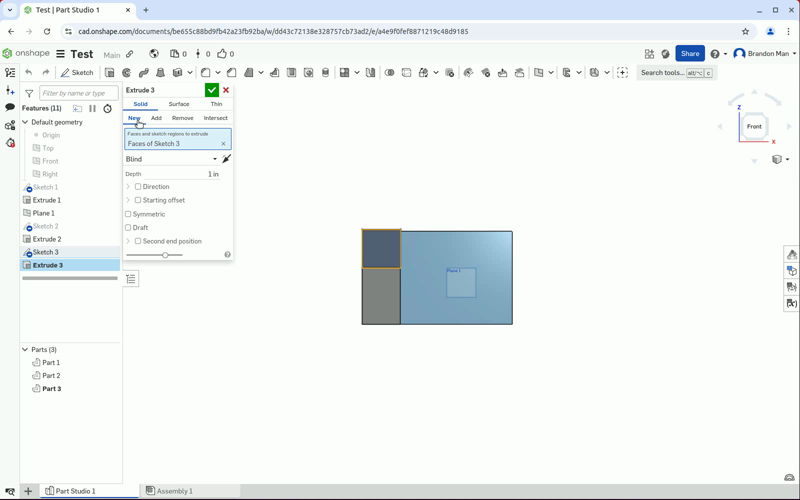
key(tab, 4)
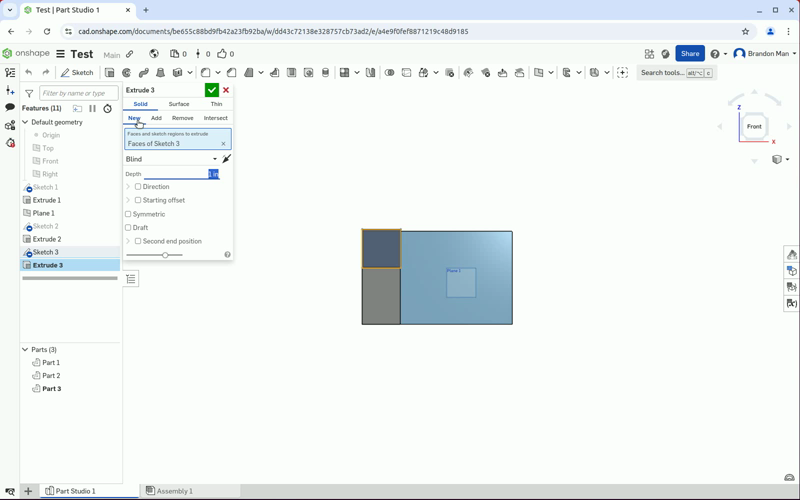
text(15.405)
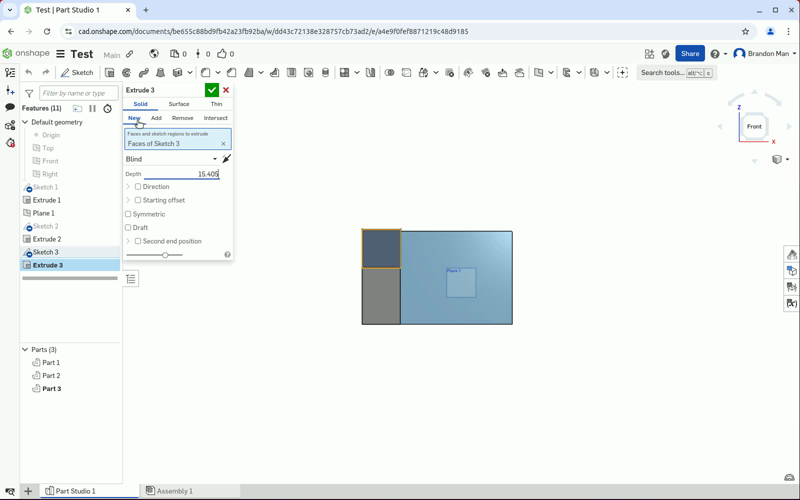
key(enter)
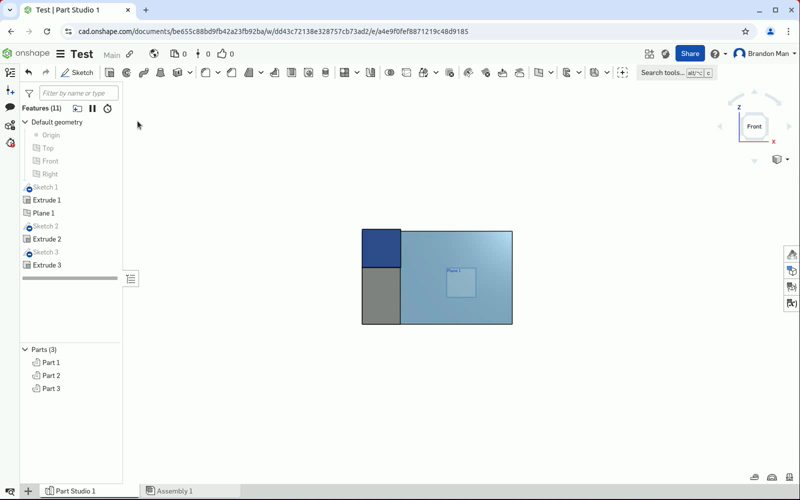
key(shift+h)
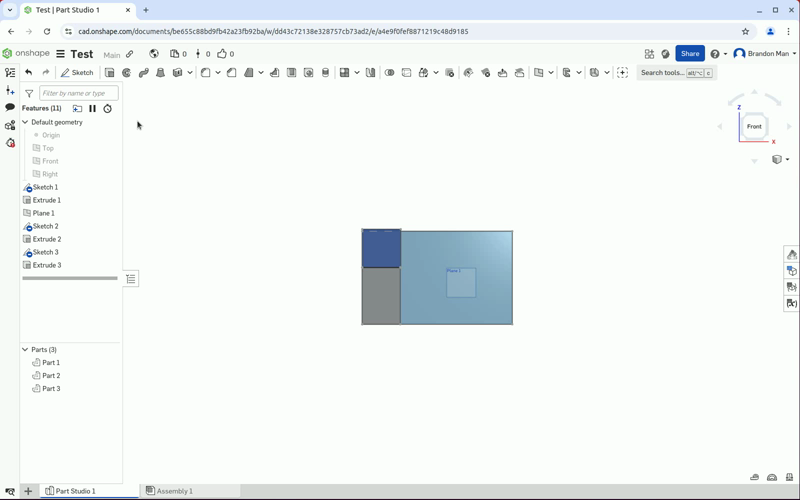
key(shift+h)
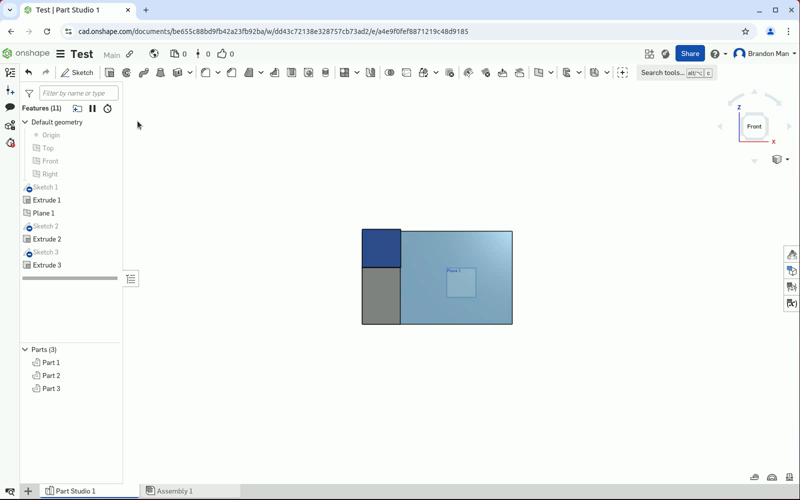
mouse_move(73, 189)
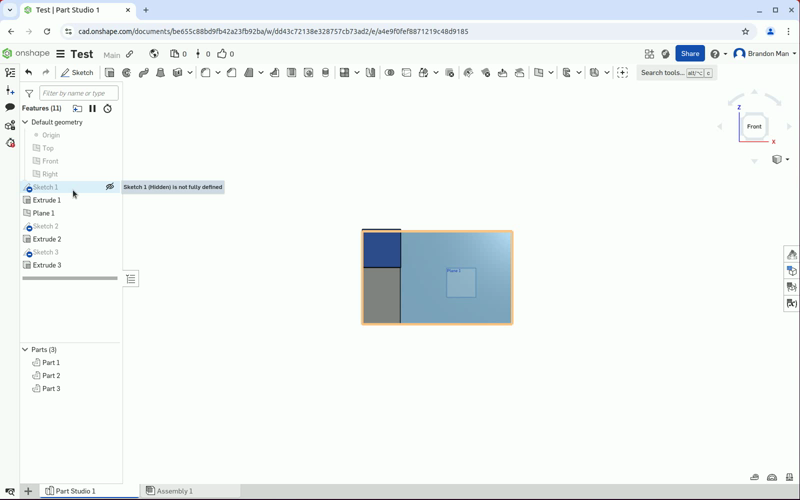
click(73, 189)
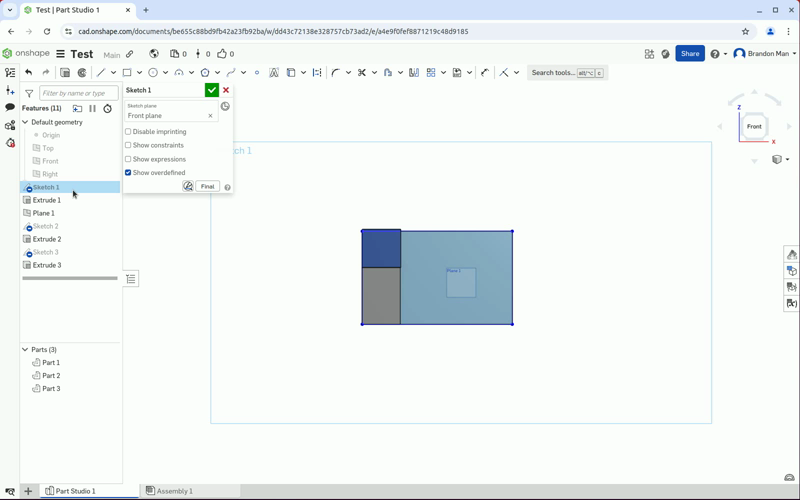
mouse_move(229, 92)
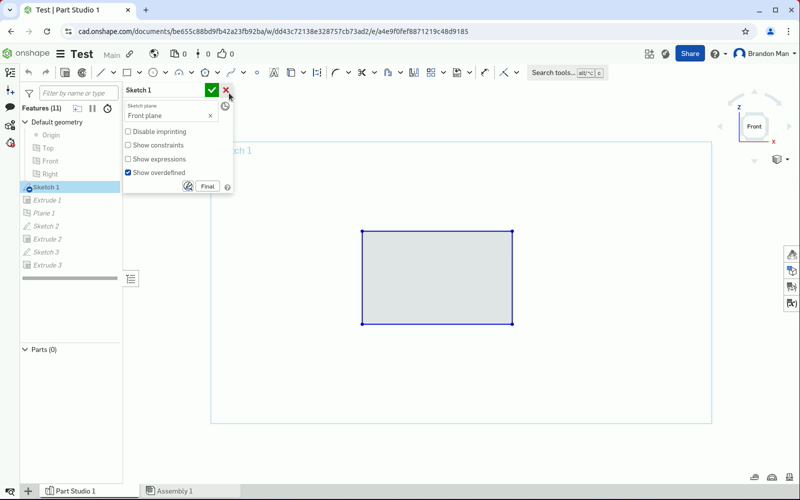
click(229, 92)
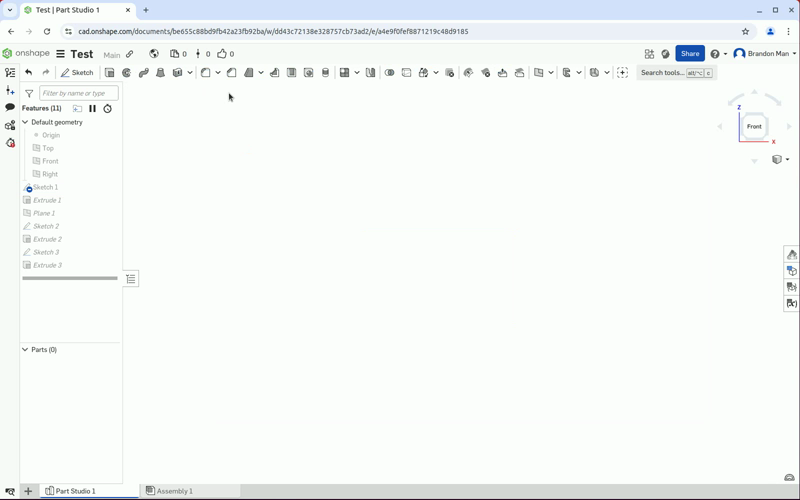
key(shift+s)
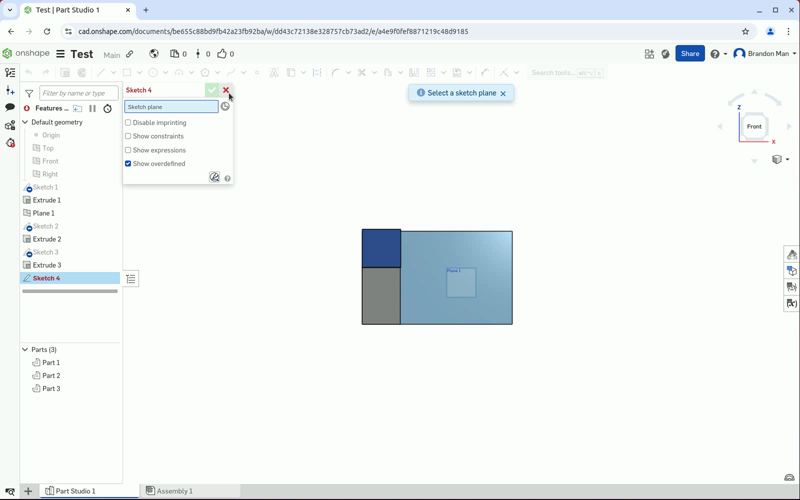
mouse_move(73, 215)
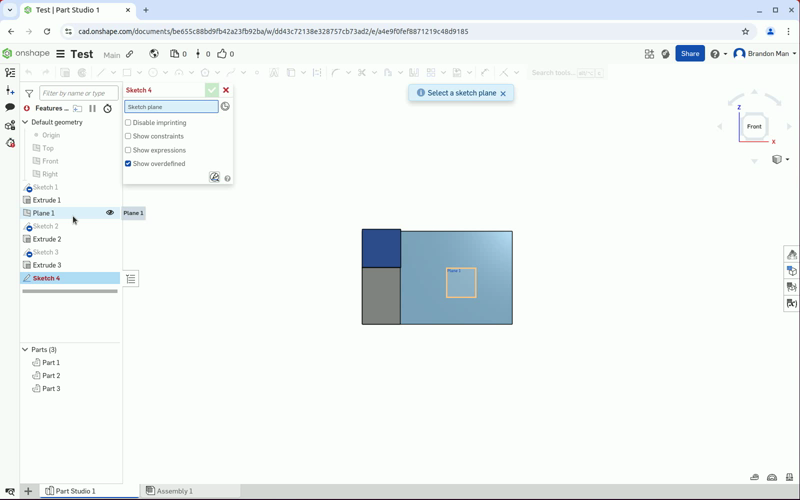
click(73, 215)
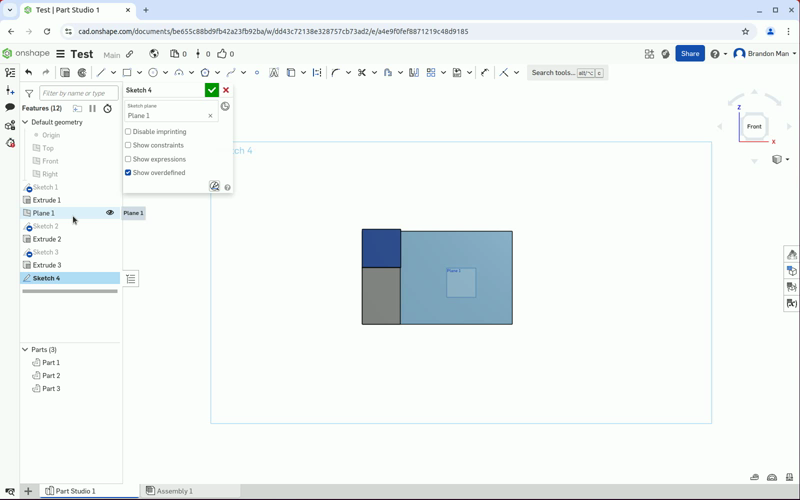
mouse_move(73, 352)
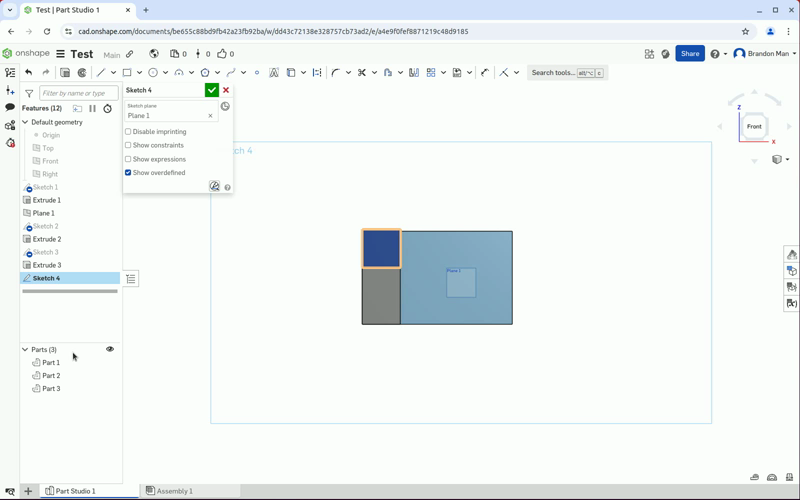
key(y)
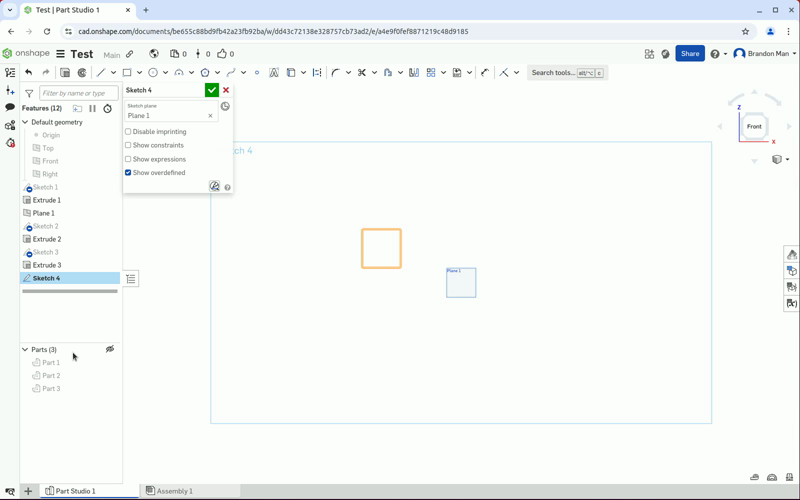
key(l)
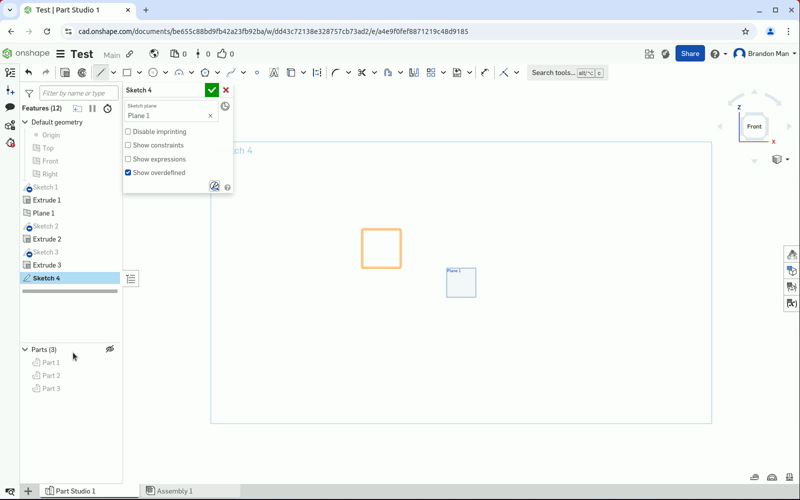
key_down(shift)
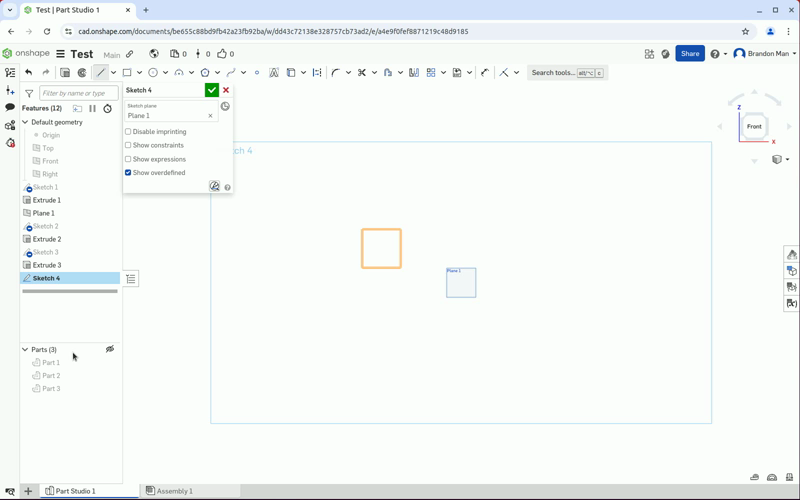
mouse_move(399, 267)
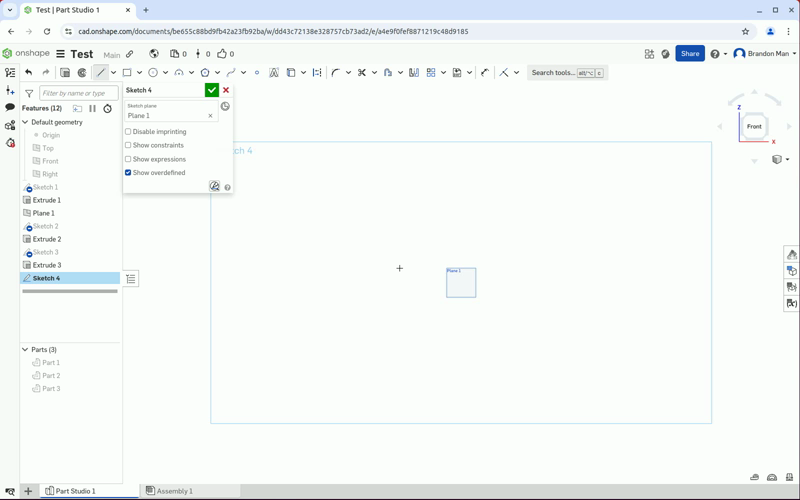
click(399, 267)
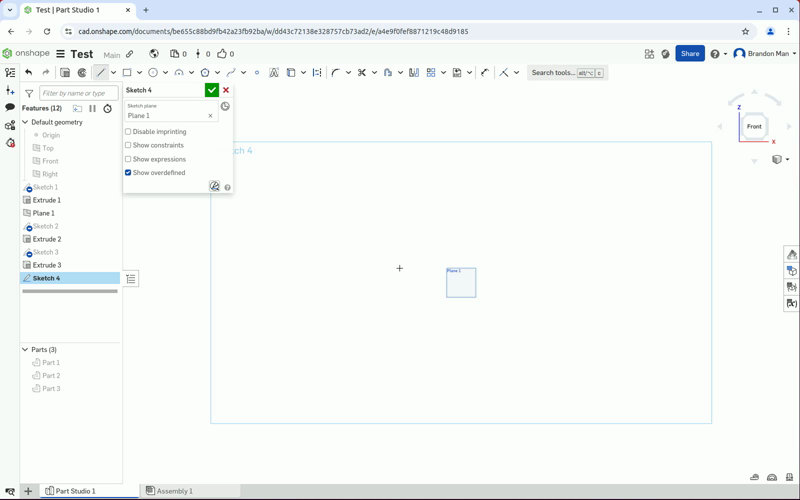
key_up(shift)
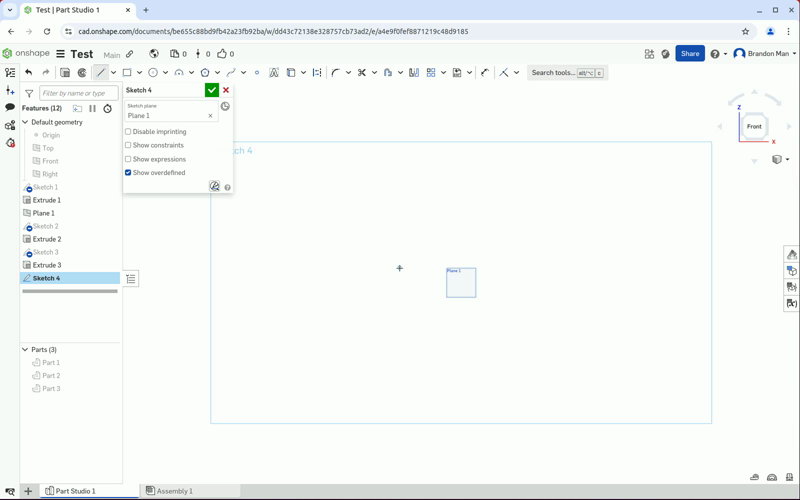
key_down(shift)
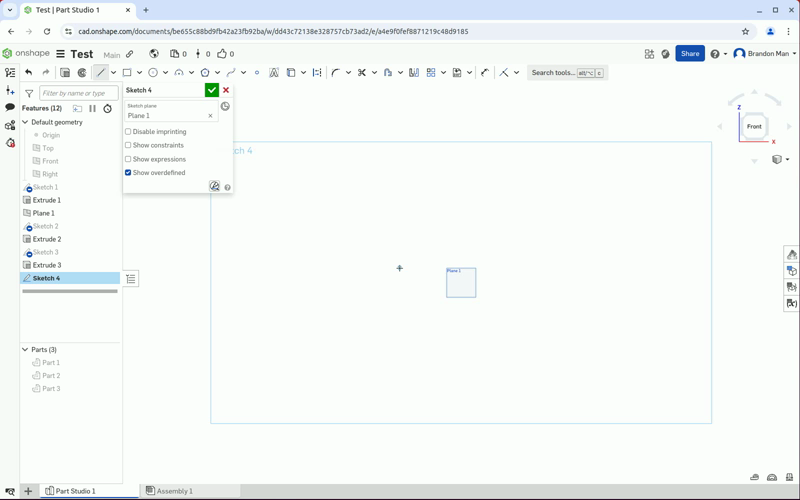
mouse_move(429, 267)
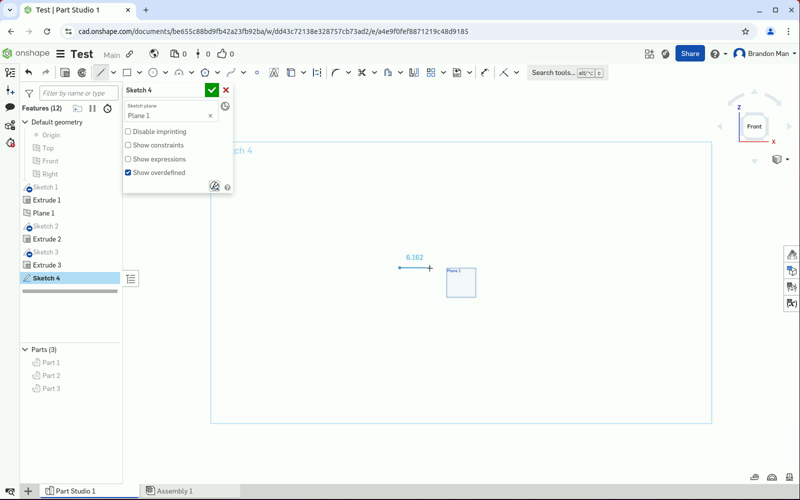
mouse_move(438, 267)
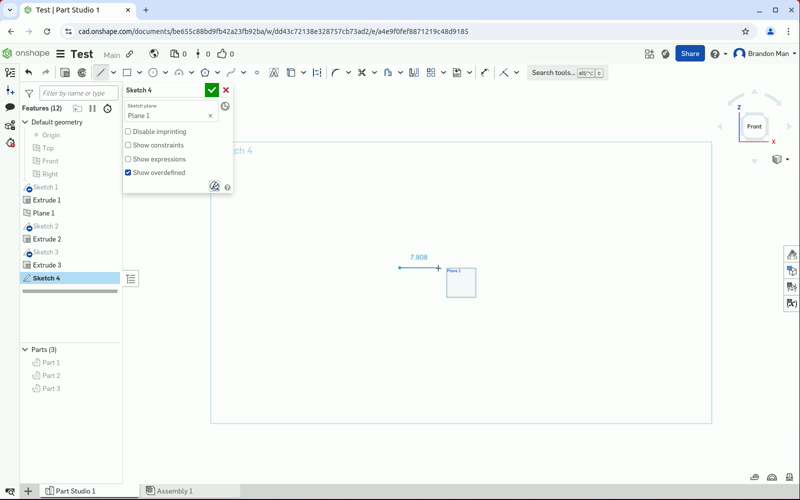
click(438, 267)
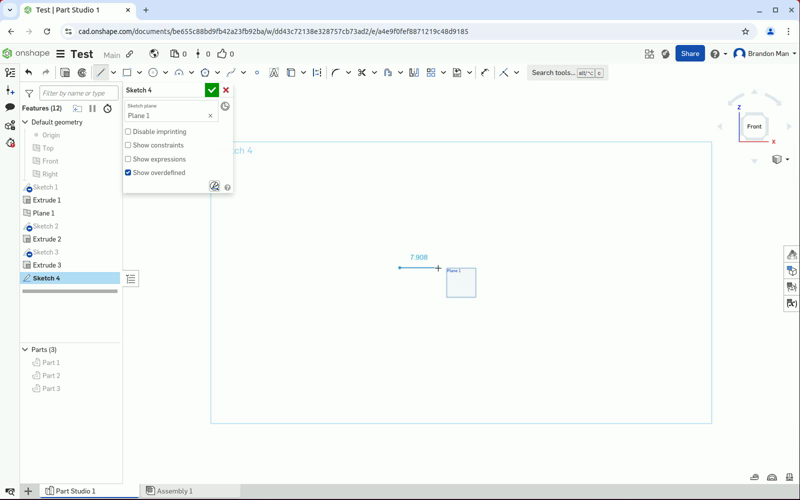
key_up(shift)
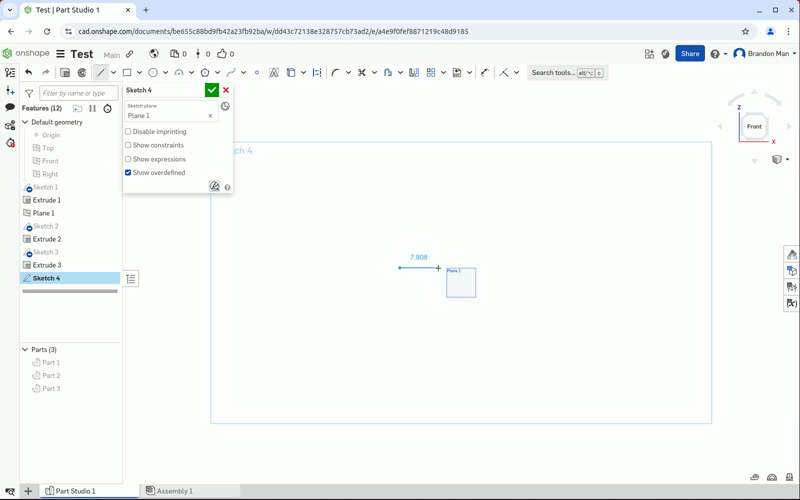
key_down(shift)
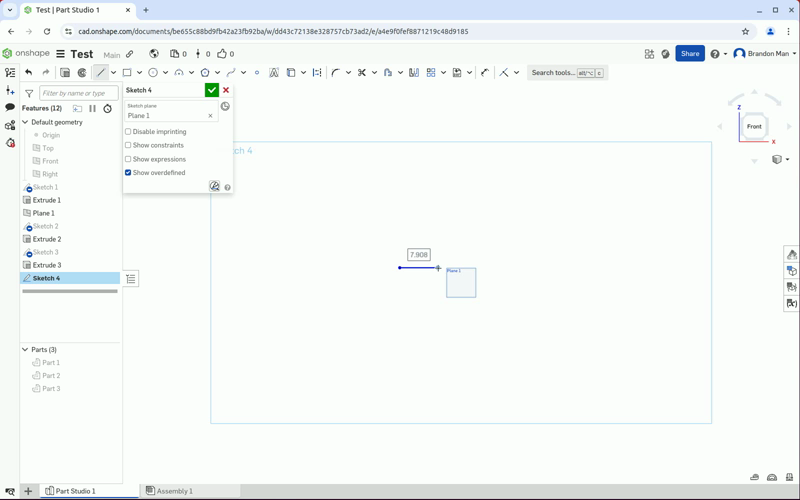
mouse_move(468, 267)
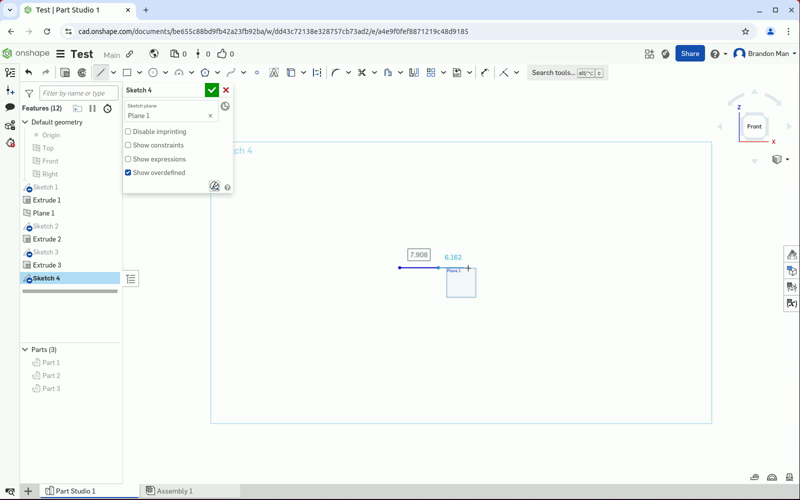
mouse_move(438, 229)
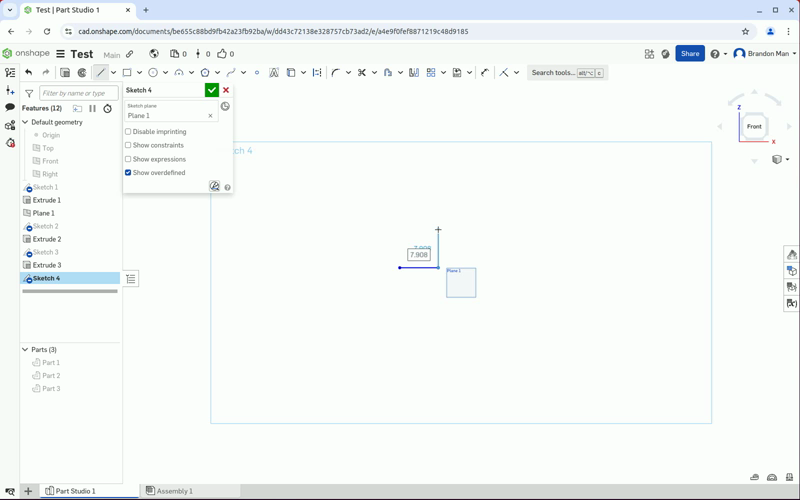
click(438, 229)
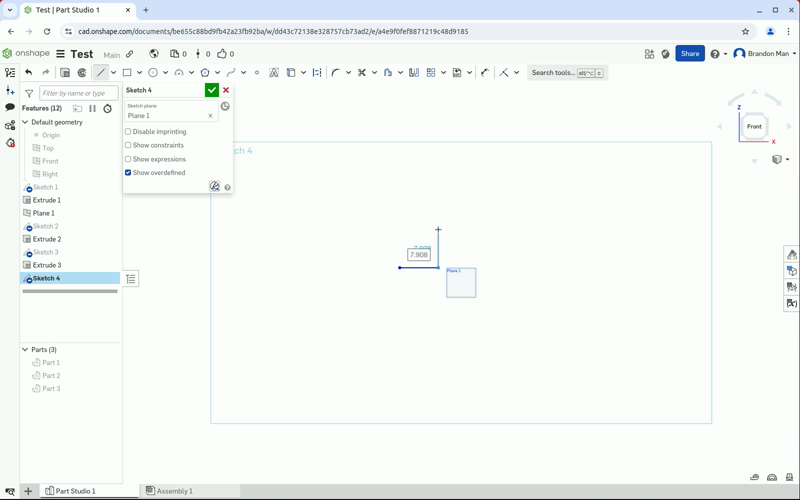
key_up(shift)
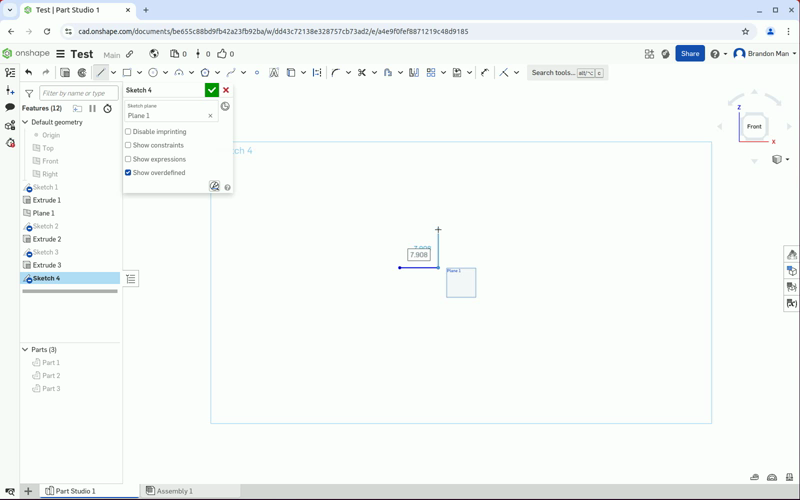
key_down(shift)
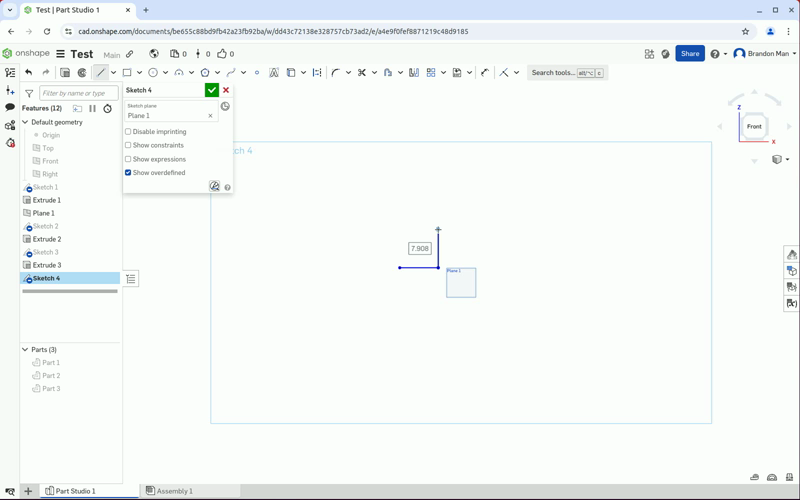
mouse_move(468, 229)
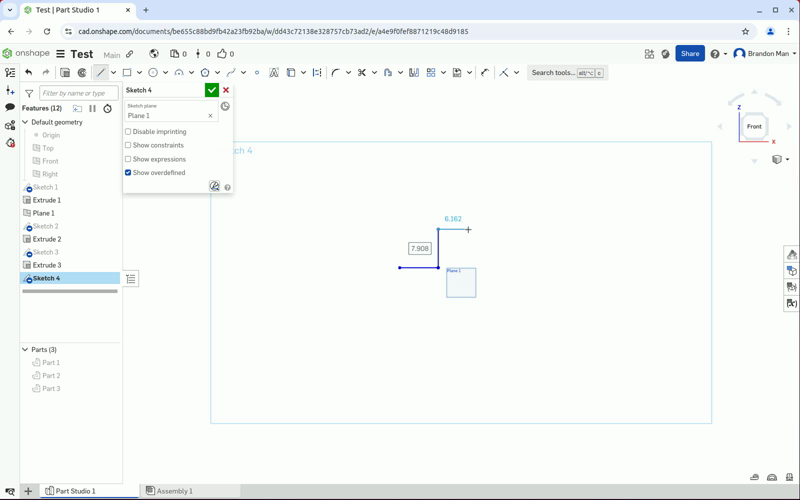
mouse_move(399, 229)
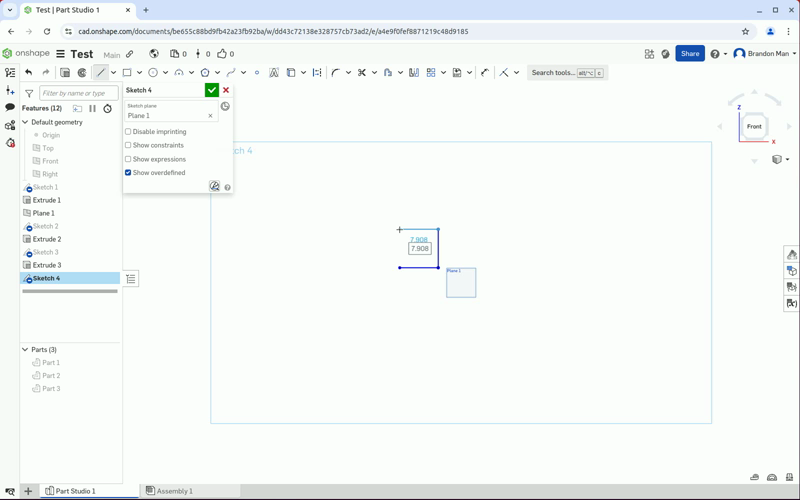
click(399, 229)
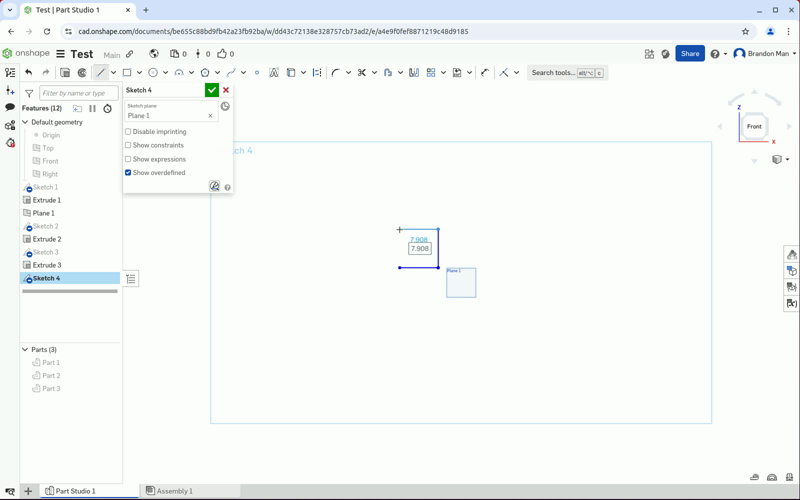
key_up(shift)
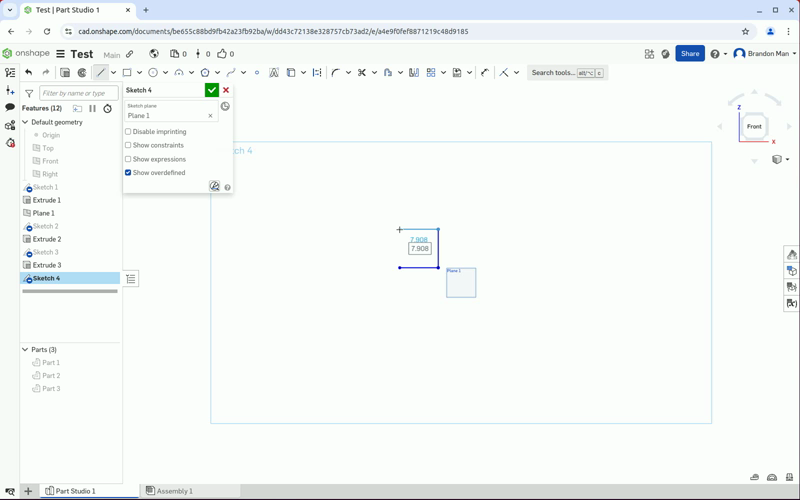
mouse_move(429, 229)
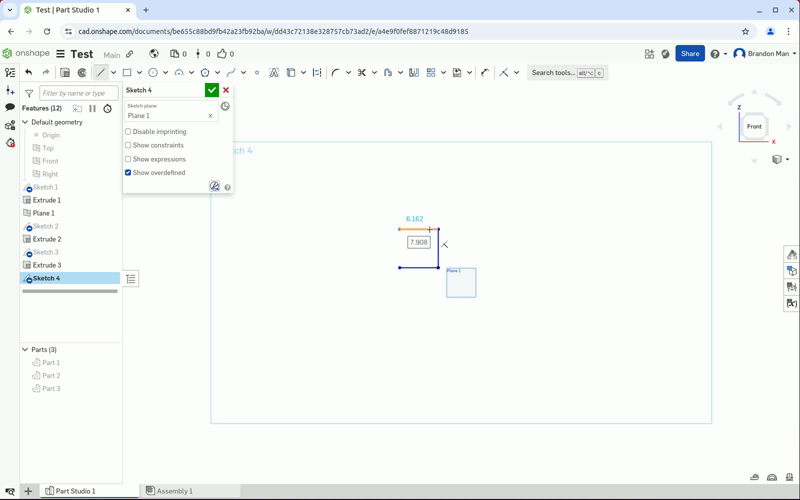
key_down(shift)
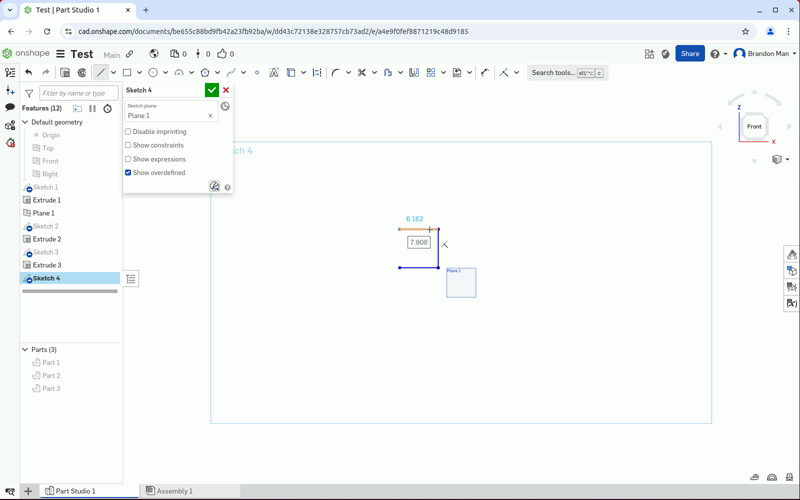
mouse_move(399, 267)
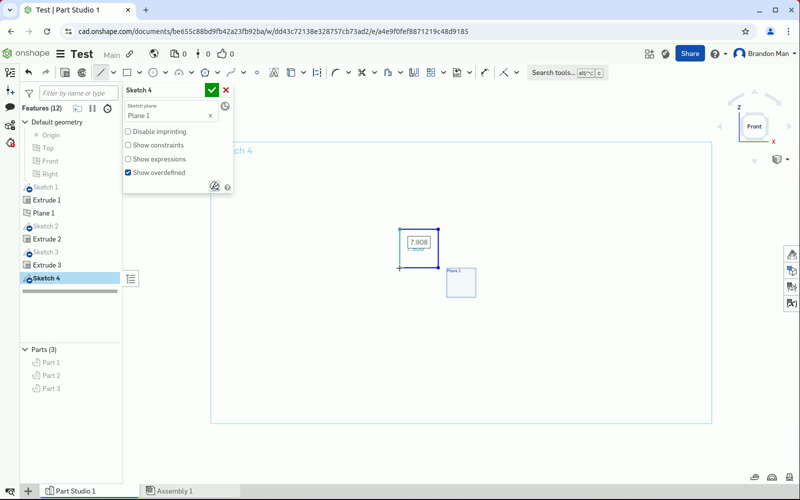
key_up(shift)
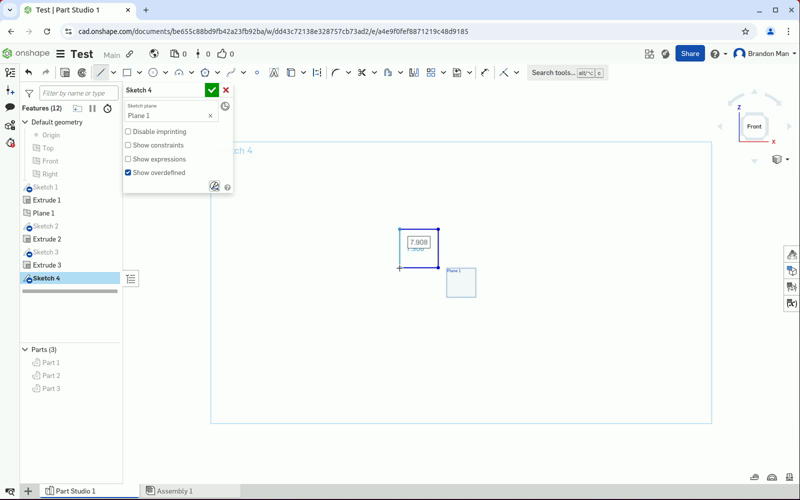
click(399, 267)
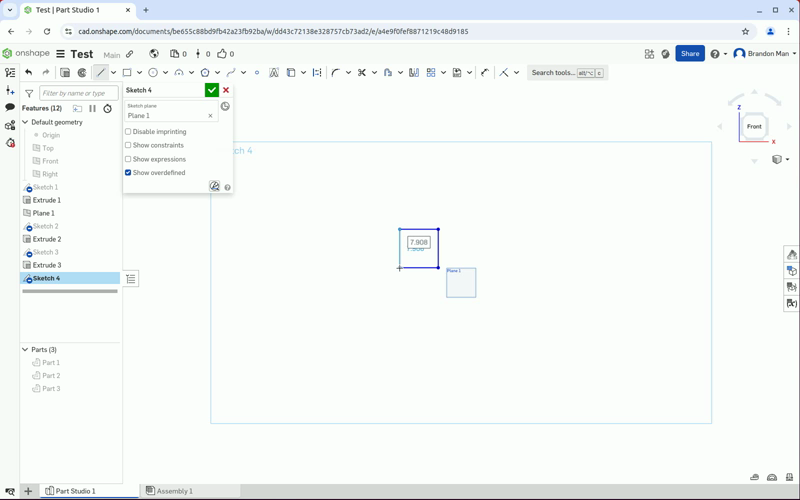
key(esc)
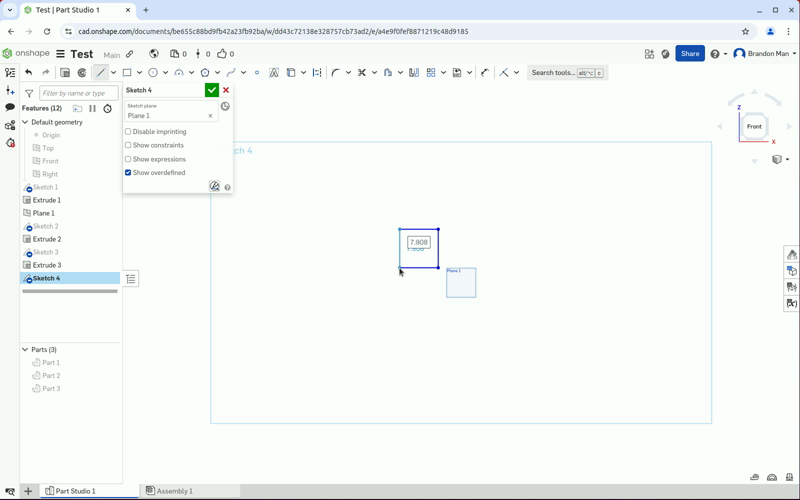
mouse_move(432, 234)
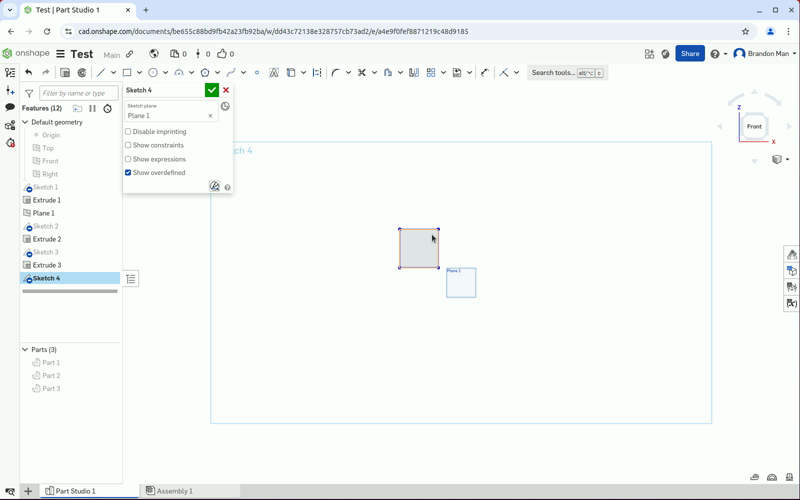
scroll(6)
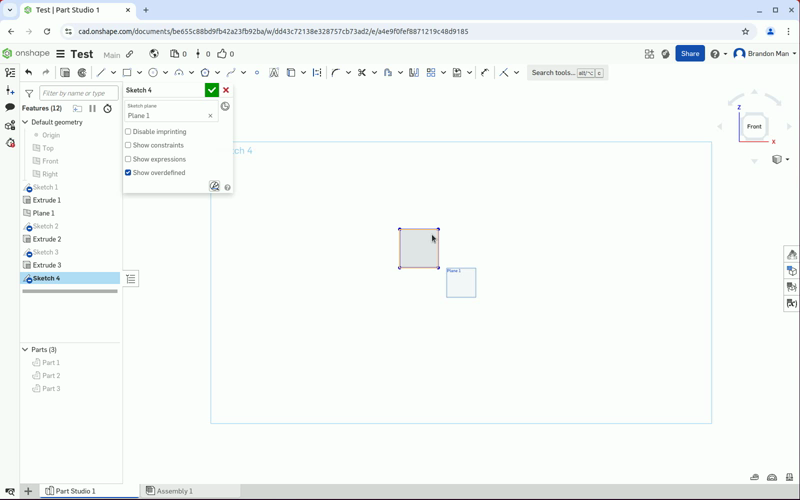
scroll(6)
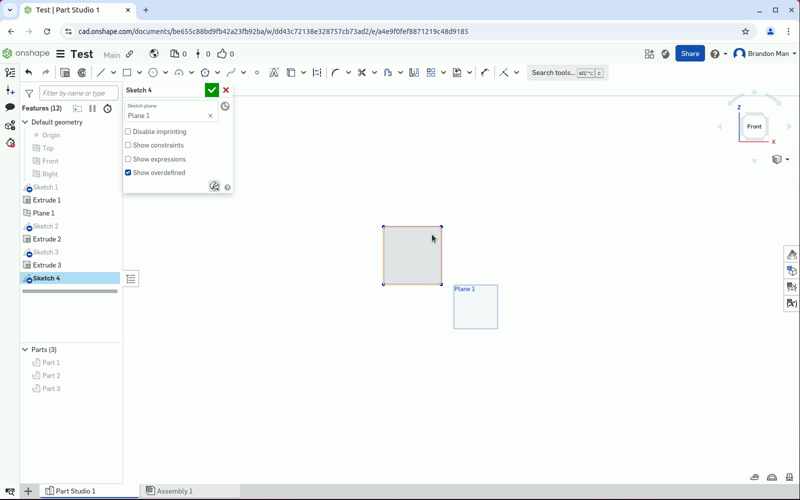
scroll(6)
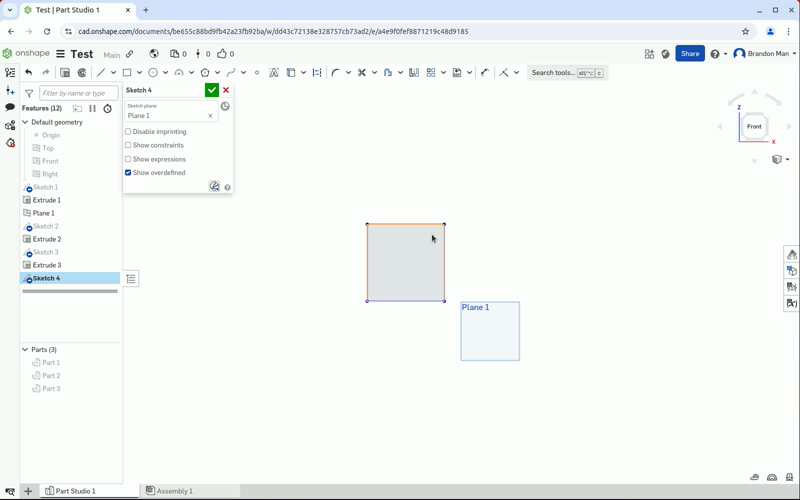
scroll(6)
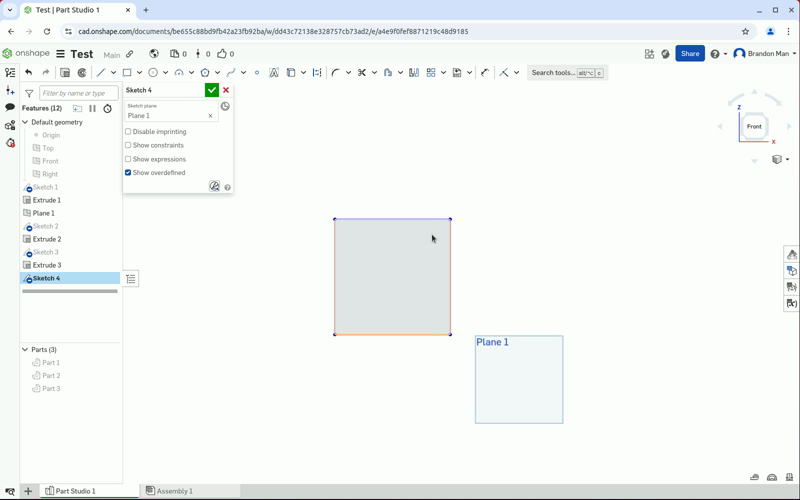
scroll(6)
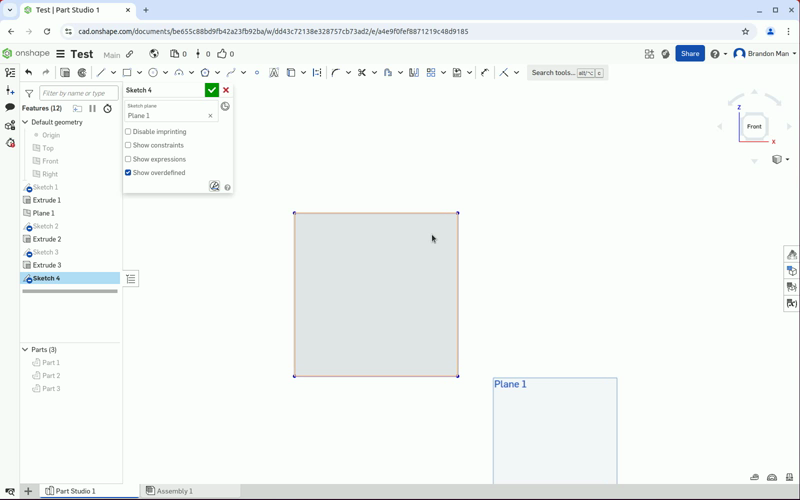
scroll(6)
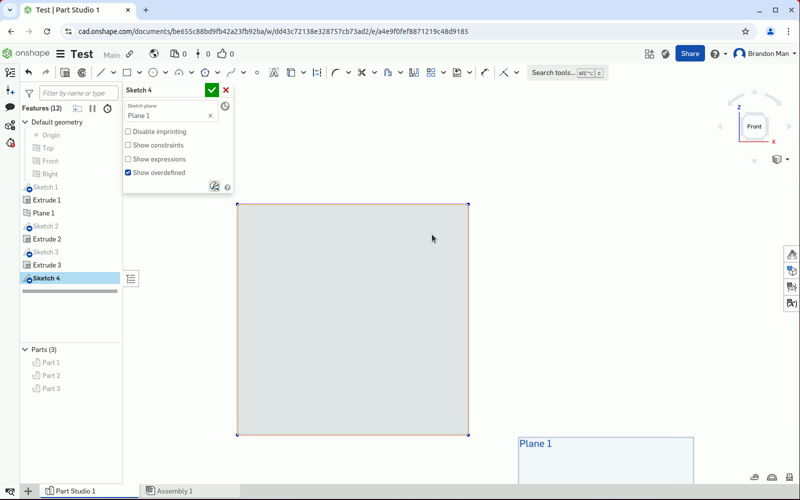
scroll(6)
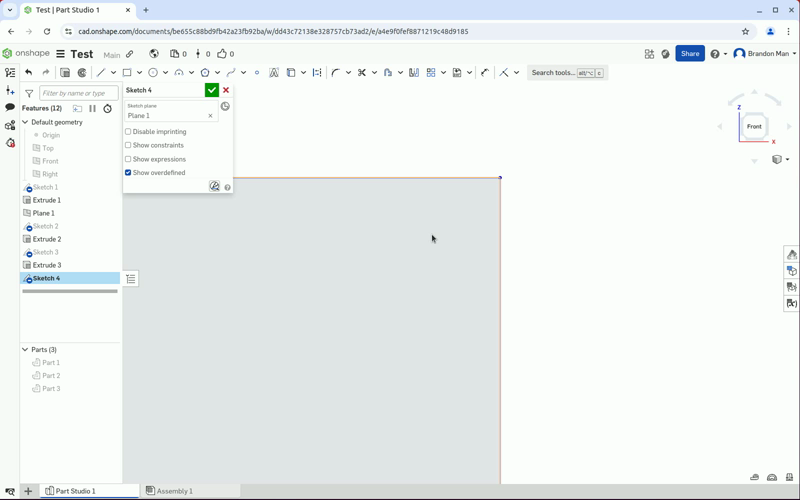
click(432, 234)
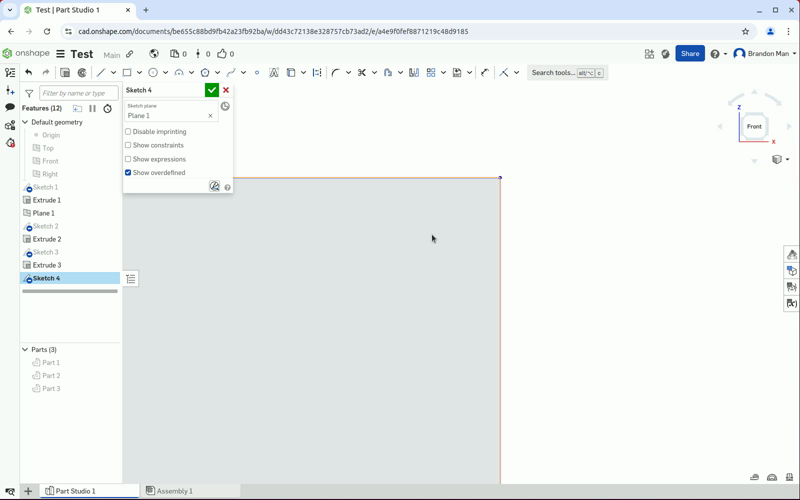
scroll(-6)
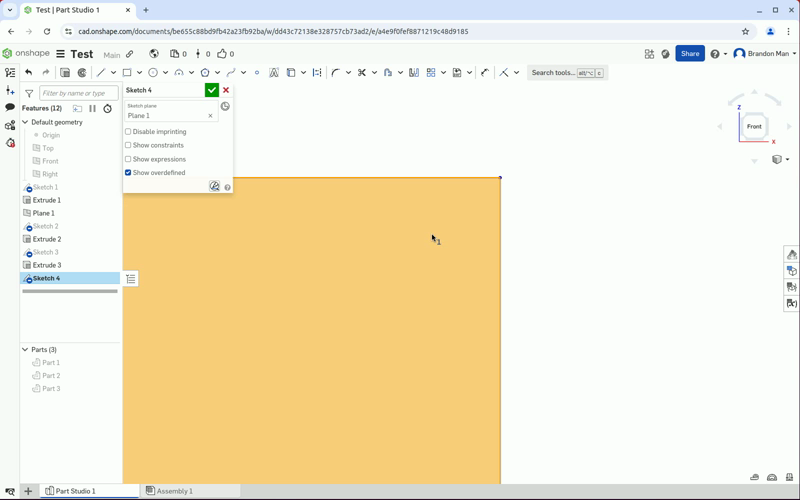
scroll(-6)
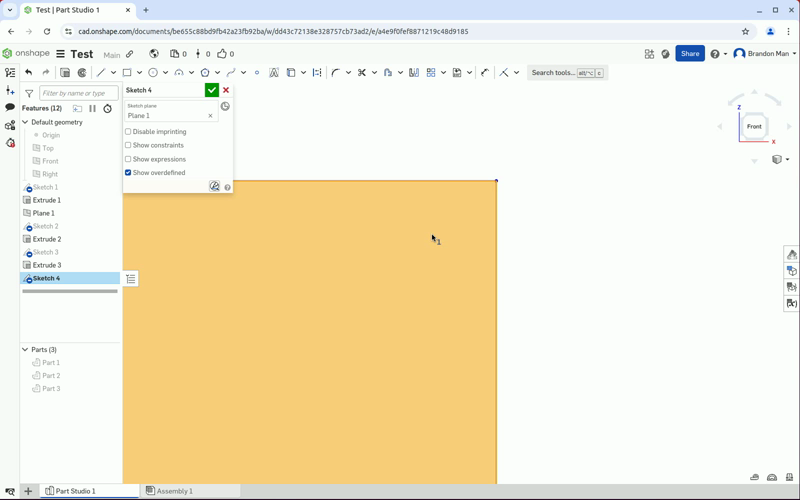
scroll(-6)
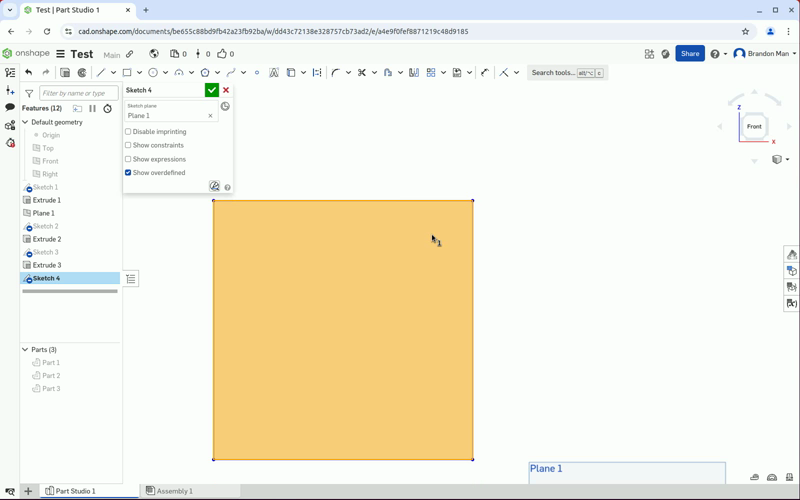
scroll(-6)
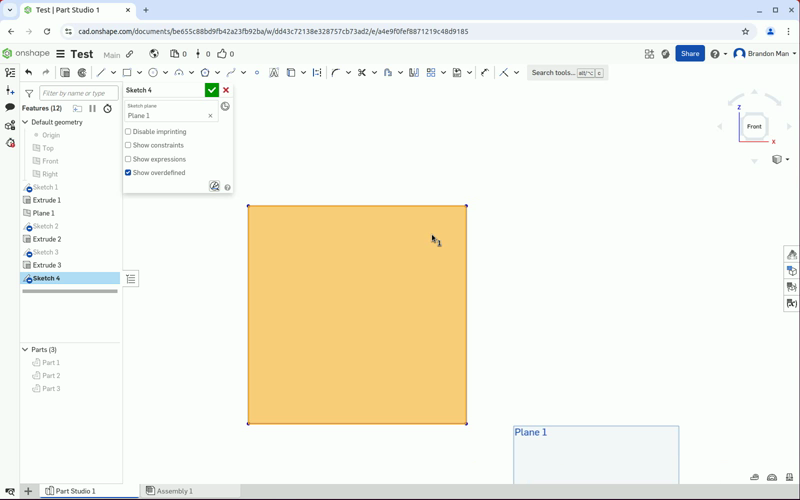
scroll(-6)
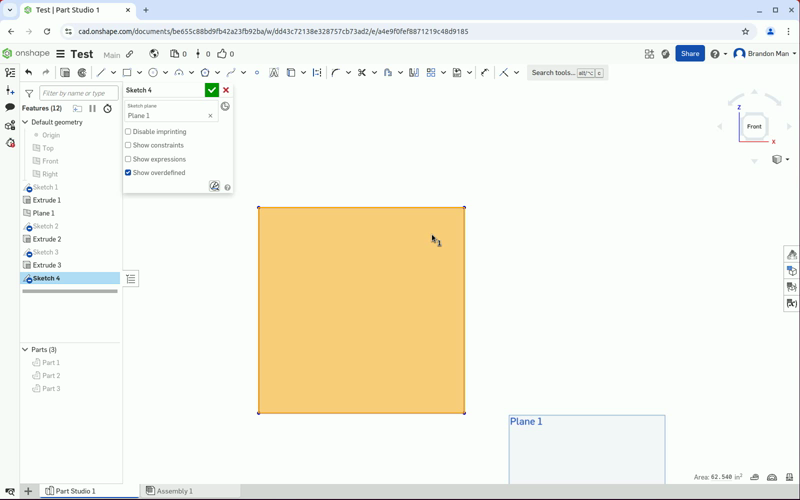
scroll(-6)
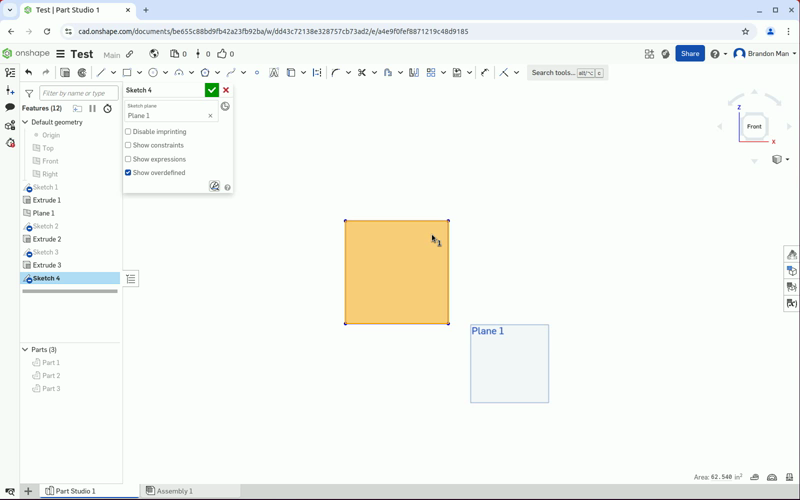
scroll(-6)
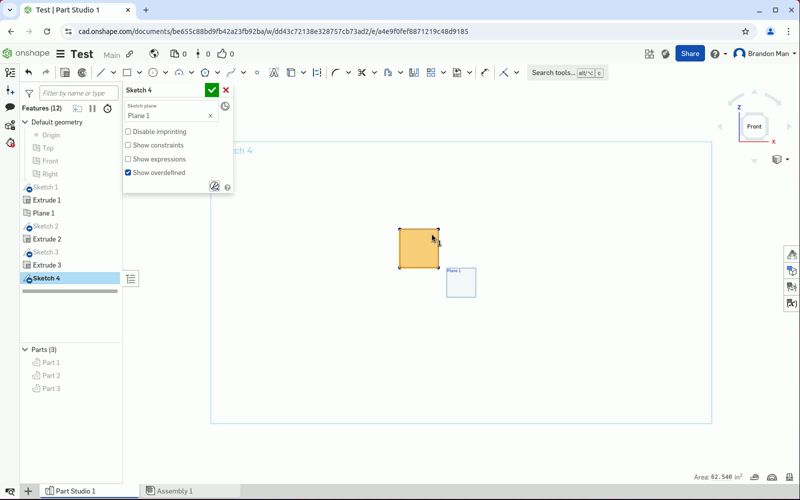
mouse_move(73, 352)
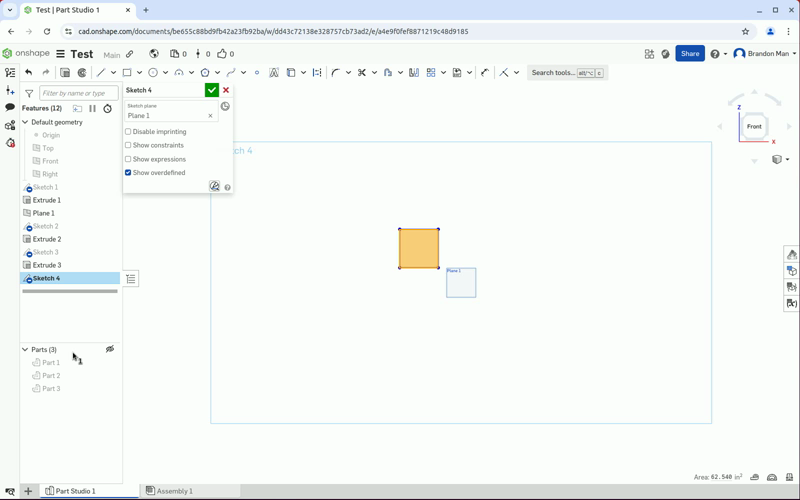
key(shift+y)
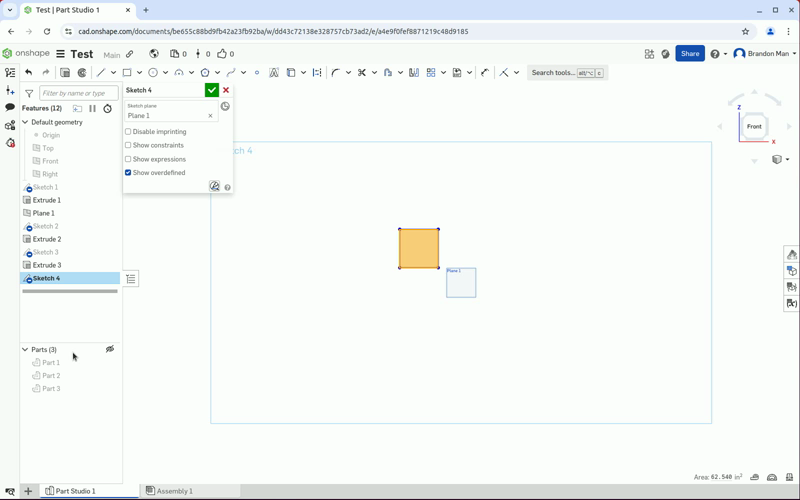
key(shift+e)
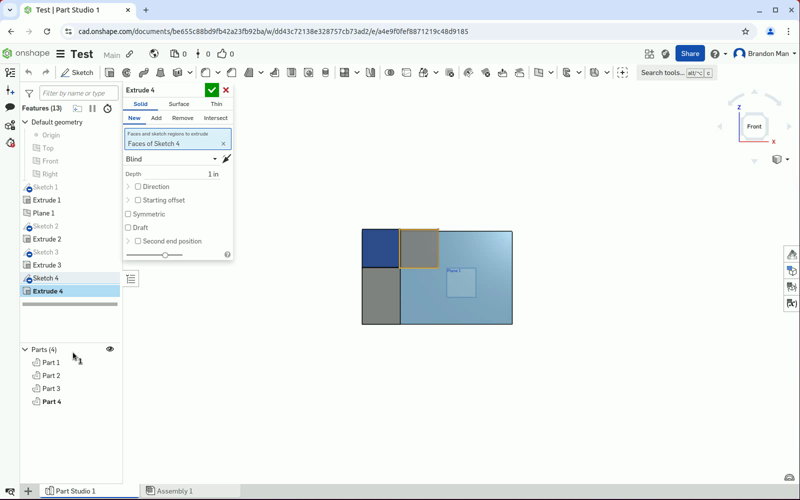
mouse_move(143, 106)
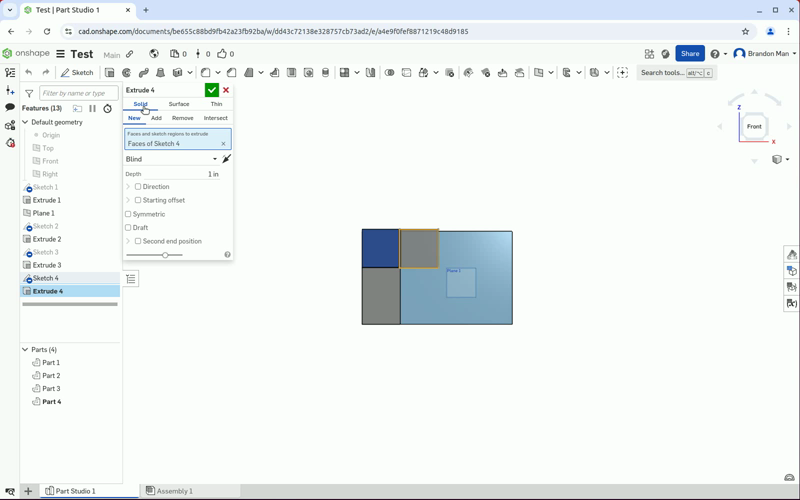
click(143, 106)
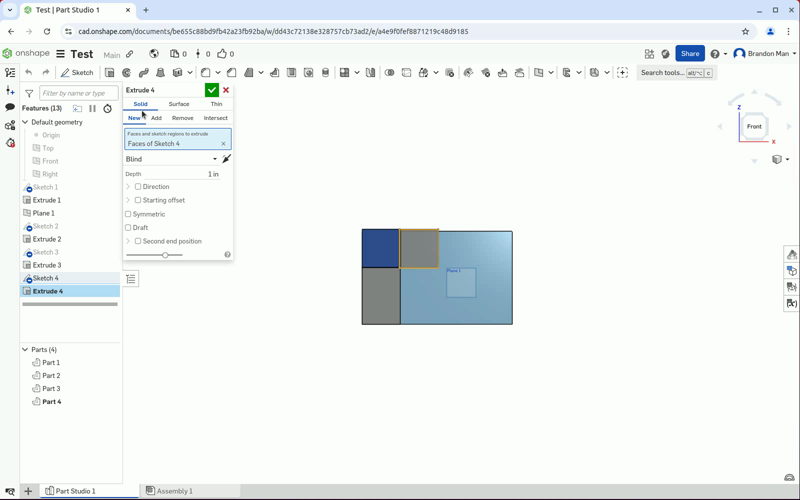
mouse_move(137, 120)
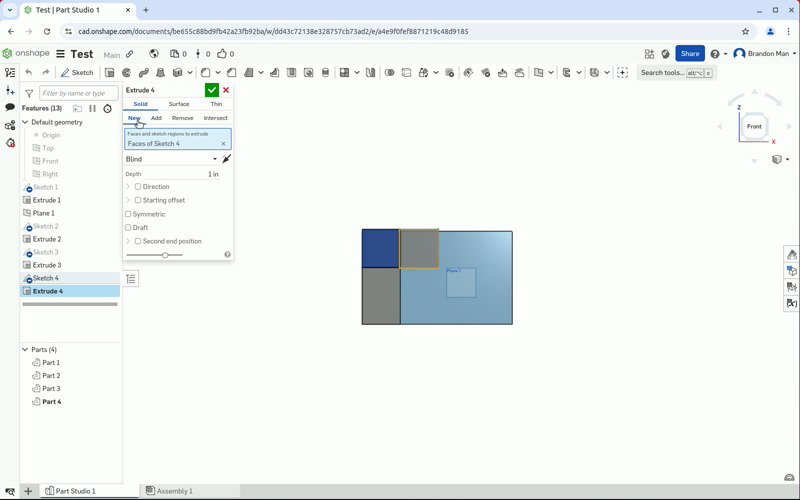
click(137, 120)
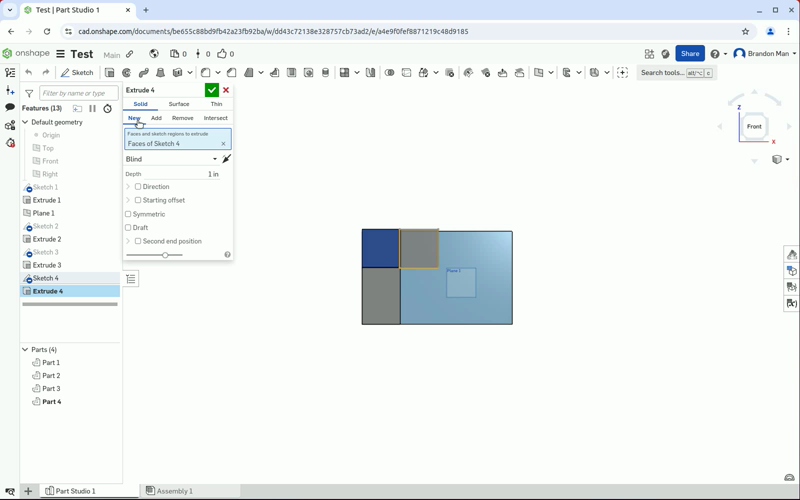
key(tab, 4)
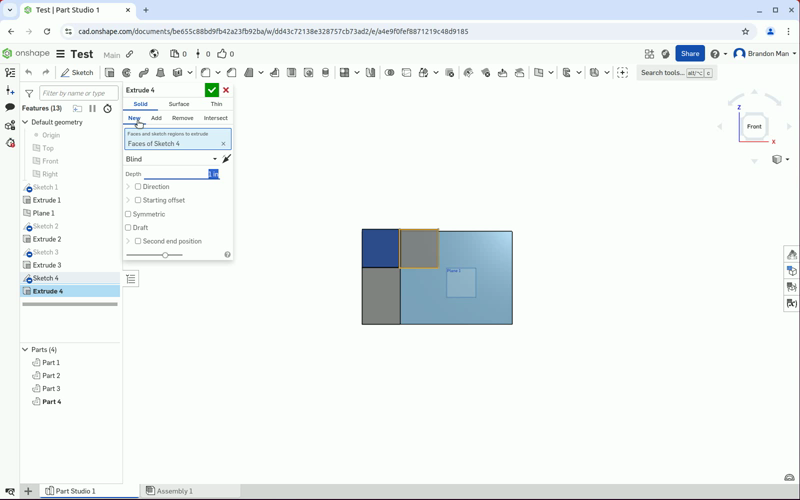
text(15.405)
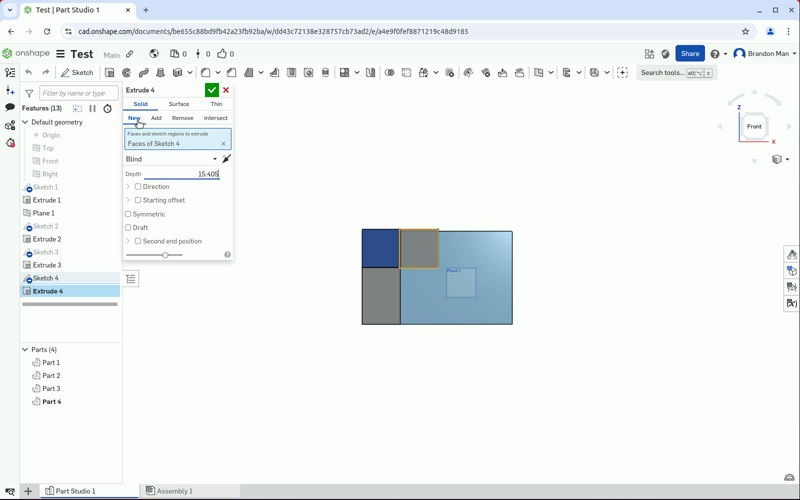
key(enter)
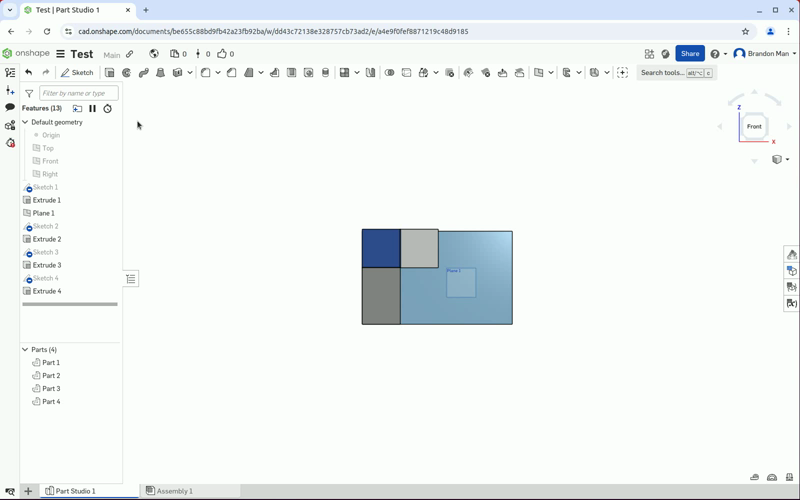
key(shift+h)
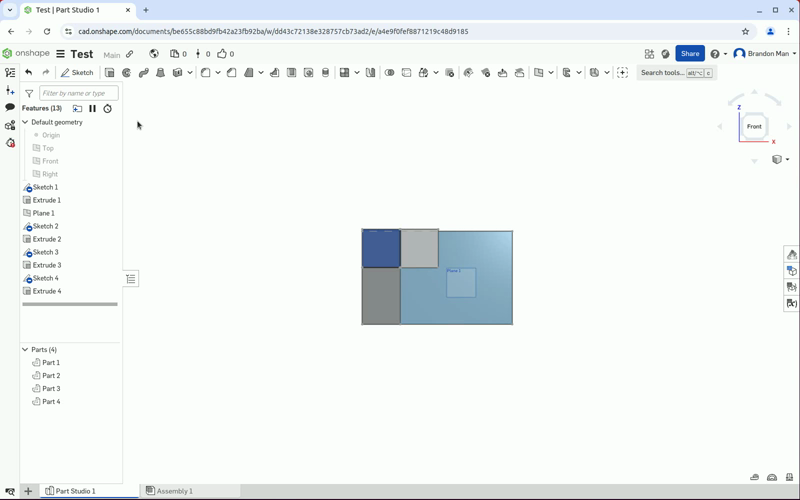
key(shift+h)
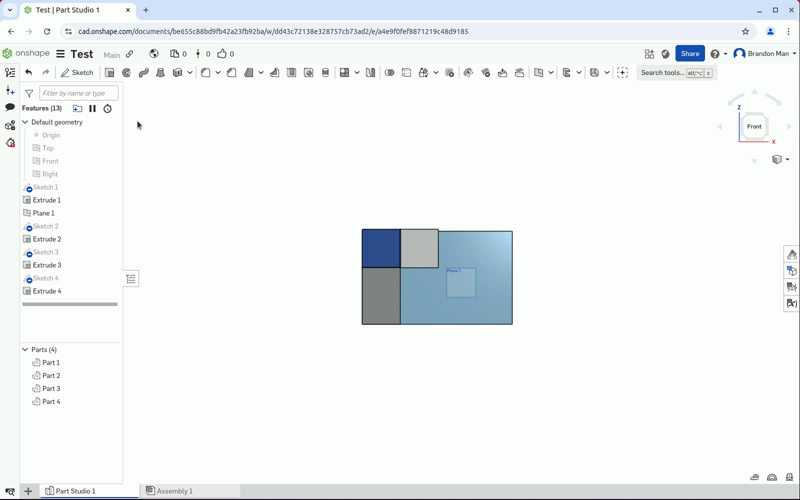
mouse_move(73, 189)
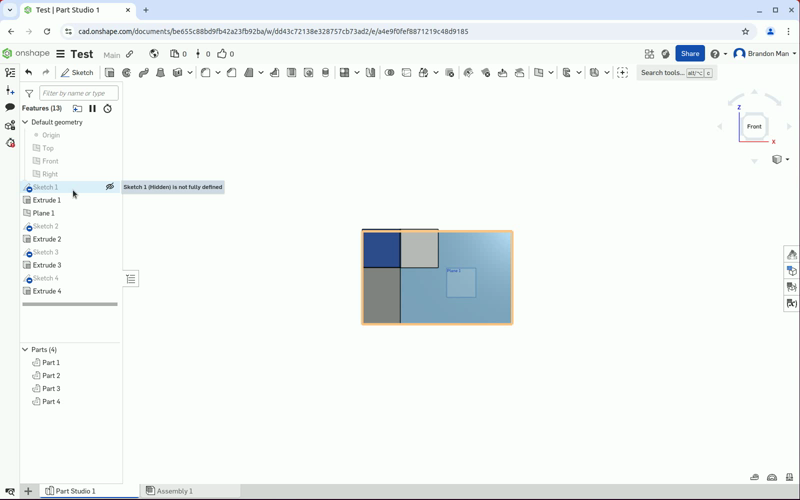
click(73, 189)
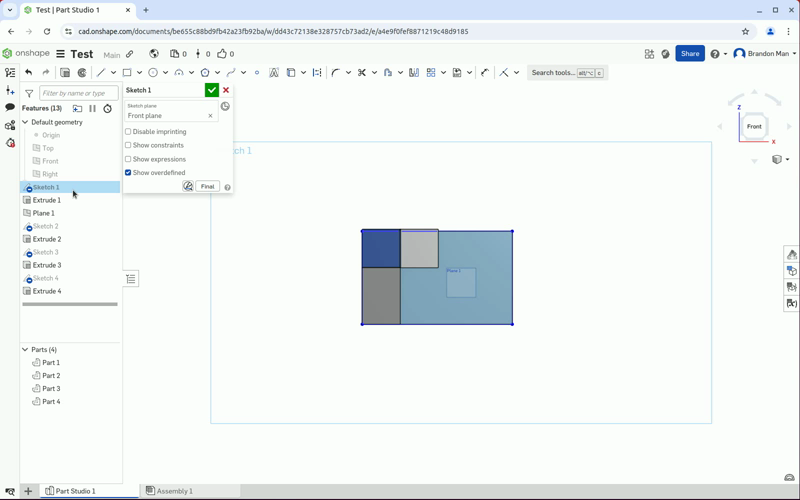
mouse_move(229, 92)
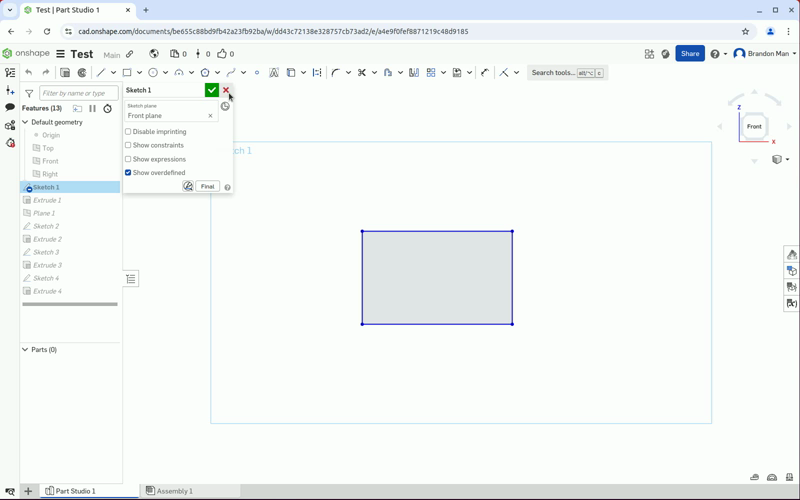
click(229, 92)
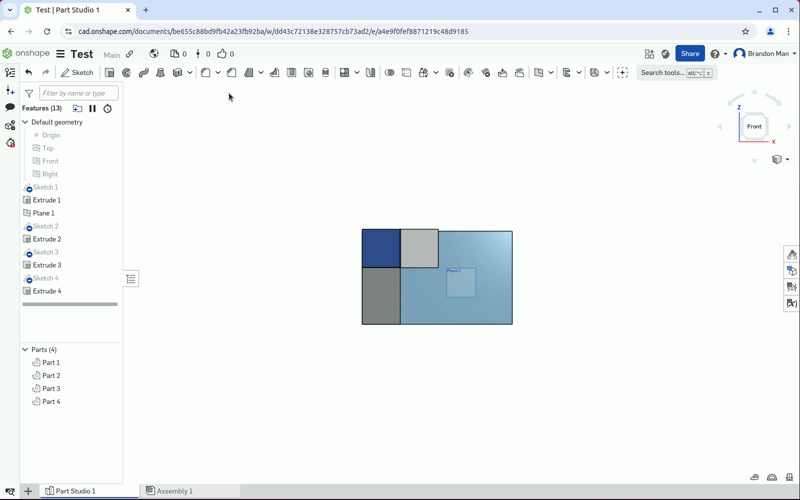
mouse_move(73, 352)
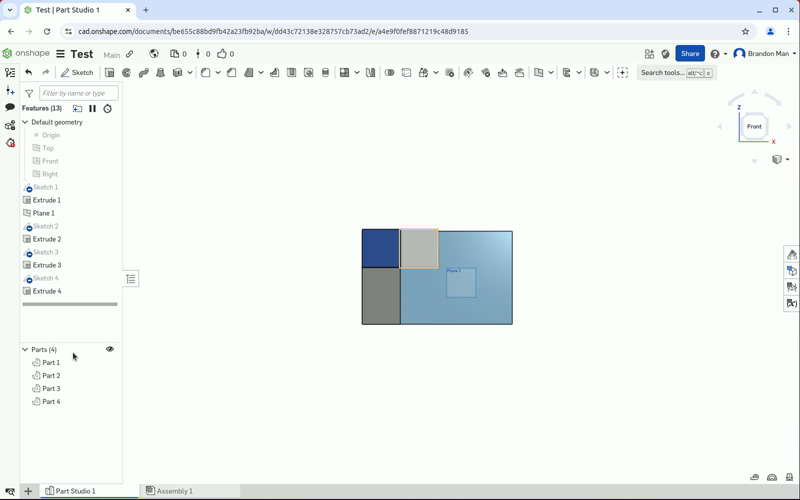
key(y)
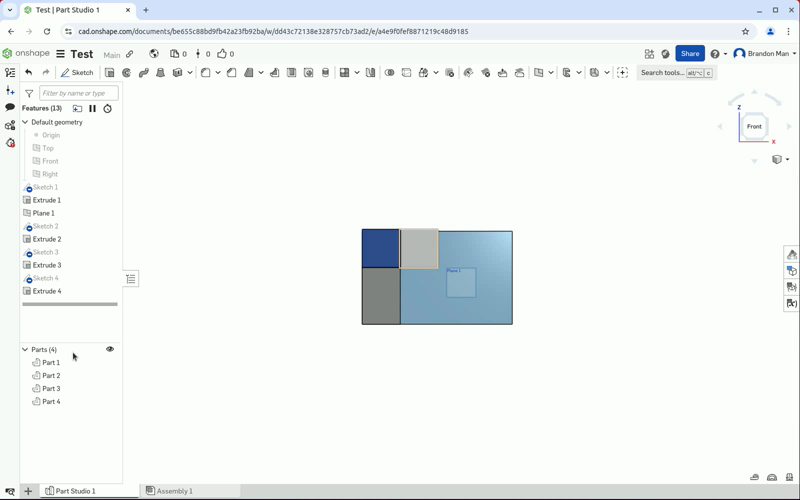
key(shift+p)
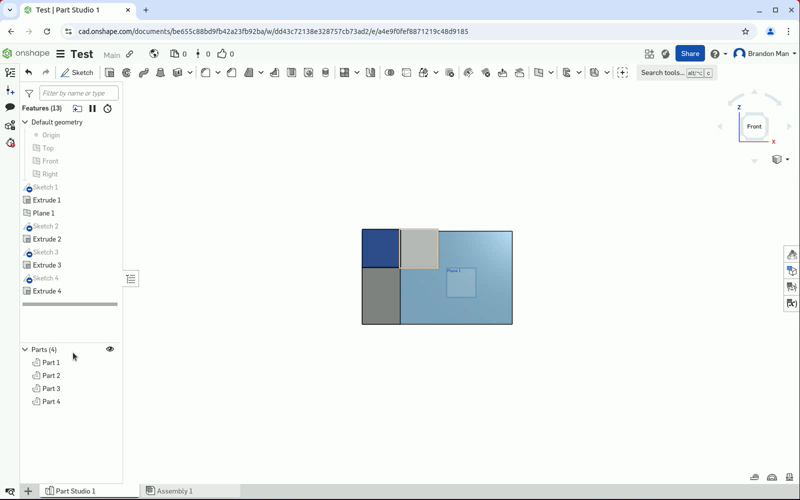
key(space)
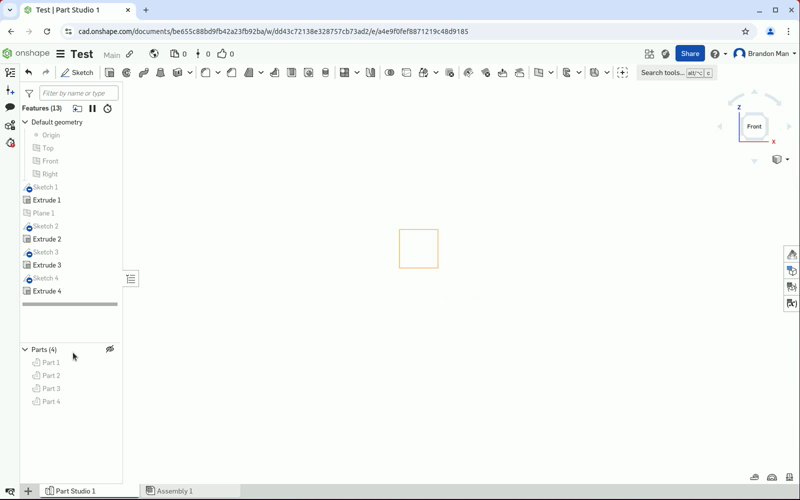
key_down(shift)
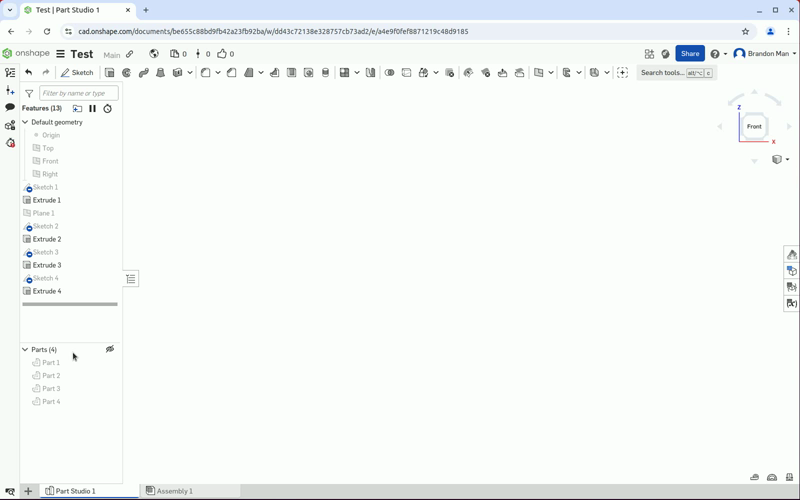
key(down)
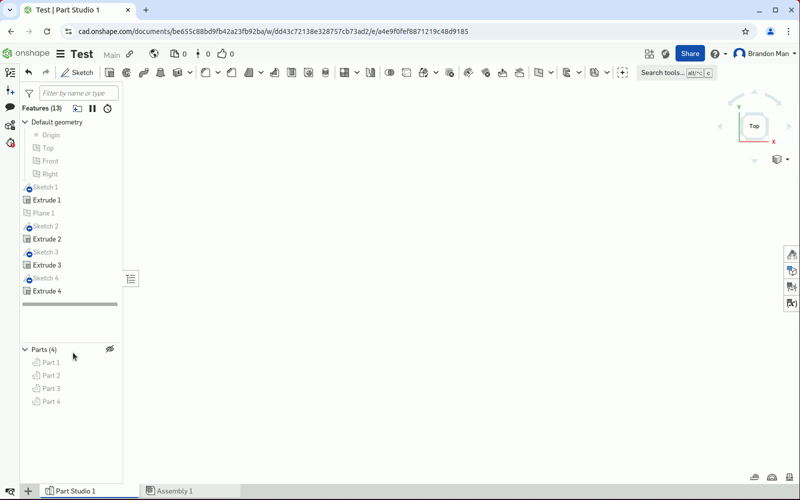
key_up(shift)
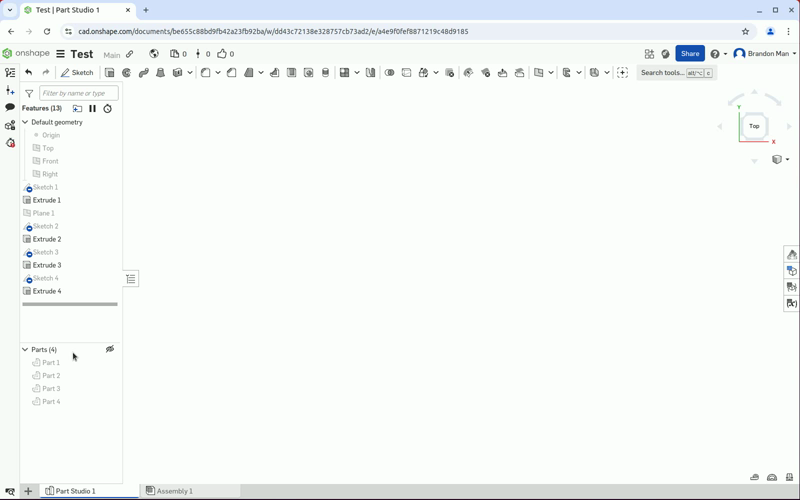
mouse_move(73, 352)
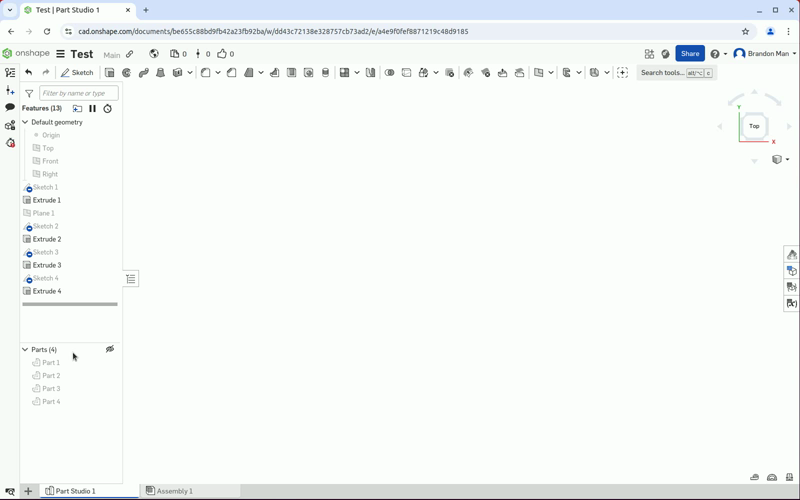
key(shift+y)
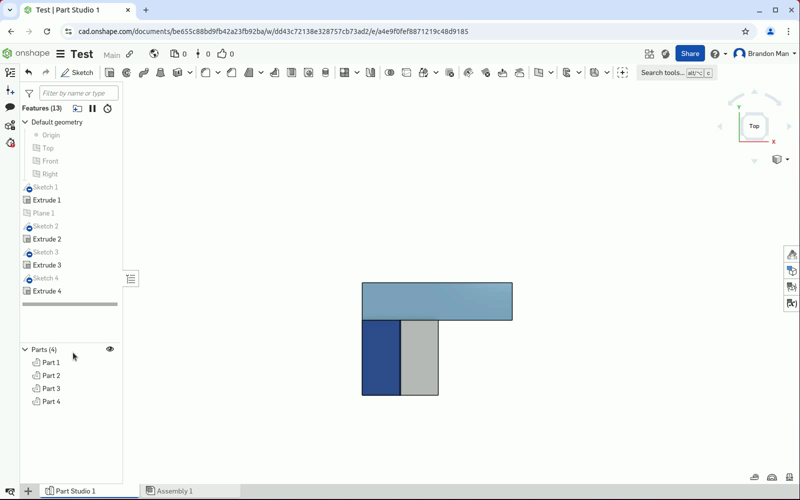
mouse_move(541, 75)
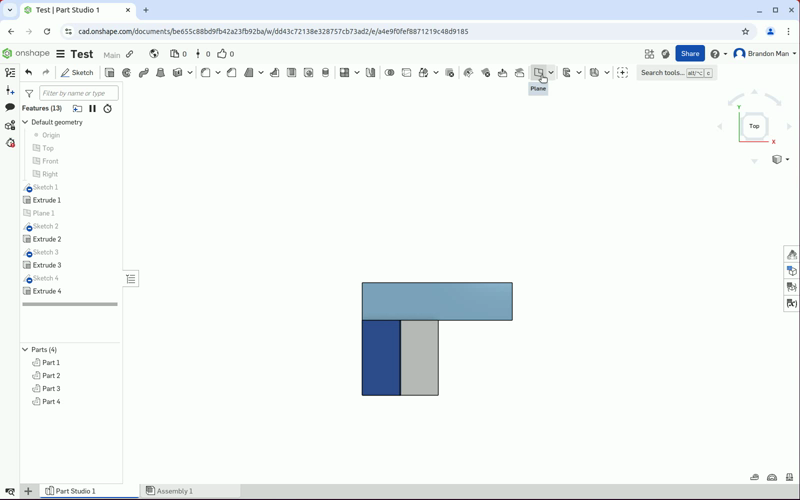
click(541, 75)
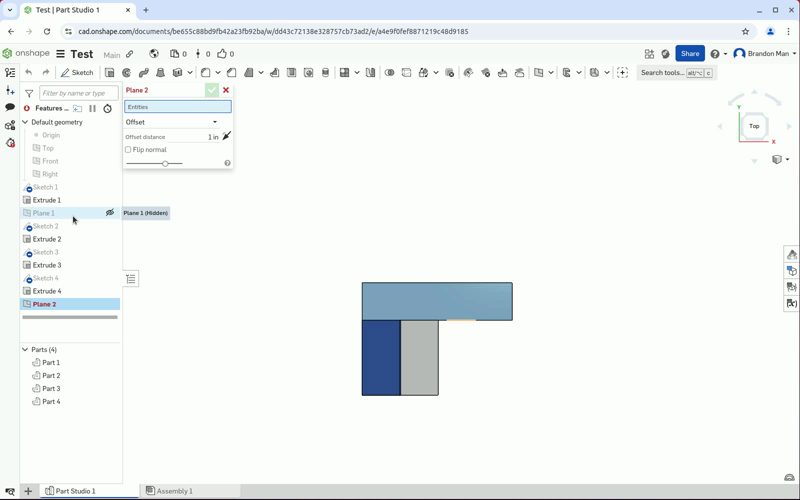
scroll(3)
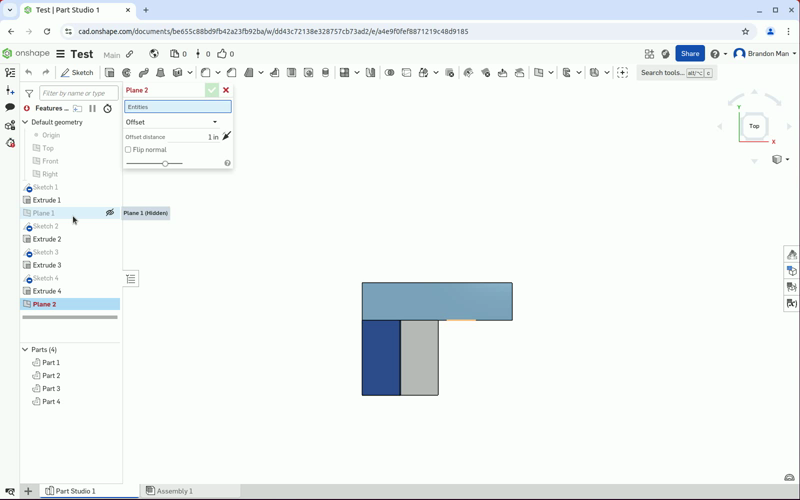
mouse_move(73, 150)
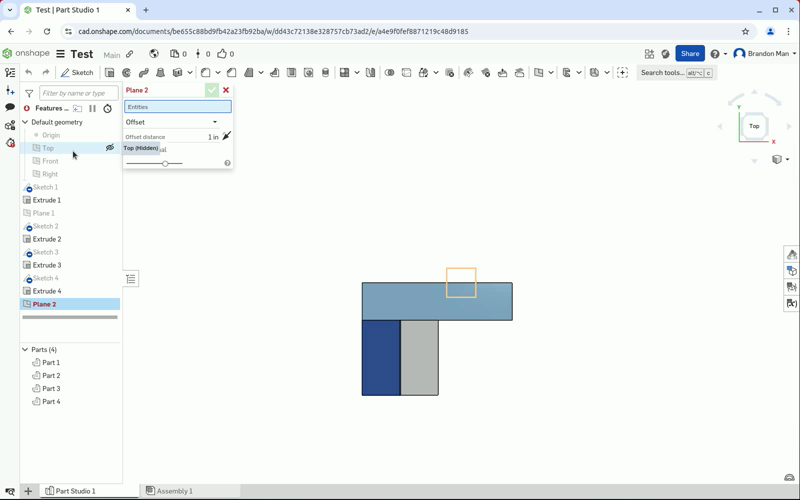
click(73, 150)
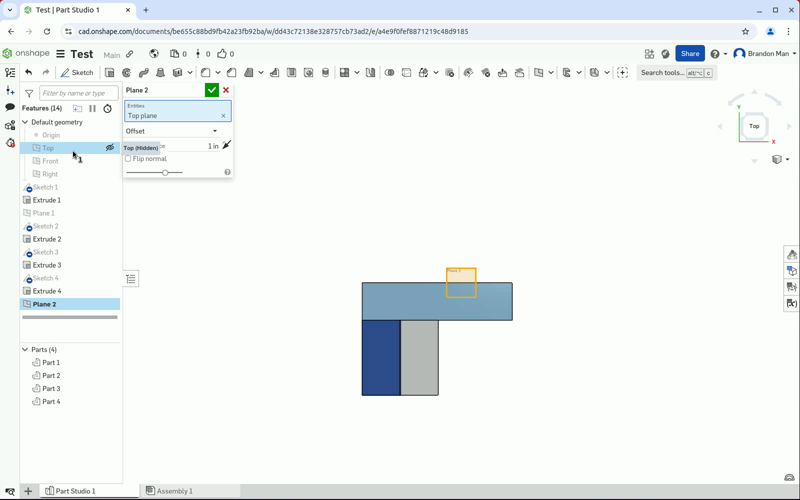
key(tab, 2)
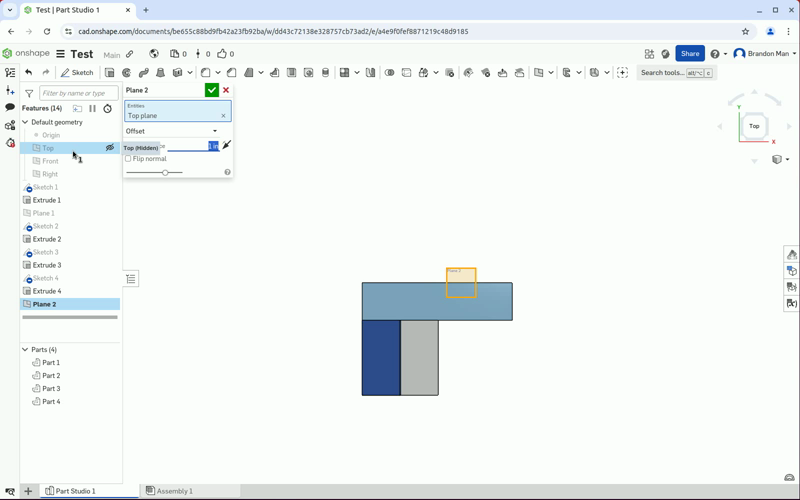
text(10.845)
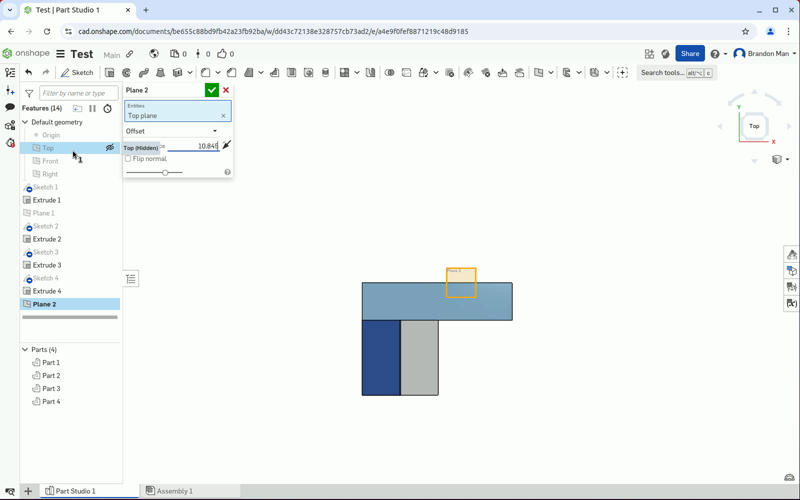
key(enter, 2)
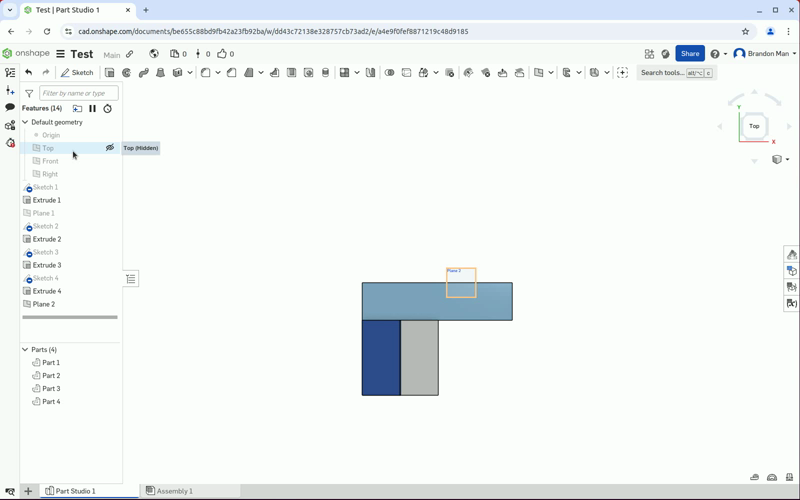
key(shift+s)
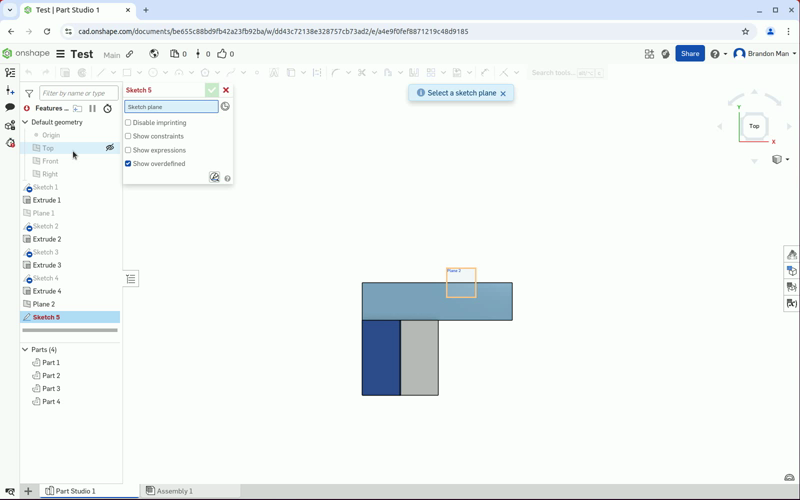
mouse_move(73, 306)
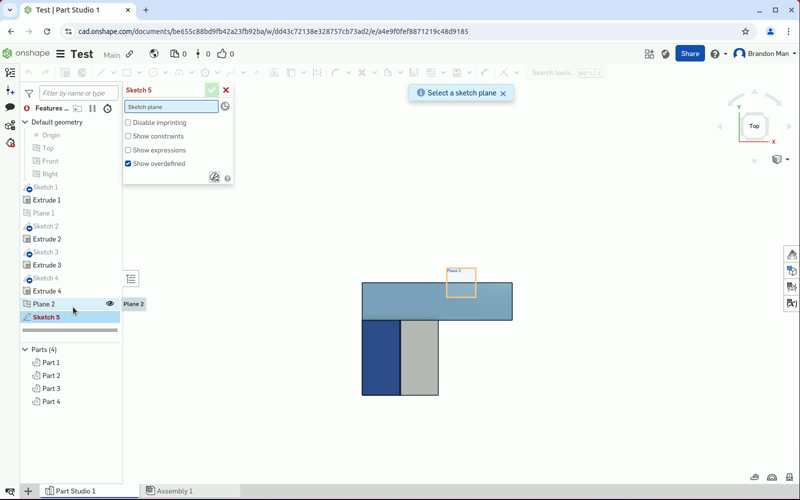
click(73, 306)
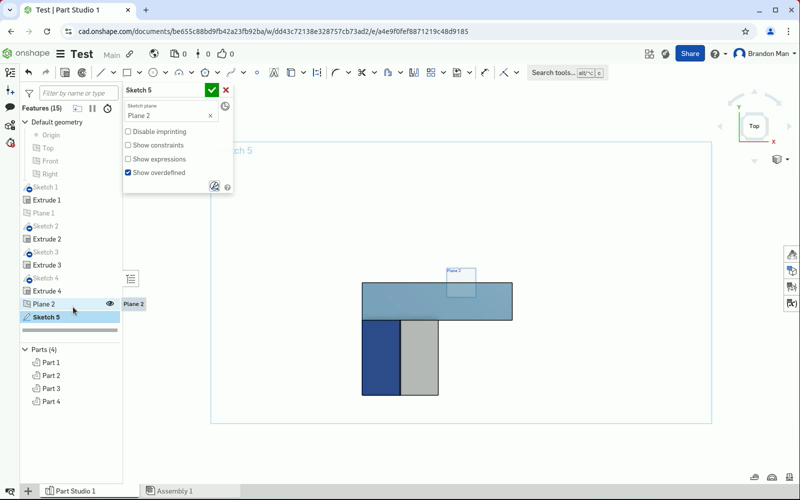
mouse_move(73, 352)
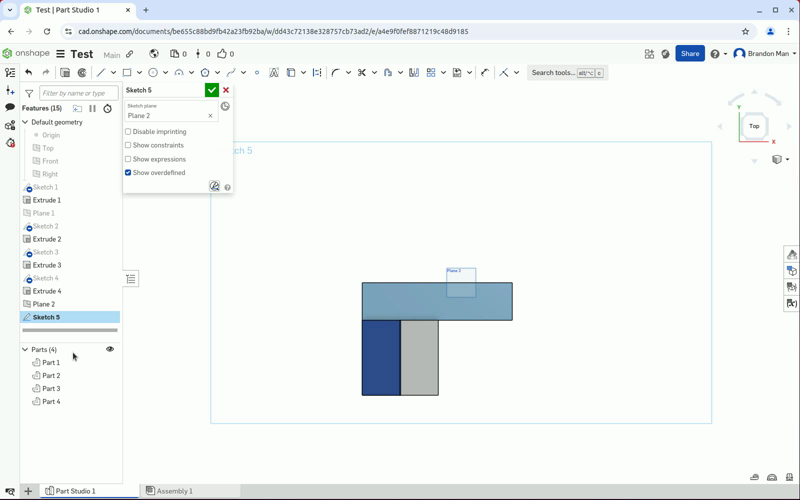
key(y)
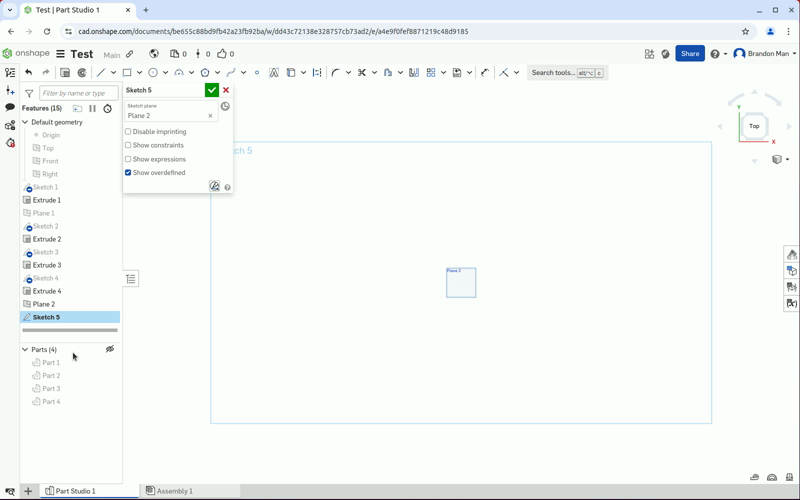
key(l)
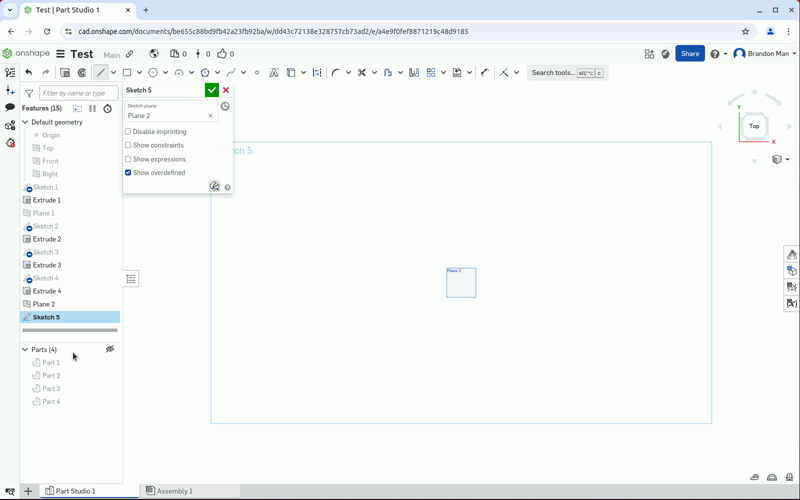
key_down(shift)
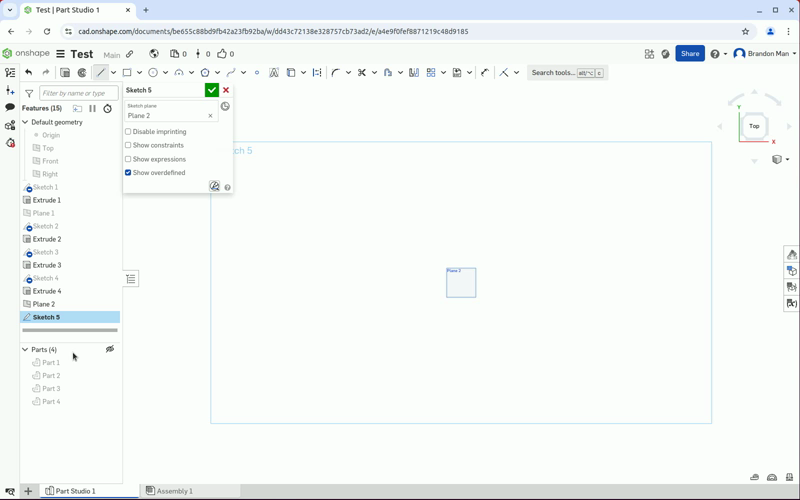
mouse_move(437, 395)
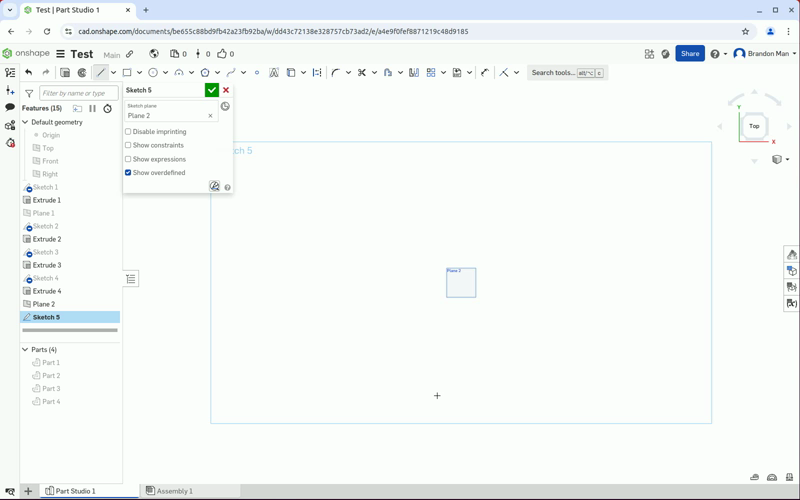
click(437, 395)
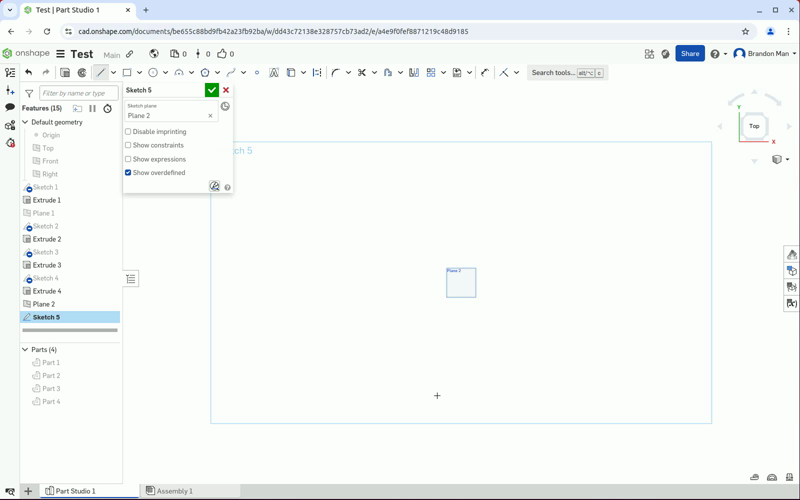
key_up(shift)
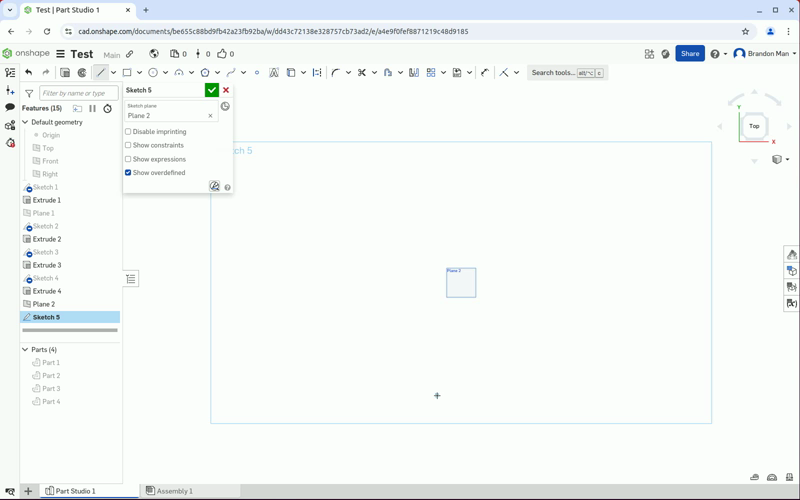
key_down(shift)
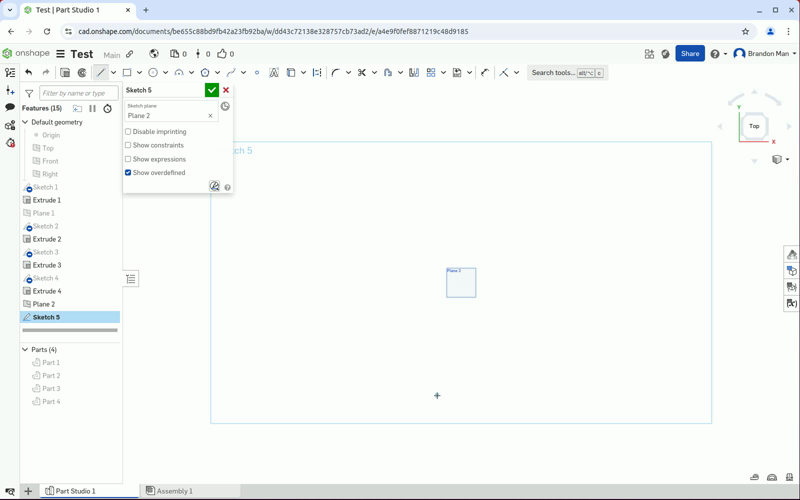
mouse_move(512, 320)
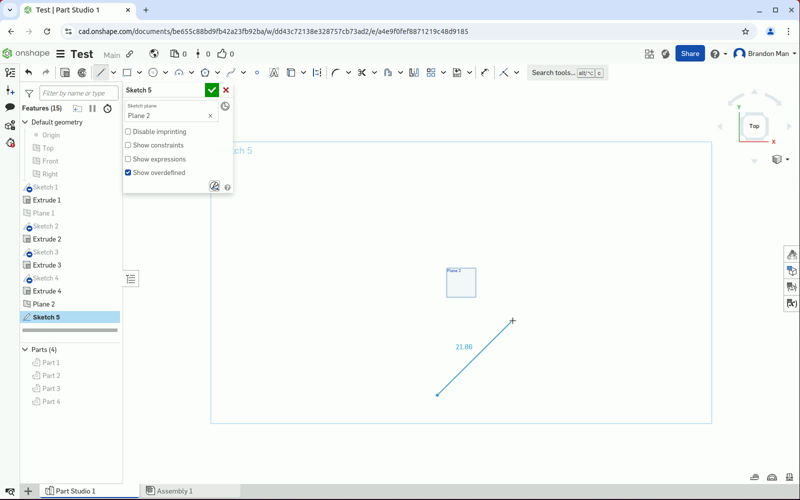
click(512, 320)
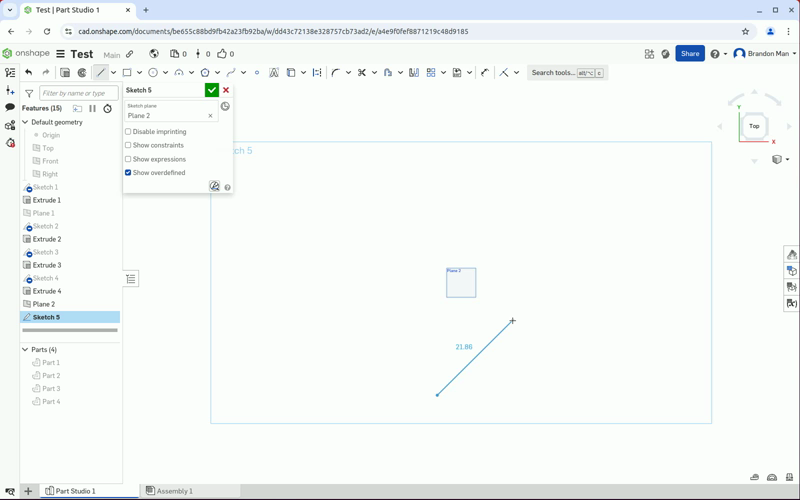
key_up(shift)
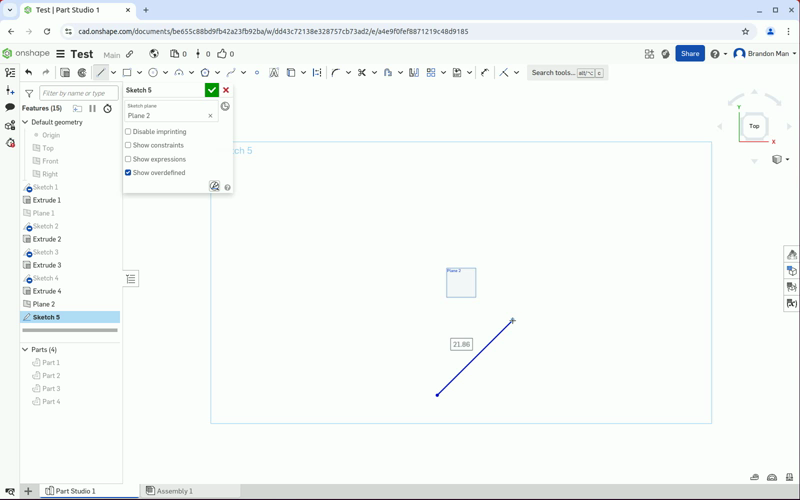
key_down(shift)
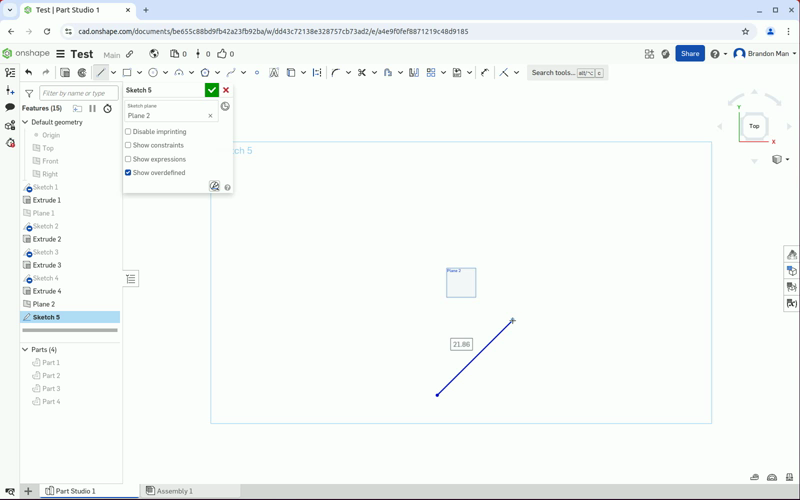
mouse_move(437, 320)
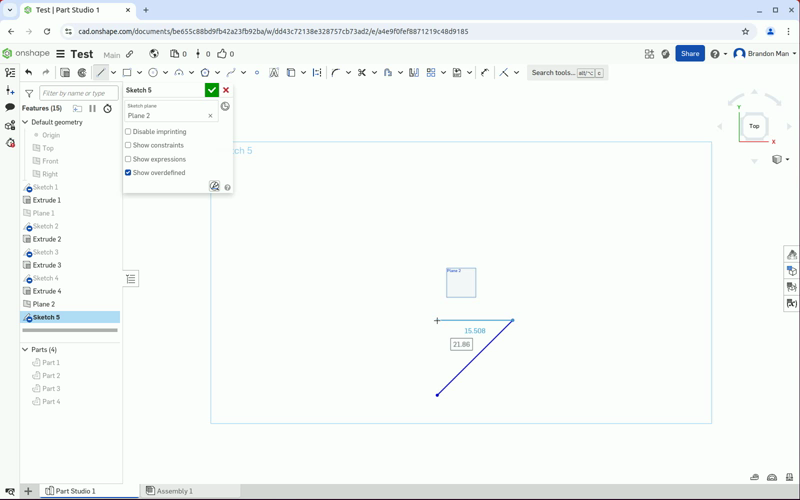
click(437, 320)
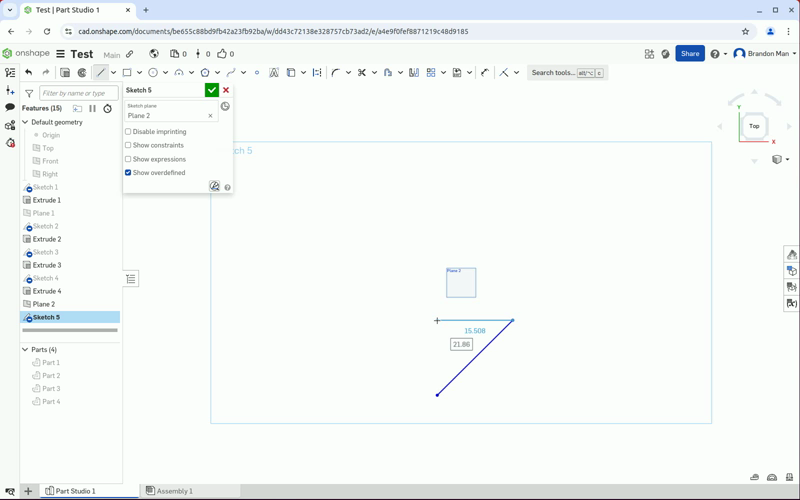
key_up(shift)
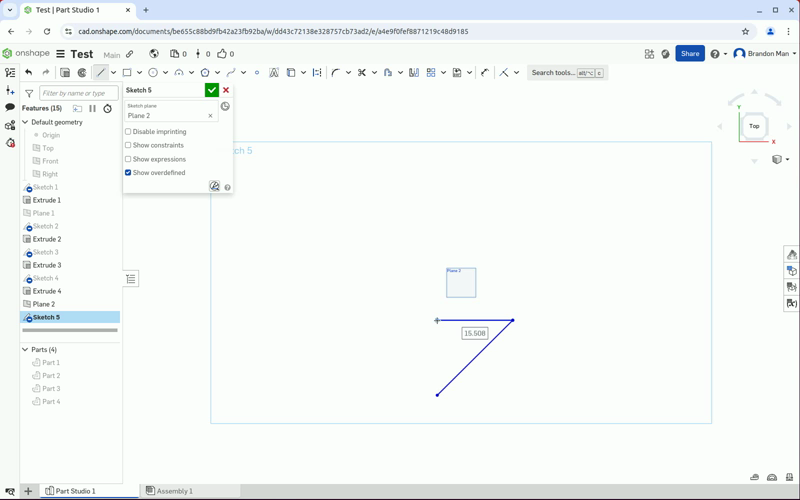
key_down(shift)
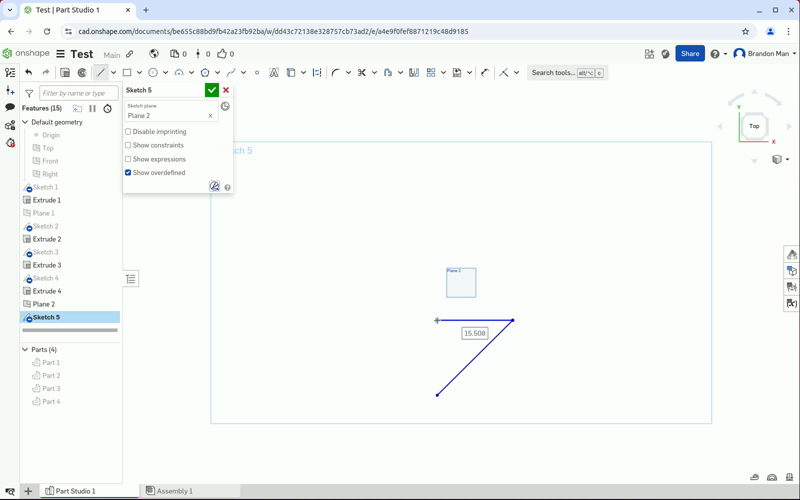
mouse_move(437, 395)
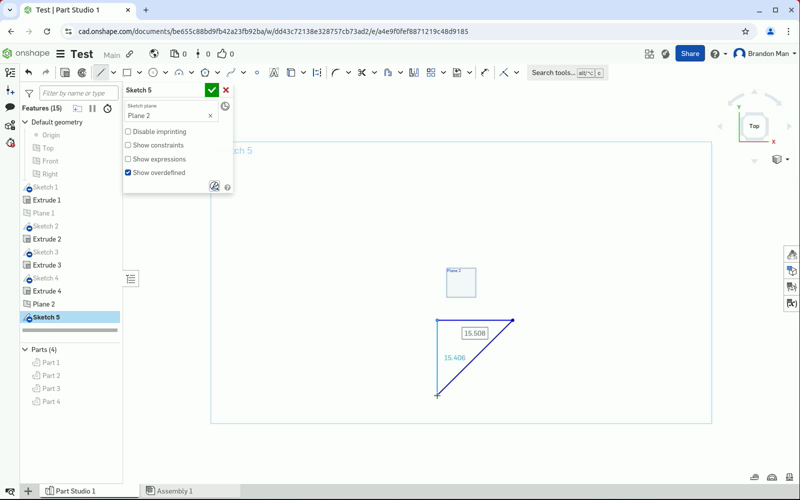
key_up(shift)
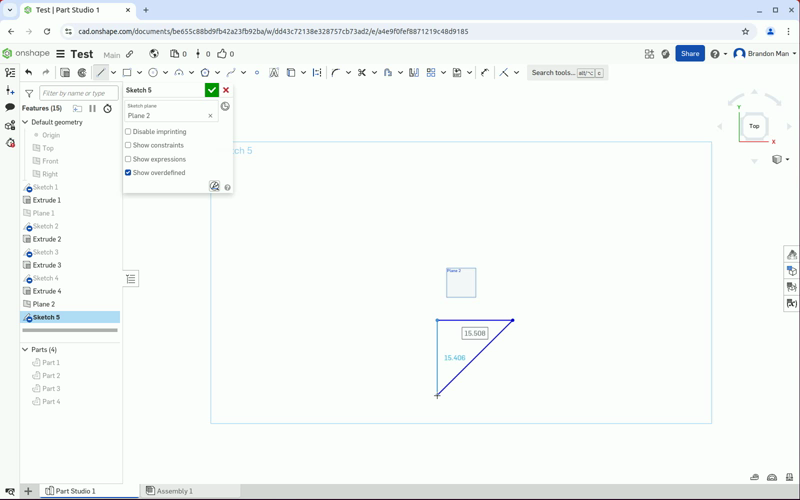
click(437, 395)
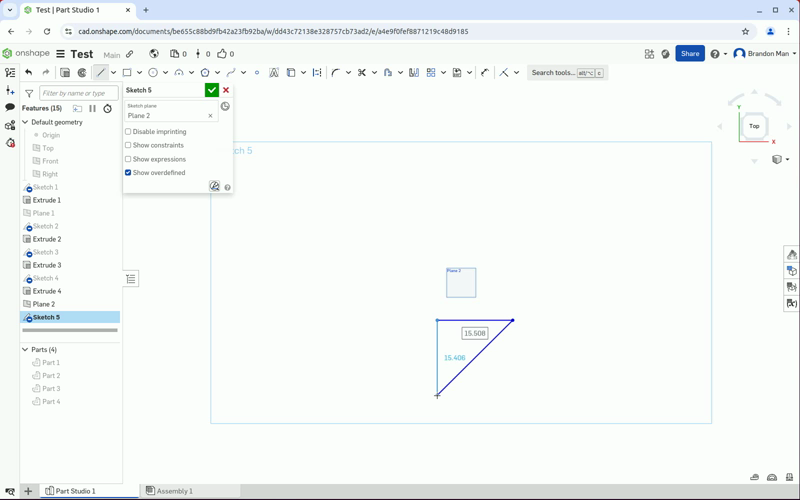
key(esc)
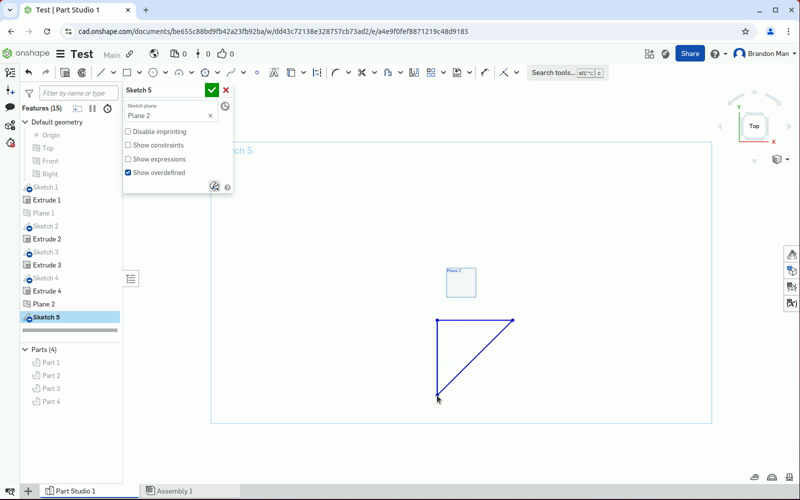
mouse_move(487, 325)
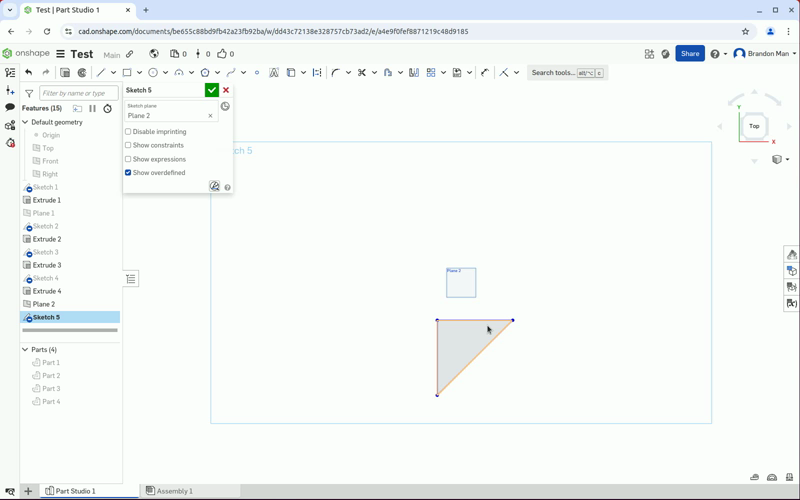
click(487, 325)
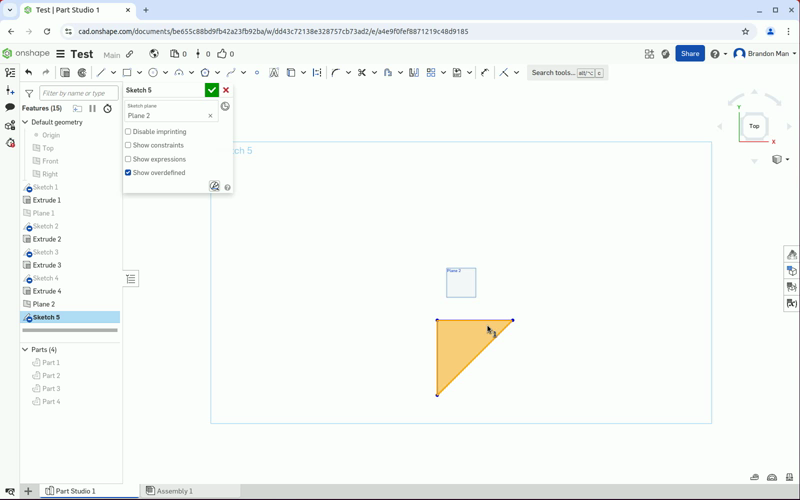
mouse_move(73, 352)
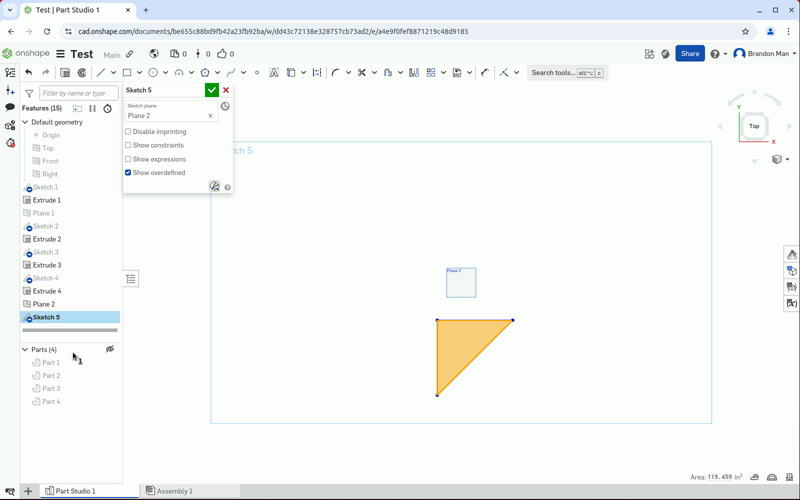
key(shift+y)
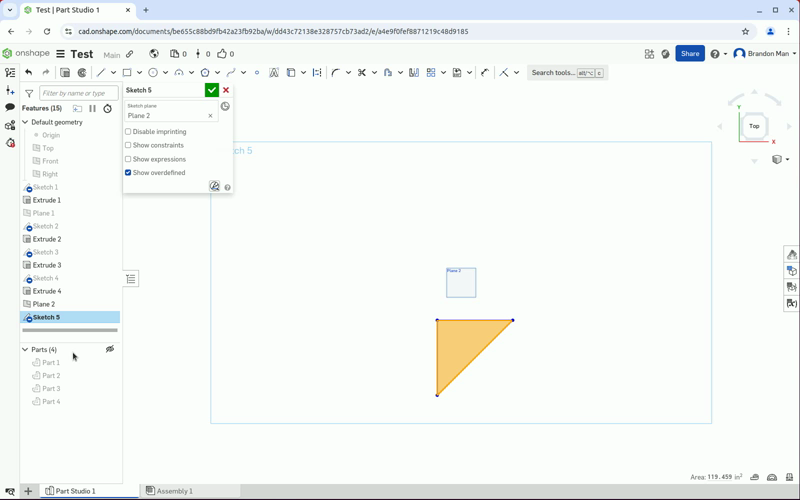
key(shift+e)
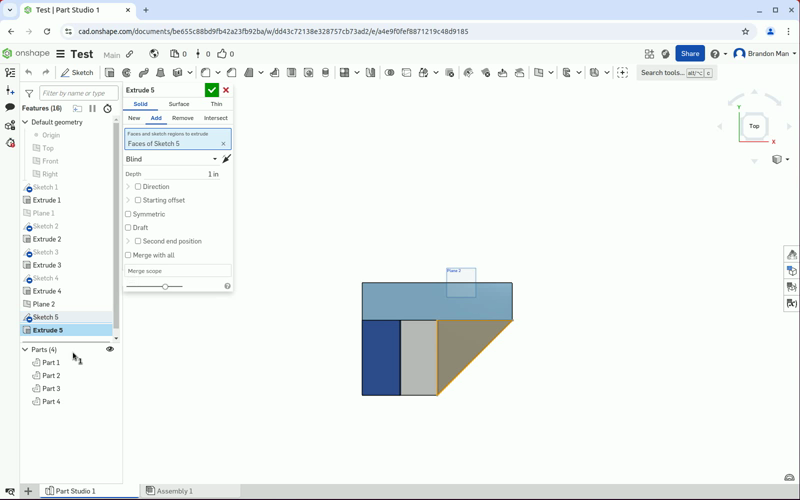
mouse_move(143, 106)
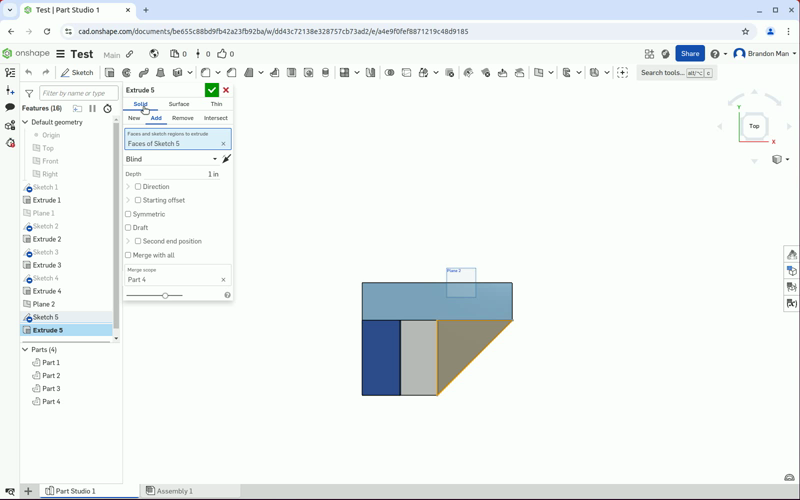
click(143, 106)
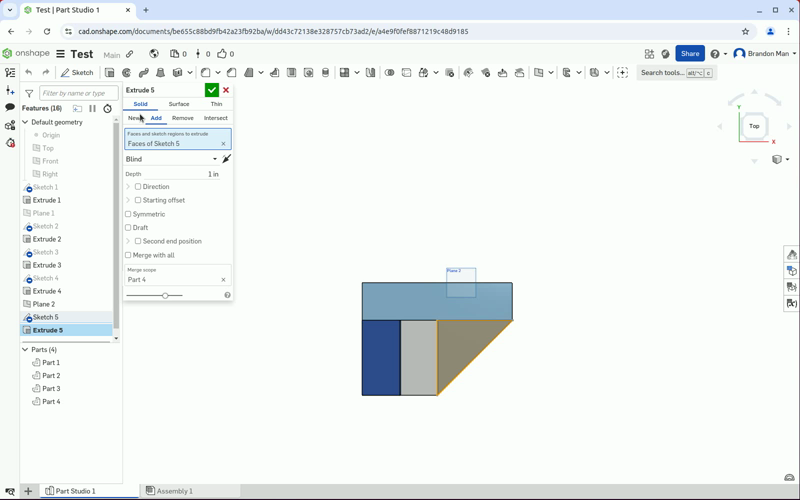
mouse_move(137, 120)
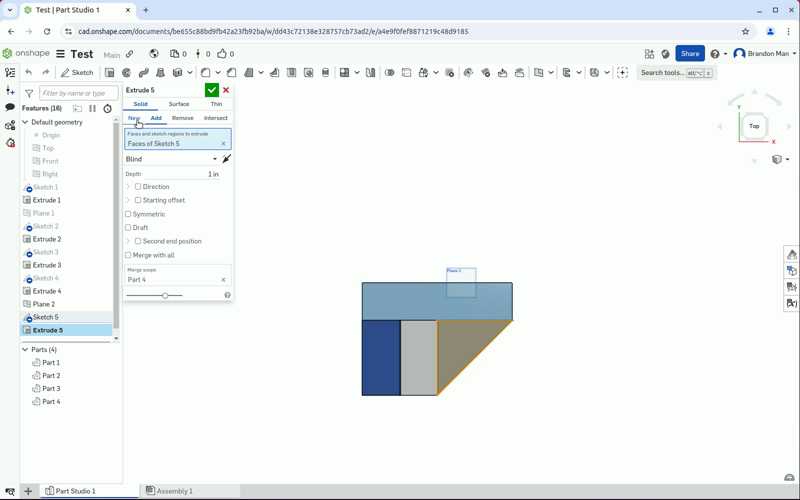
click(137, 120)
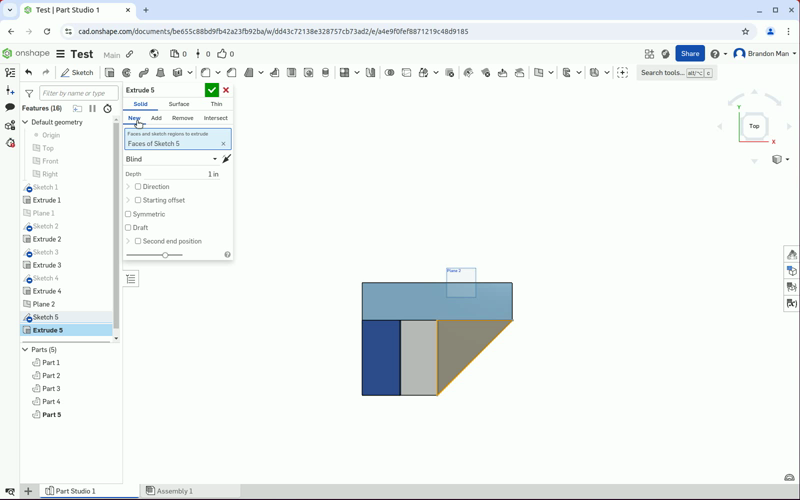
key(tab, 4)
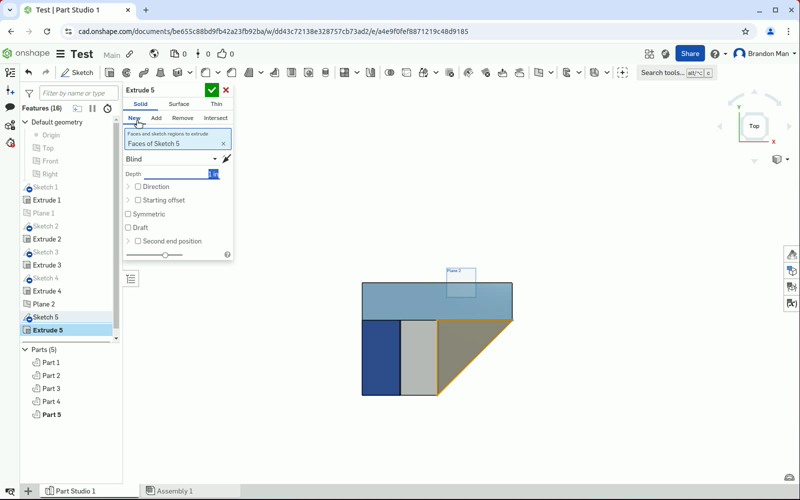
text(-7.703)
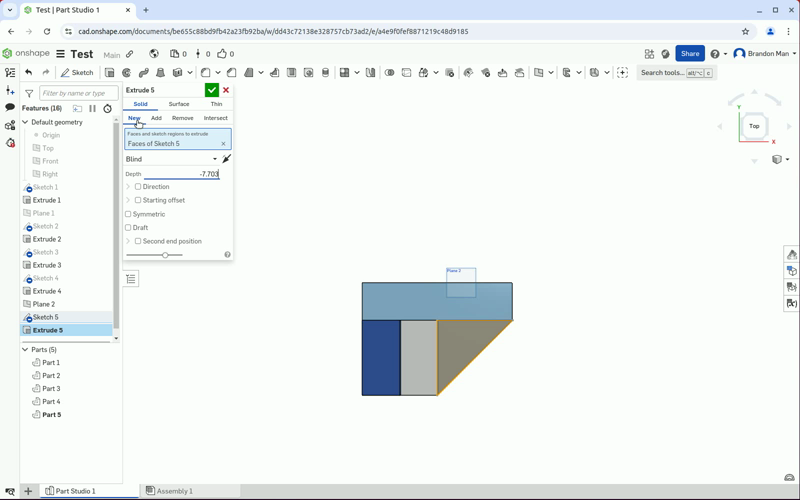
key(enter)
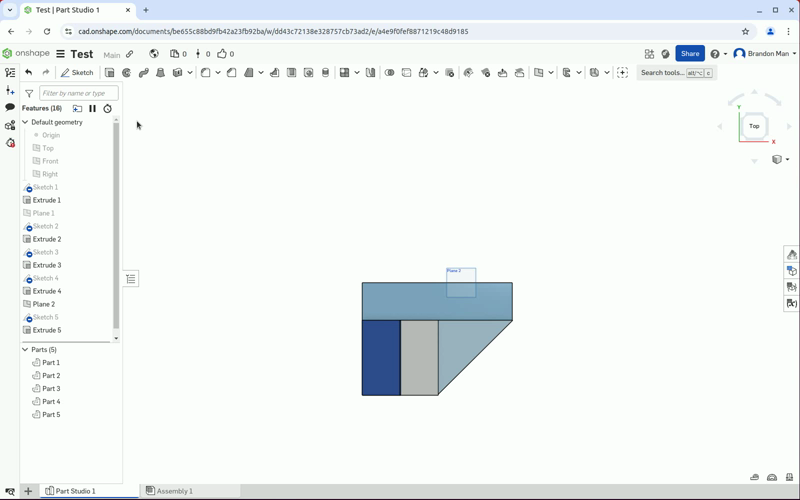
key(shift+h)
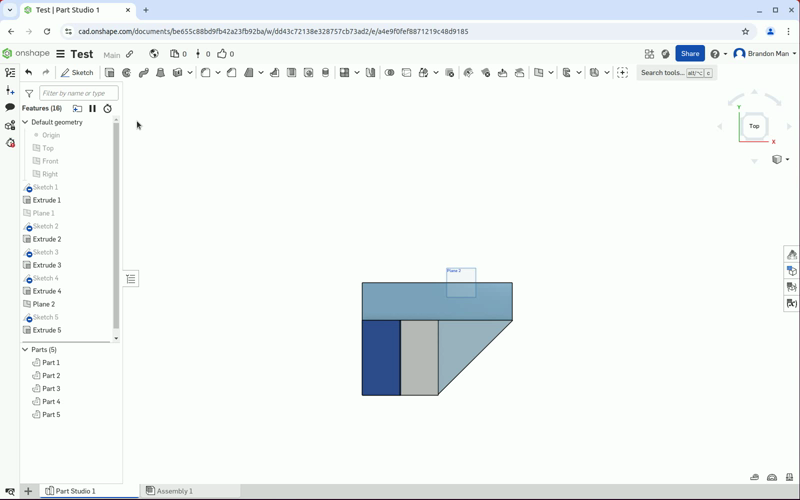
key(shift+h)
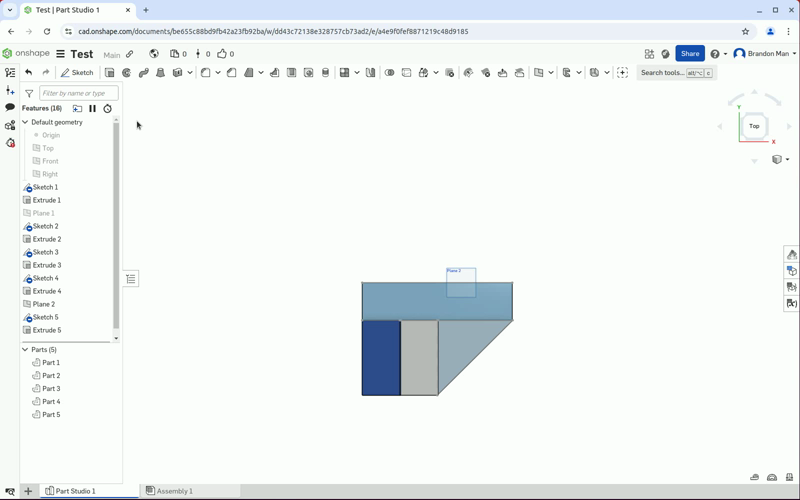
key(shift+7)
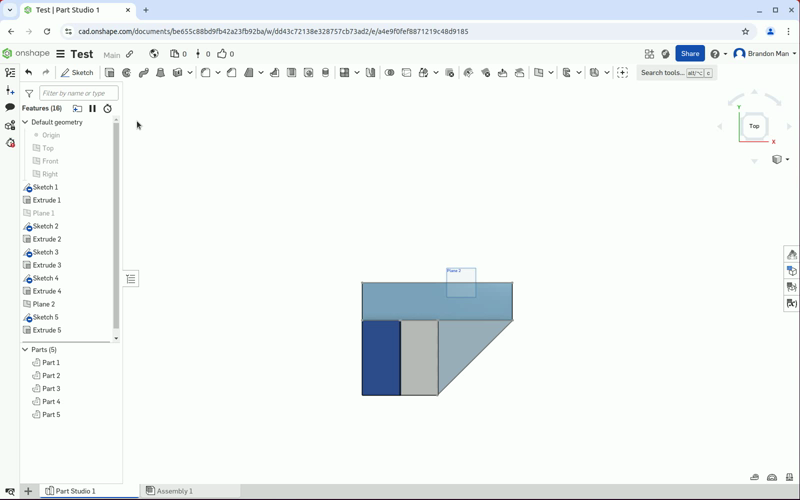
key(up, 3)
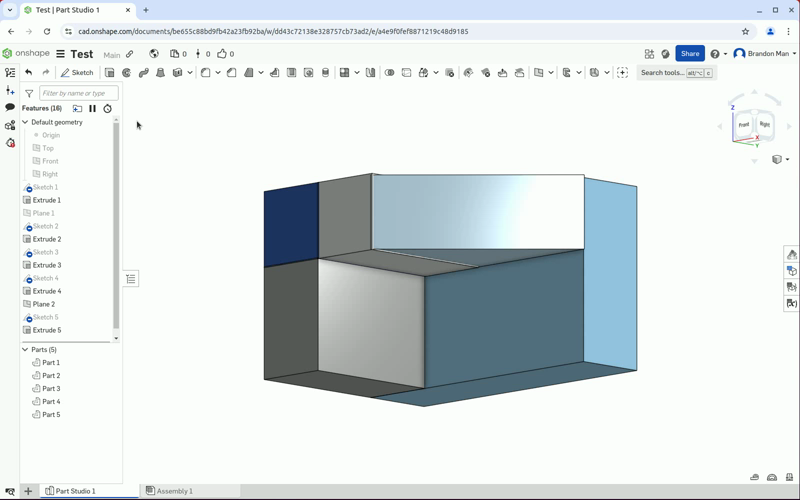
key(left, 3)
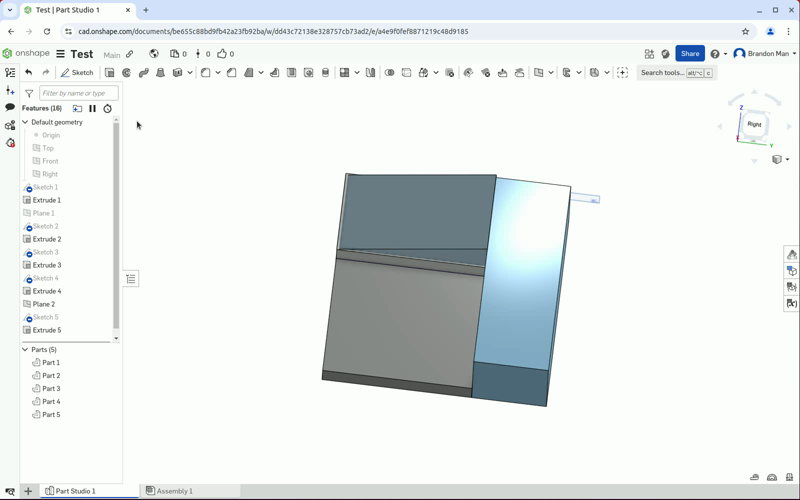
key(right, 3)
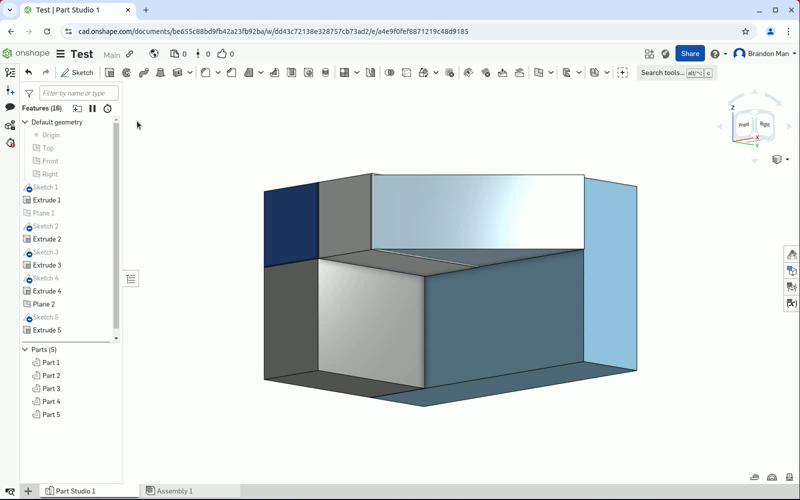
key(down, 3)
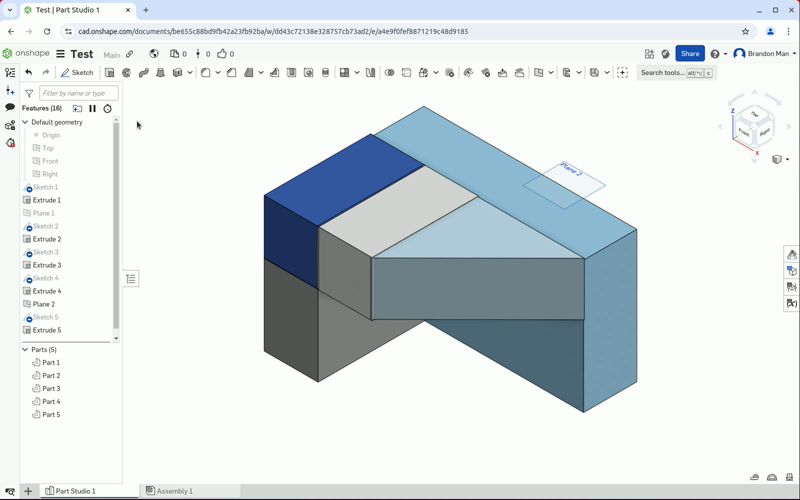
mouse_move(69, 189)
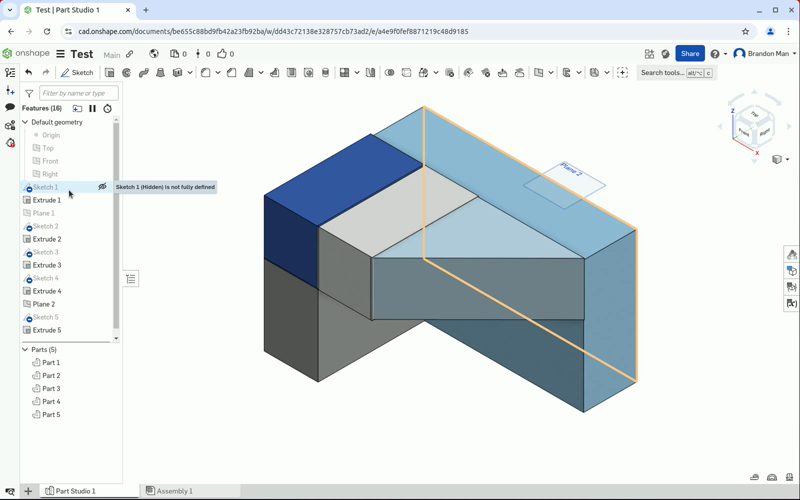
click(69, 189)